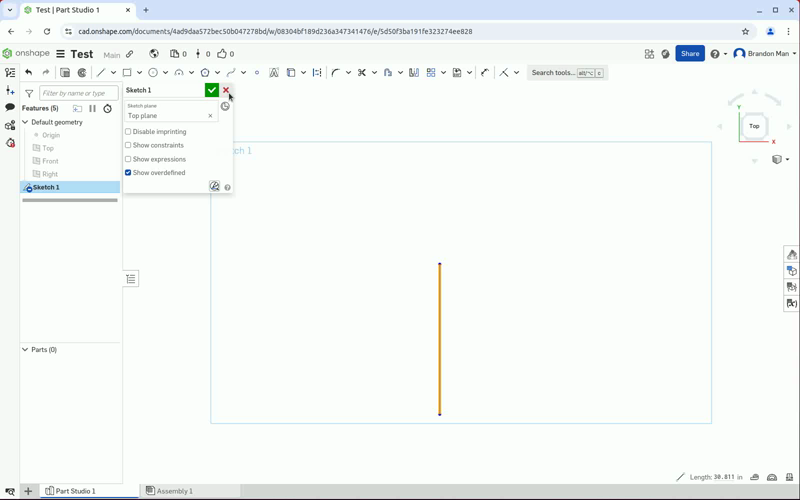
key(shift+h)
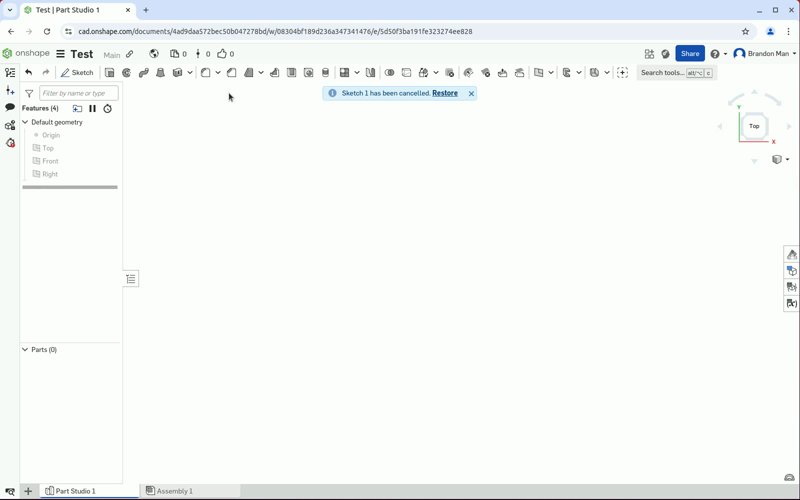
mouse_move(73, 352)
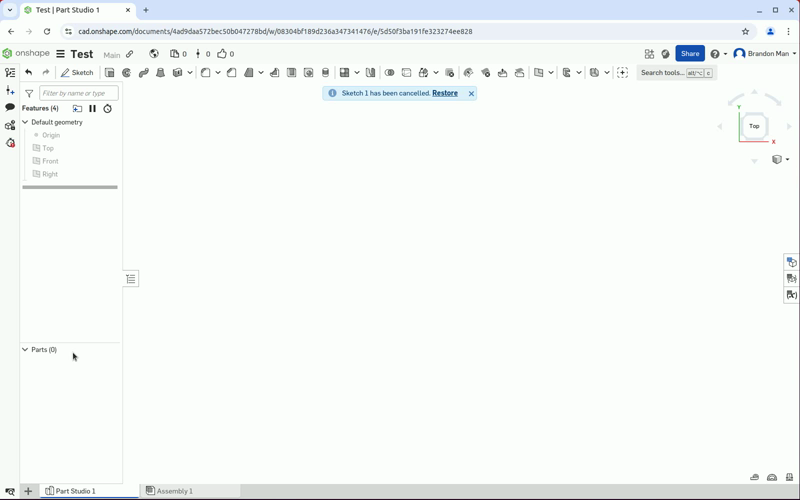
key(y)
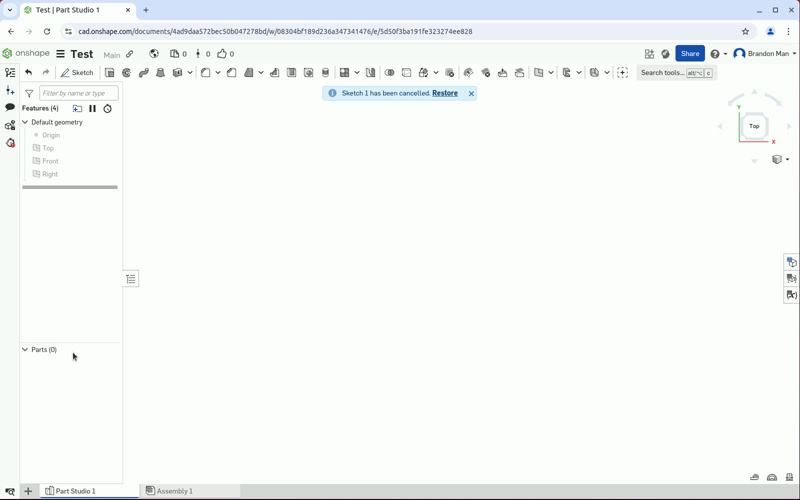
key(shift+p)
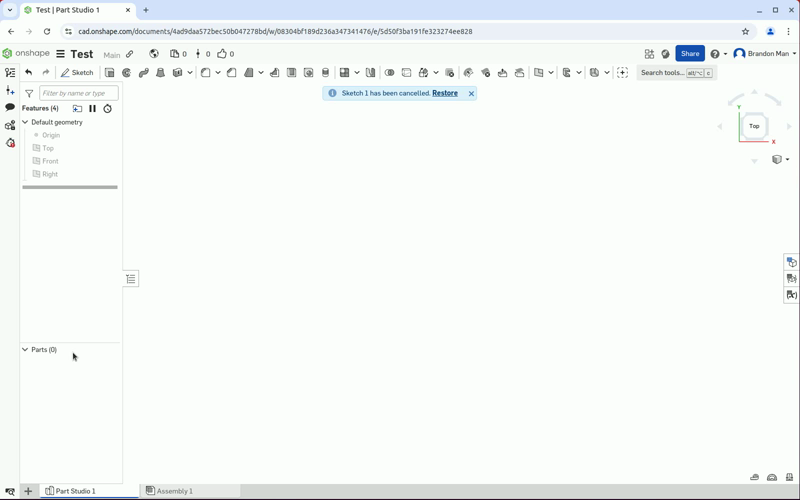
key(space)
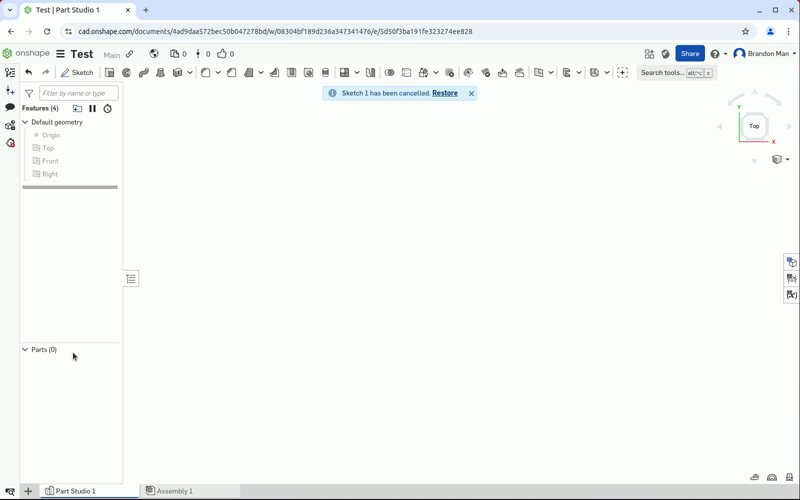
key_down(shift)
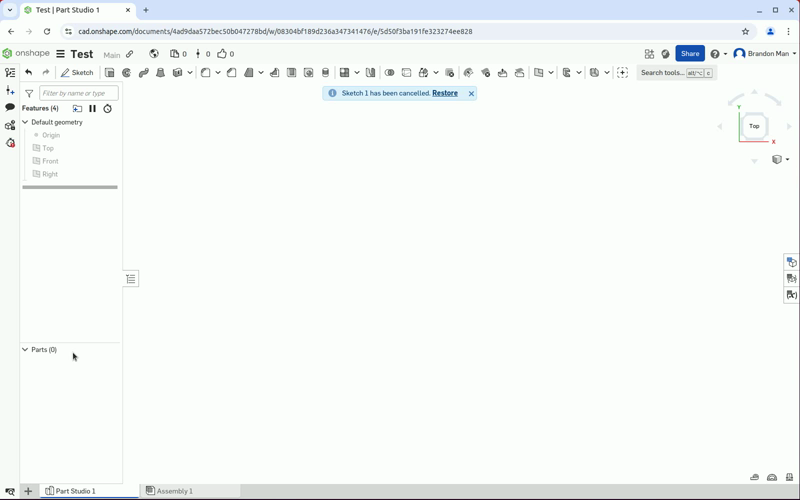
key(up)
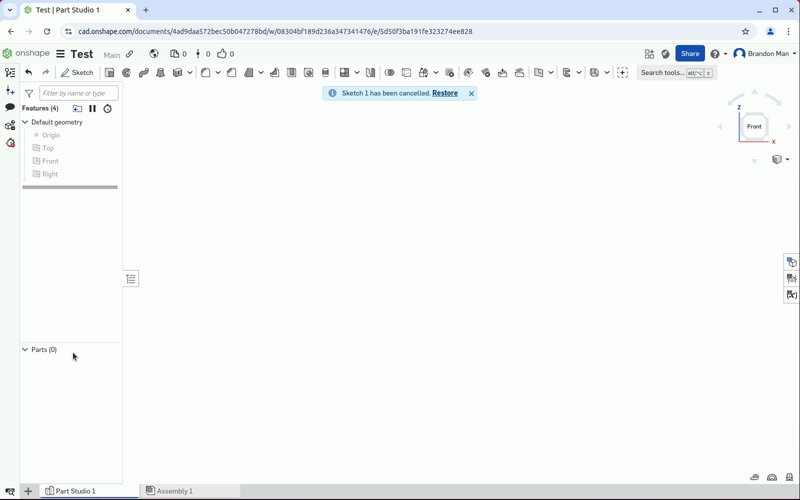
key_up(shift)
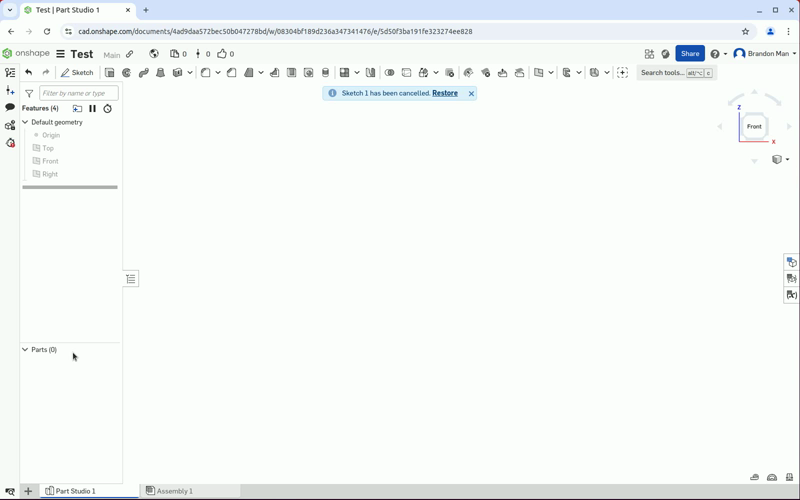
key(space)
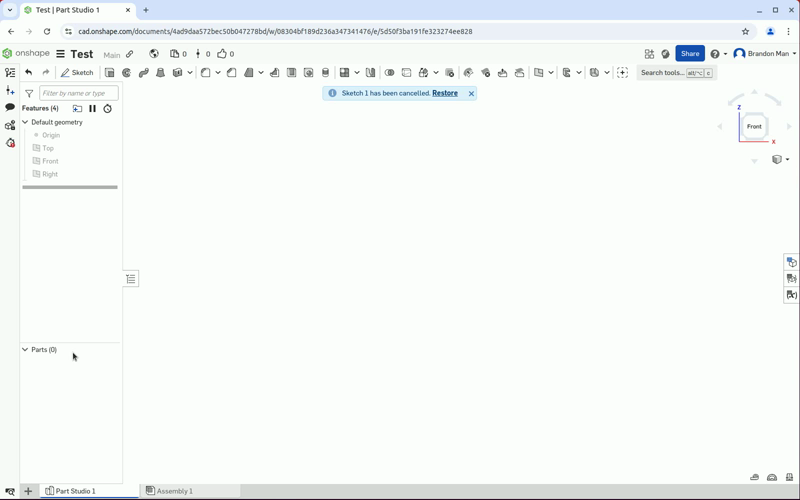
key_down(shift)
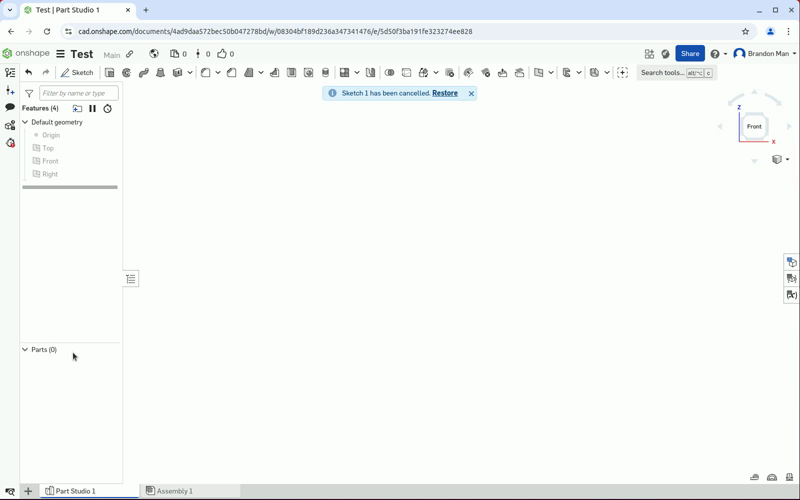
key(left)
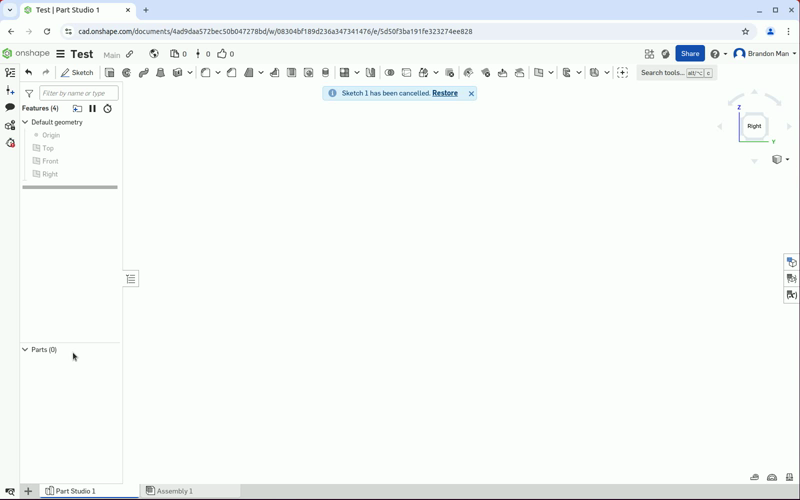
key_up(shift)
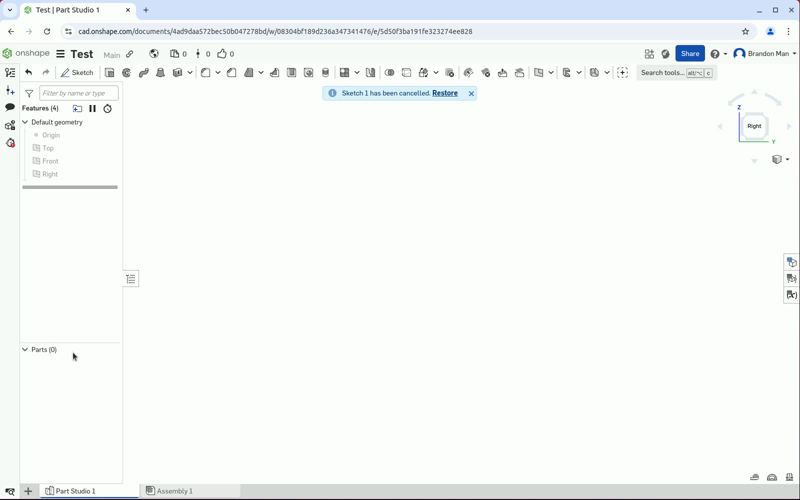
mouse_move(73, 352)
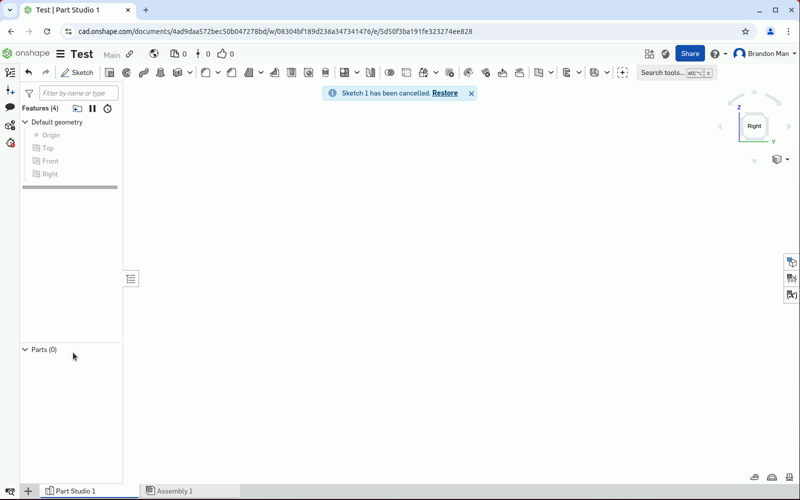
key(shift+y)
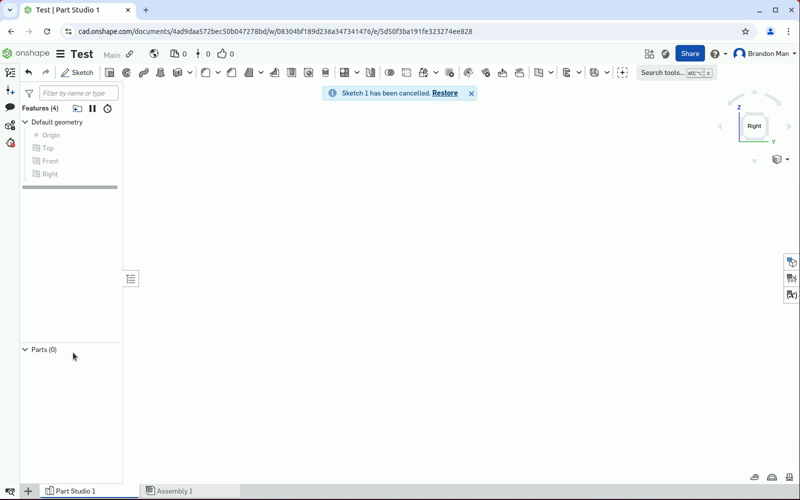
key(shift+s)
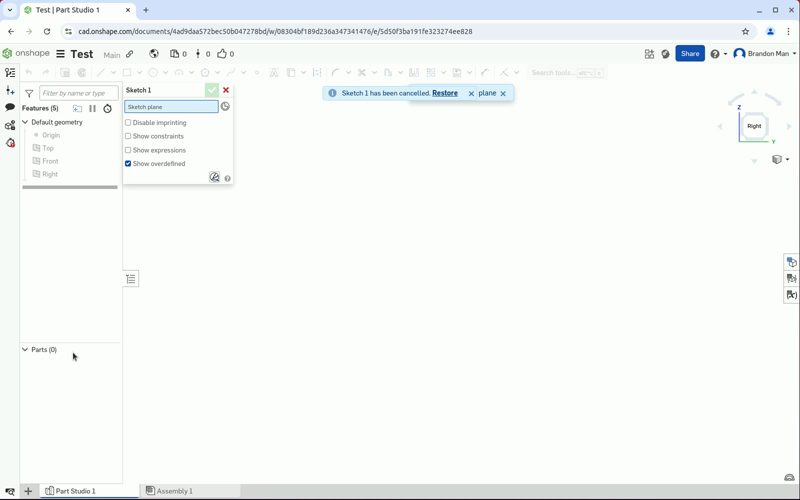
mouse_move(73, 176)
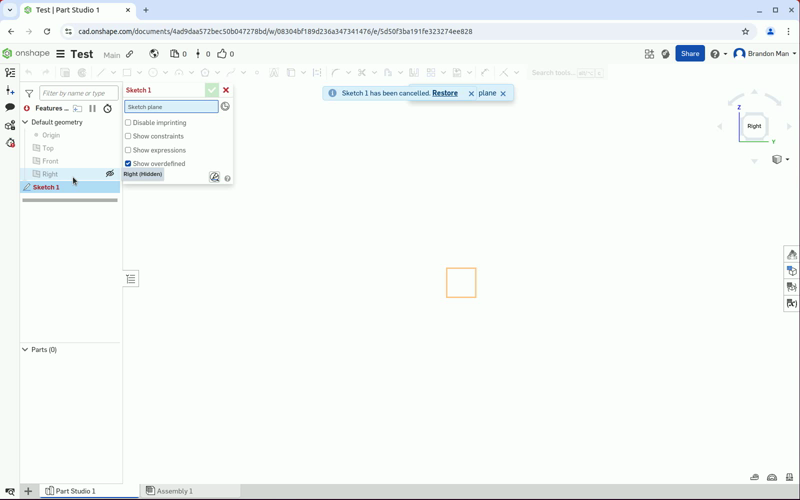
click(73, 176)
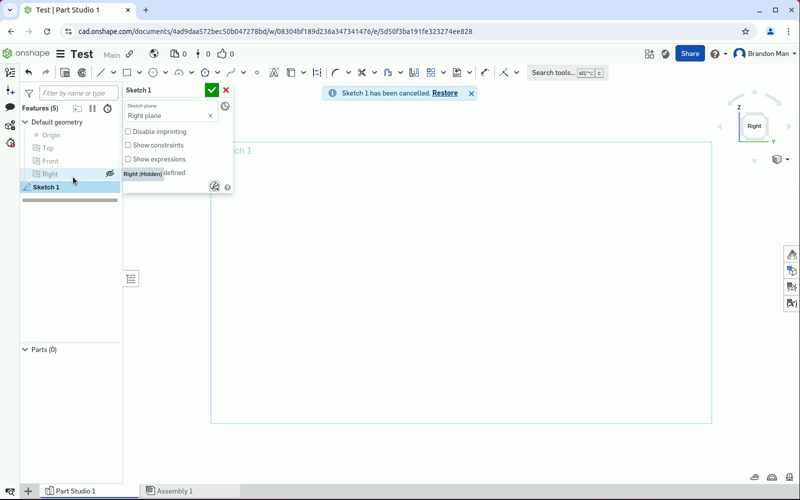
mouse_move(73, 352)
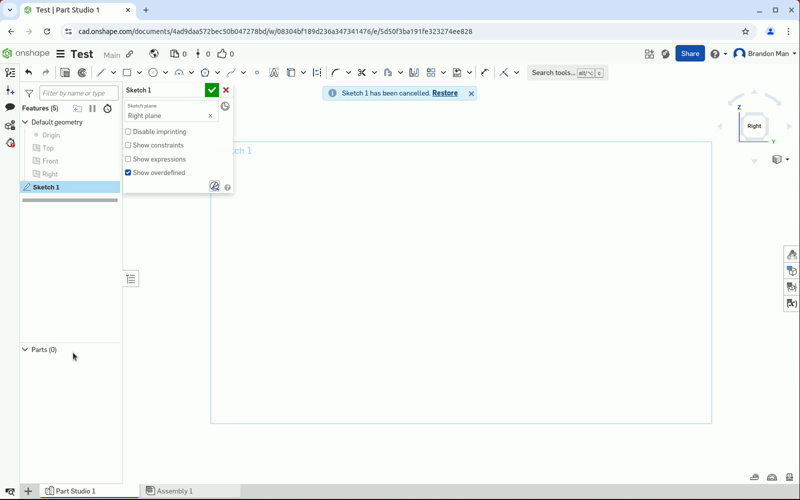
key(y)
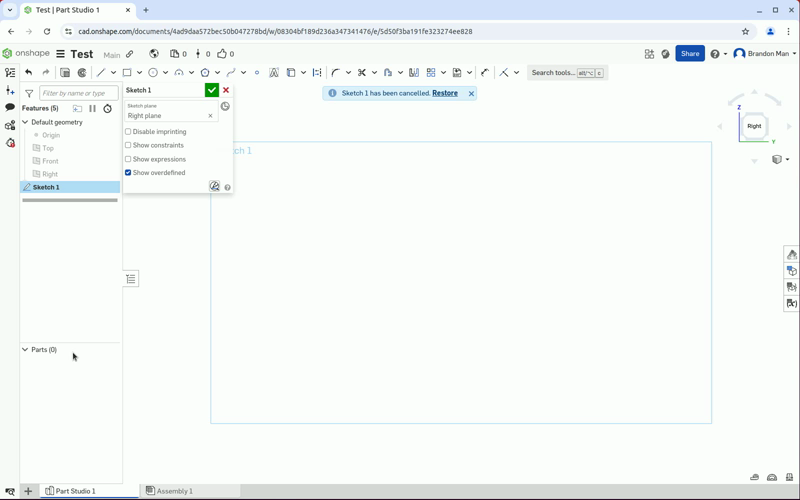
key(l)
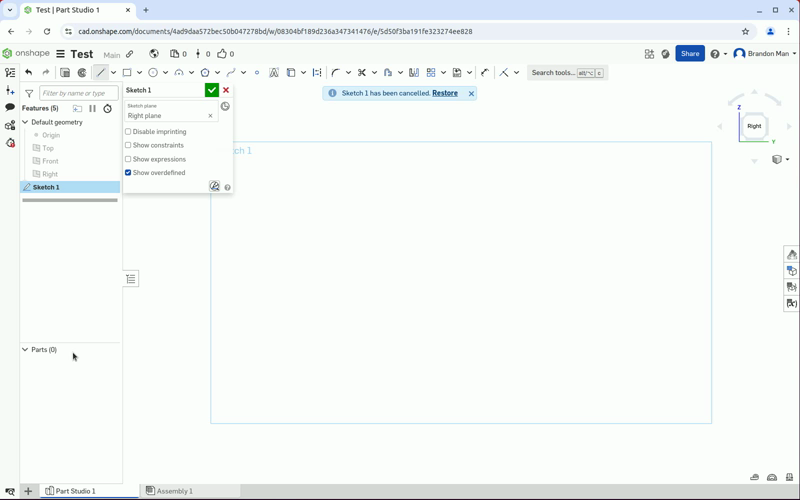
key_down(shift)
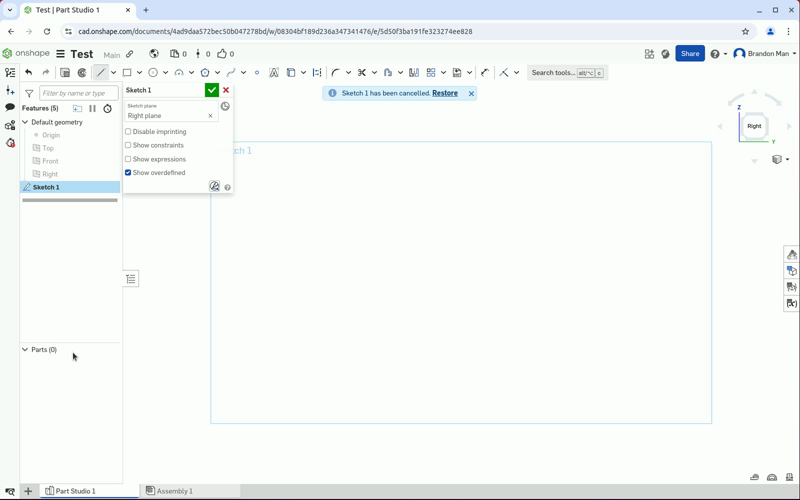
mouse_move(404, 339)
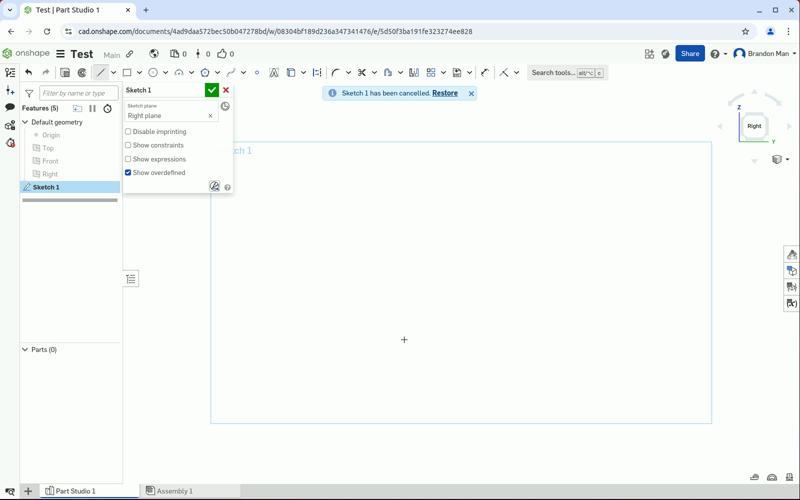
click(404, 339)
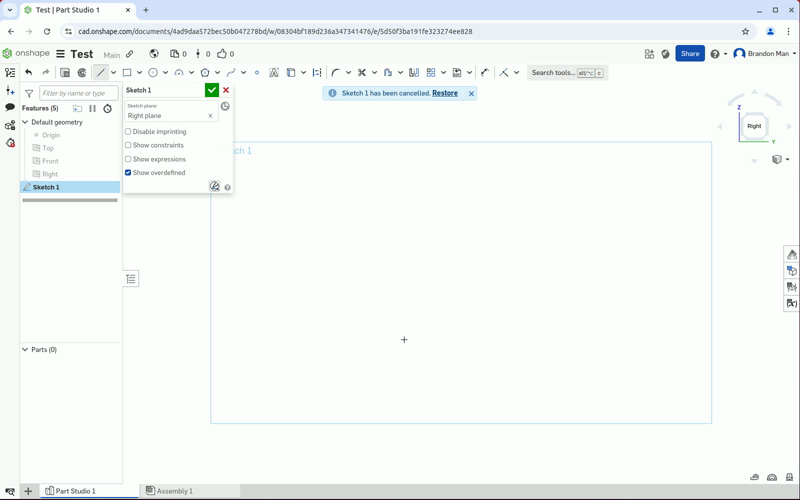
key_up(shift)
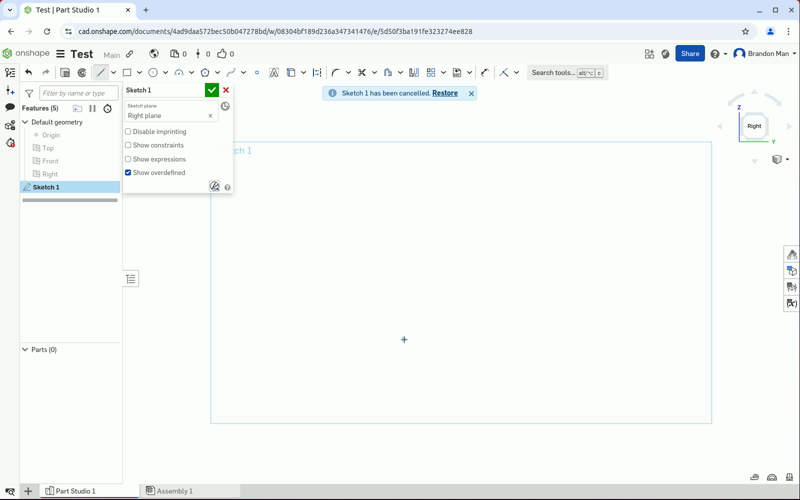
key_down(shift)
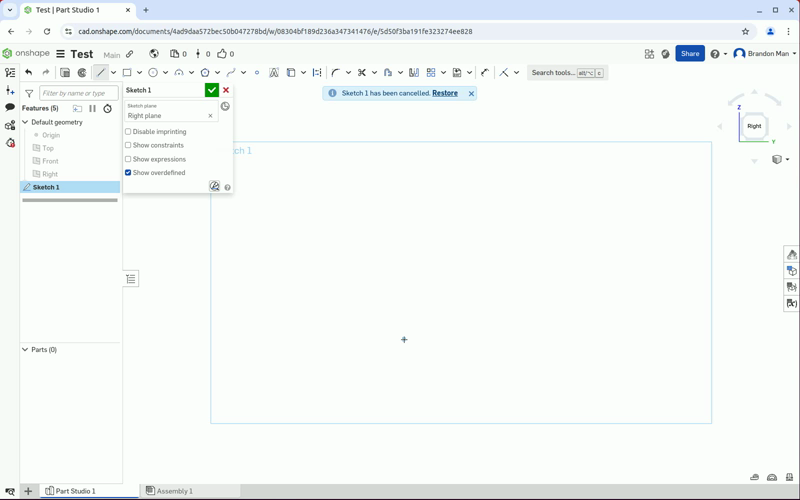
mouse_move(516, 339)
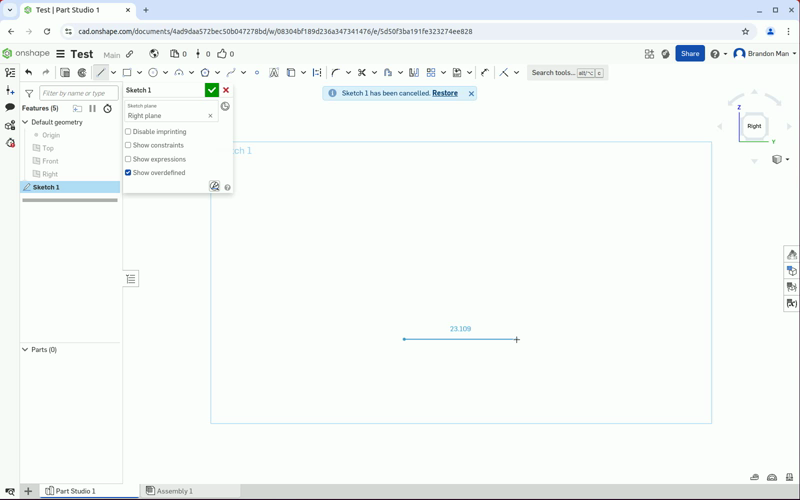
click(516, 339)
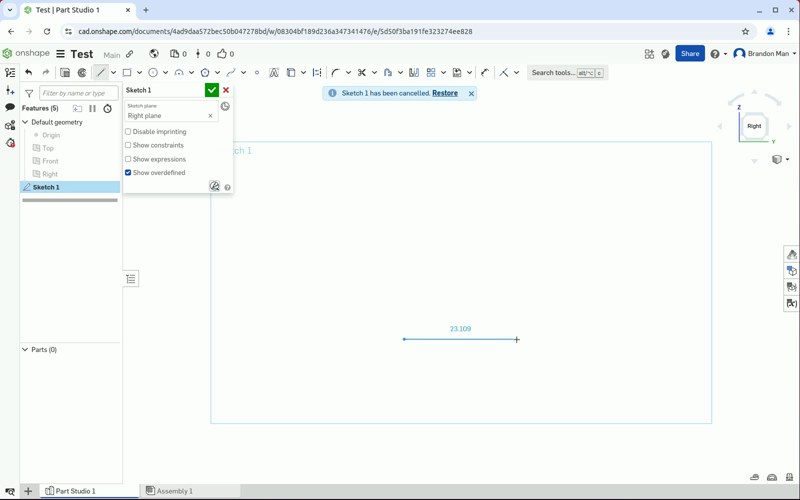
key_up(shift)
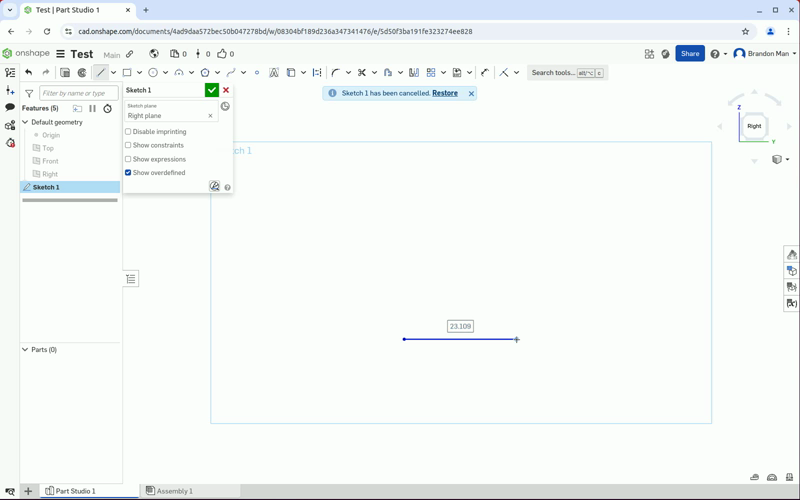
key_down(shift)
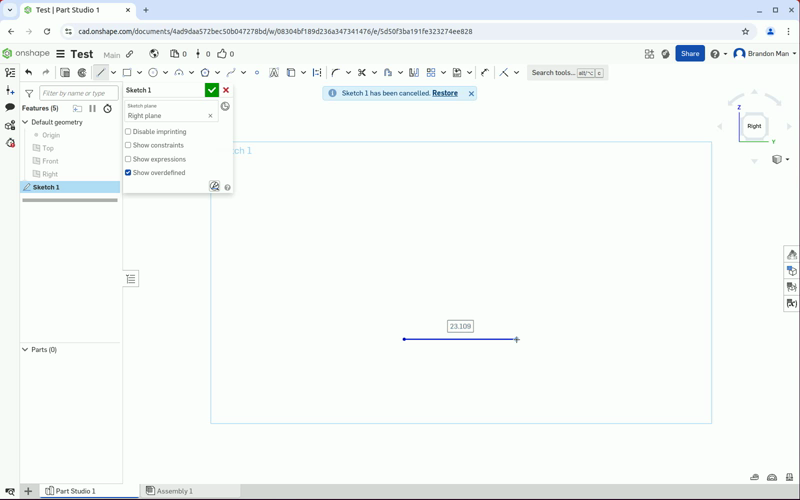
mouse_move(516, 226)
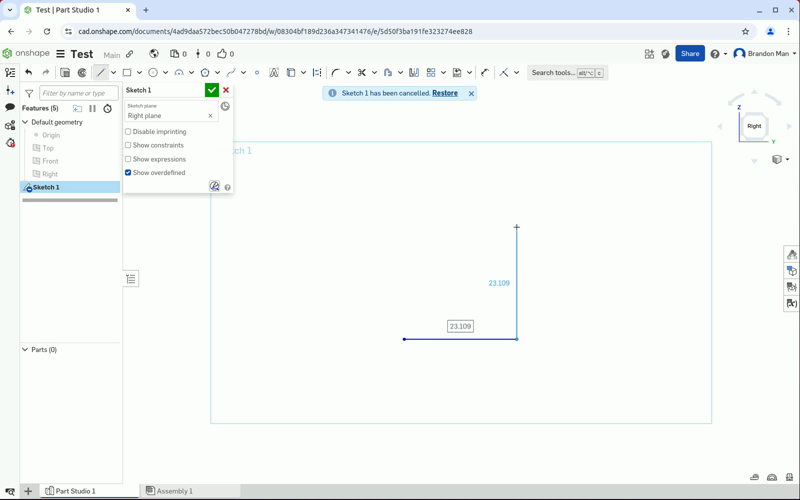
click(516, 226)
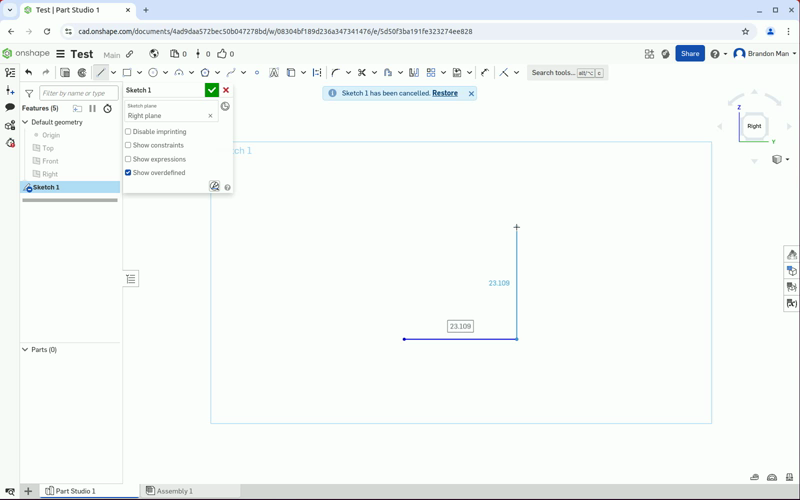
key_up(shift)
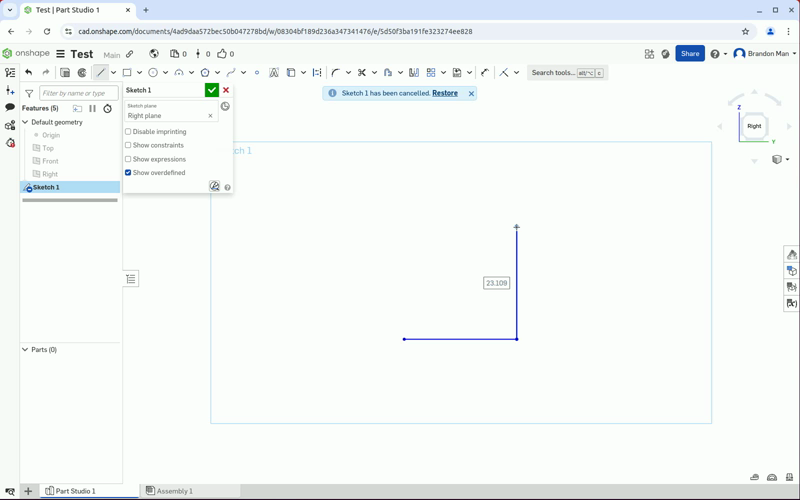
key_down(shift)
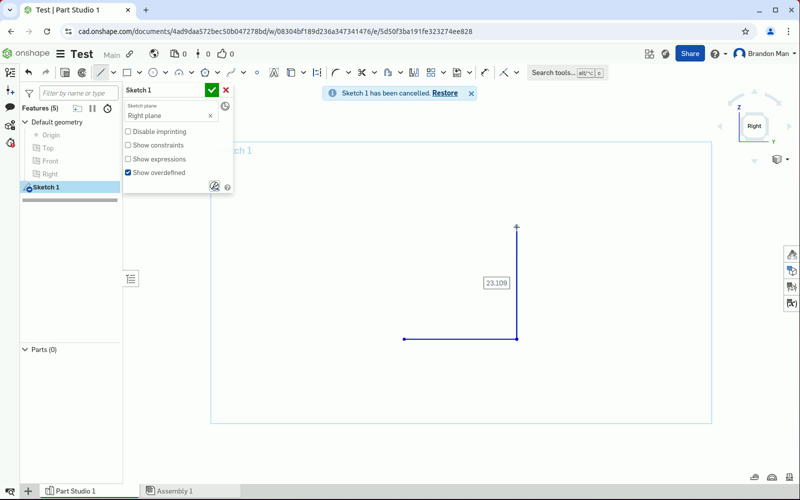
mouse_move(404, 226)
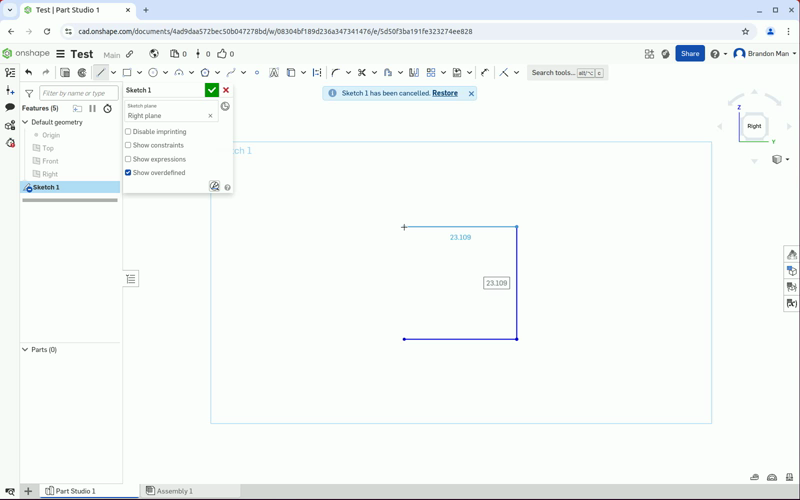
click(404, 226)
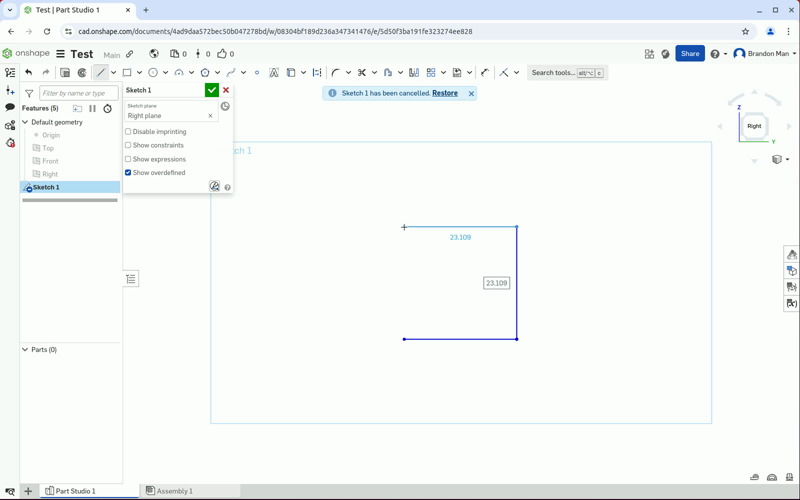
key_up(shift)
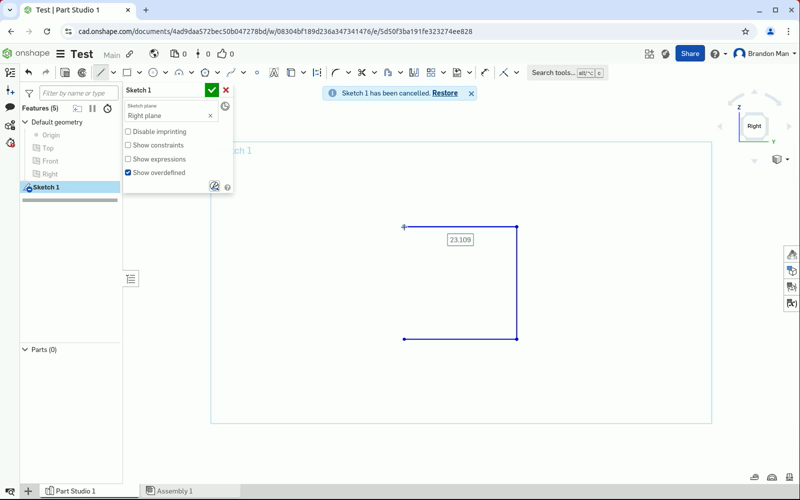
key_down(shift)
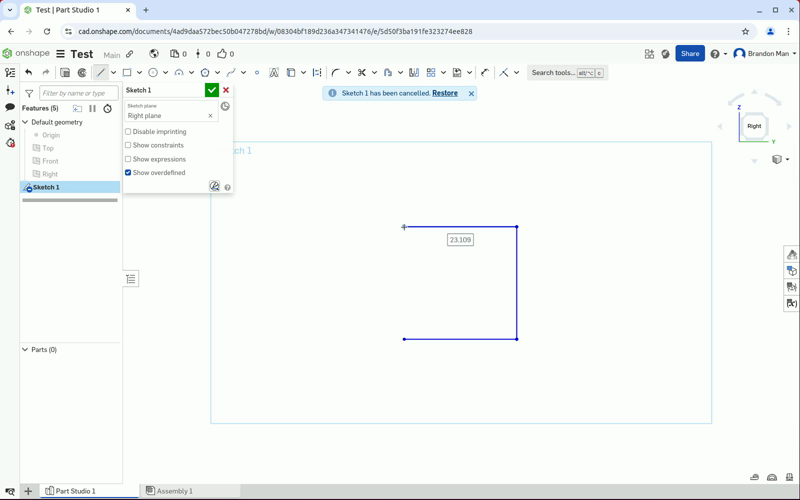
mouse_move(404, 339)
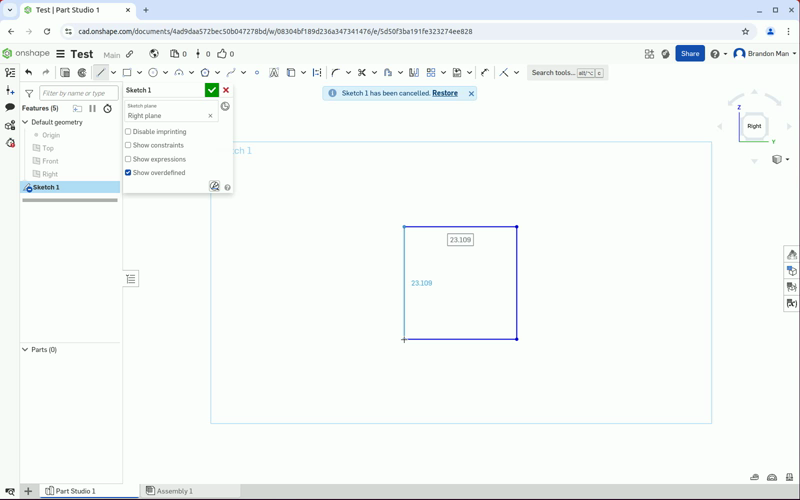
key_up(shift)
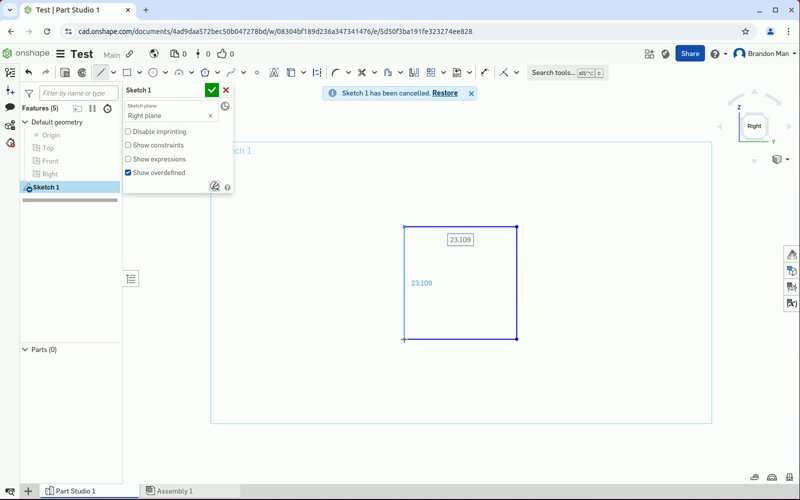
click(404, 339)
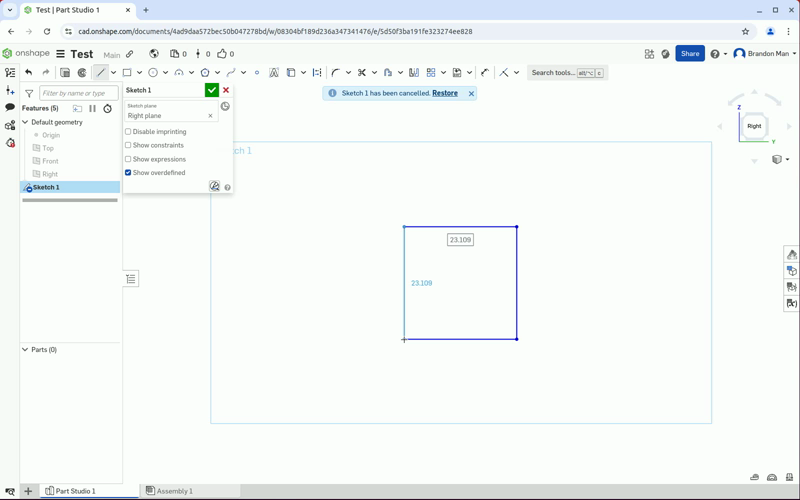
key(esc)
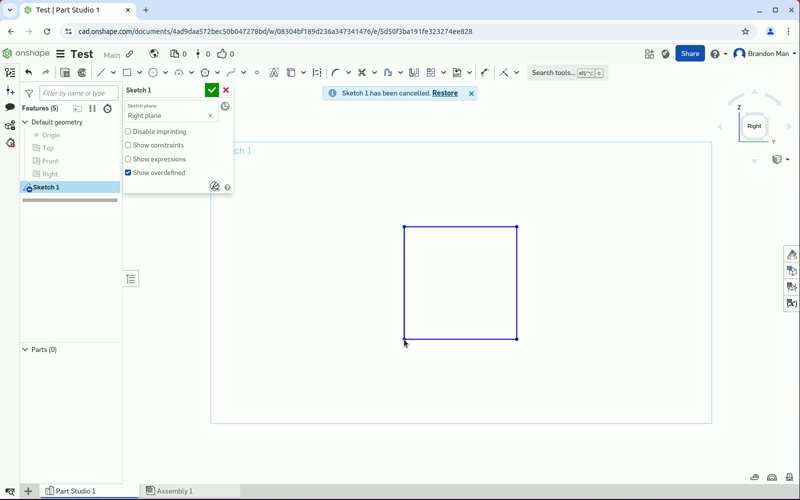
key(l)
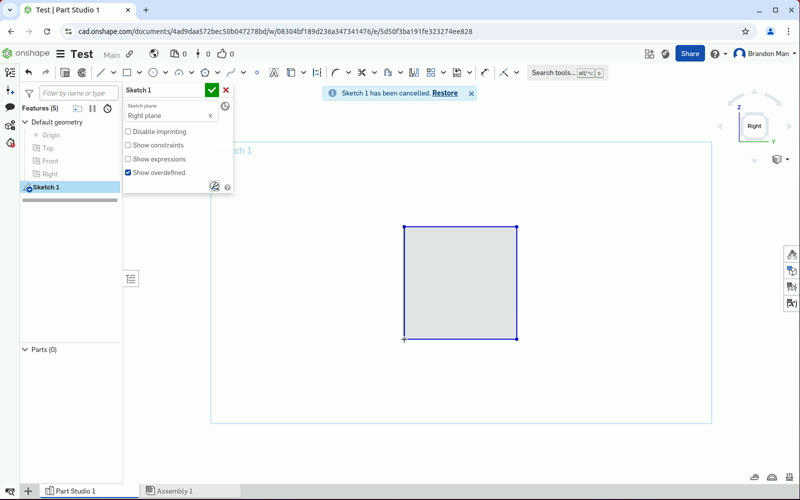
key_down(shift)
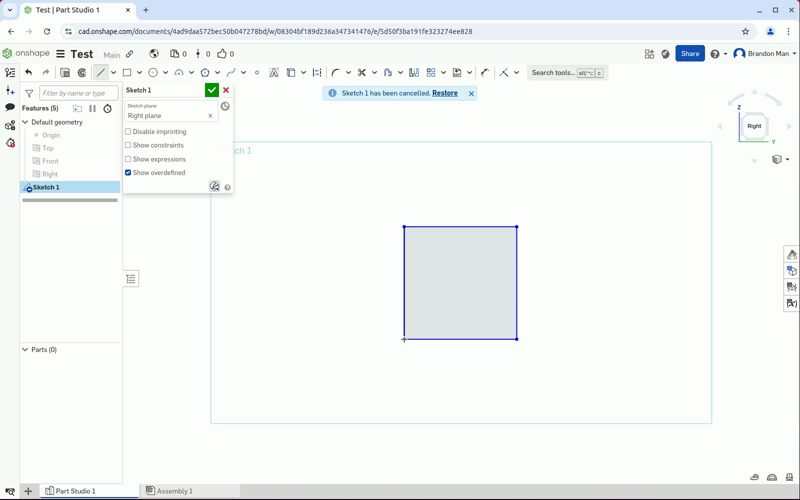
mouse_move(405, 338)
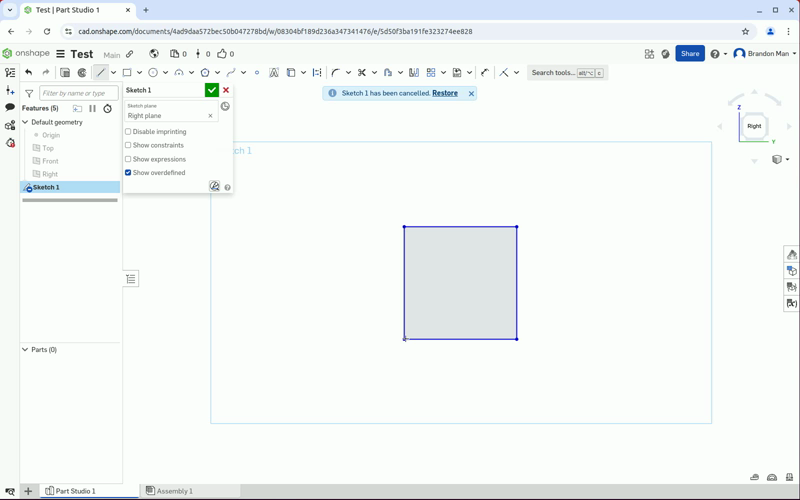
scroll(6)
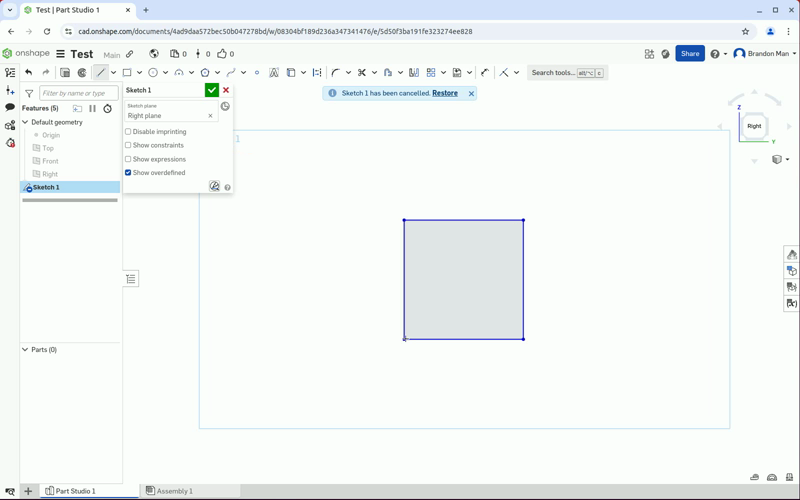
scroll(6)
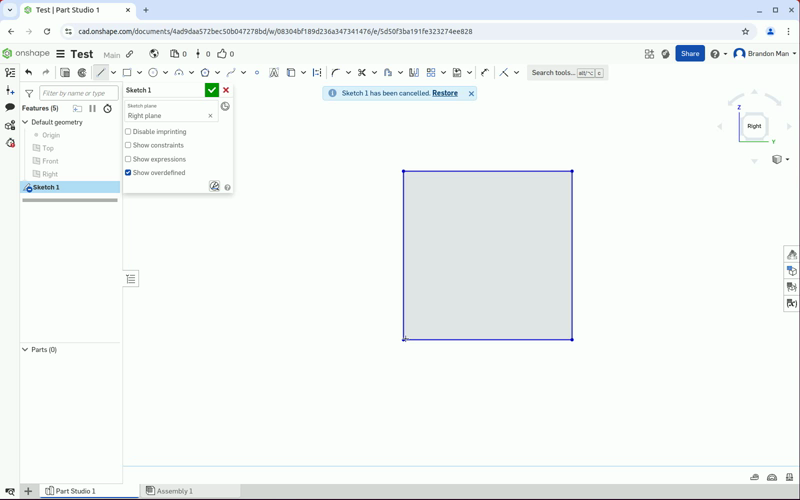
scroll(6)
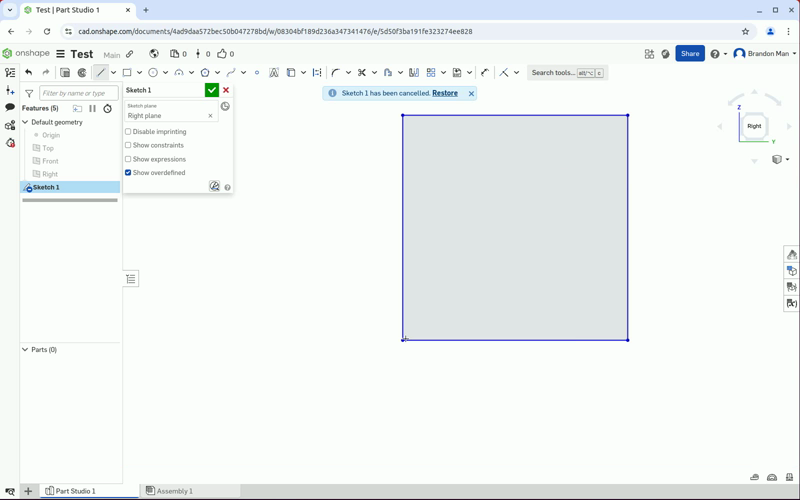
scroll(6)
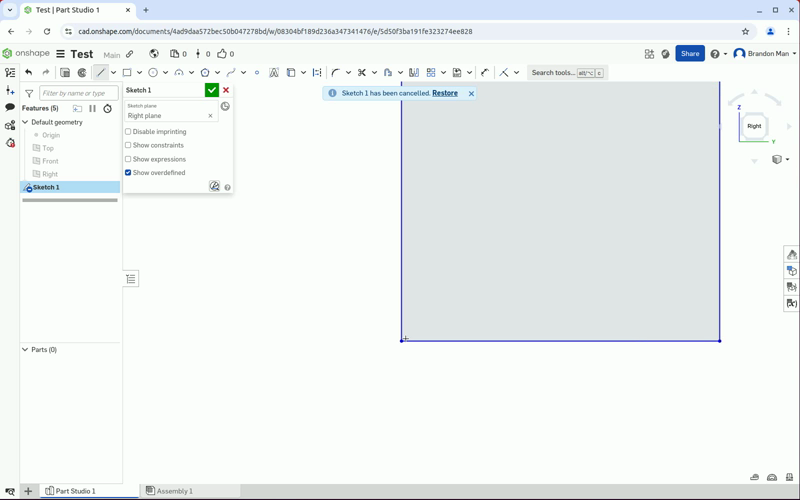
scroll(6)
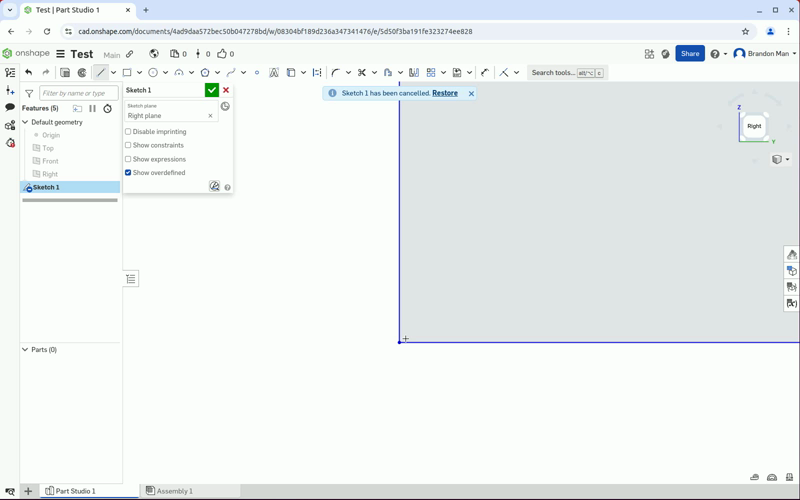
scroll(6)
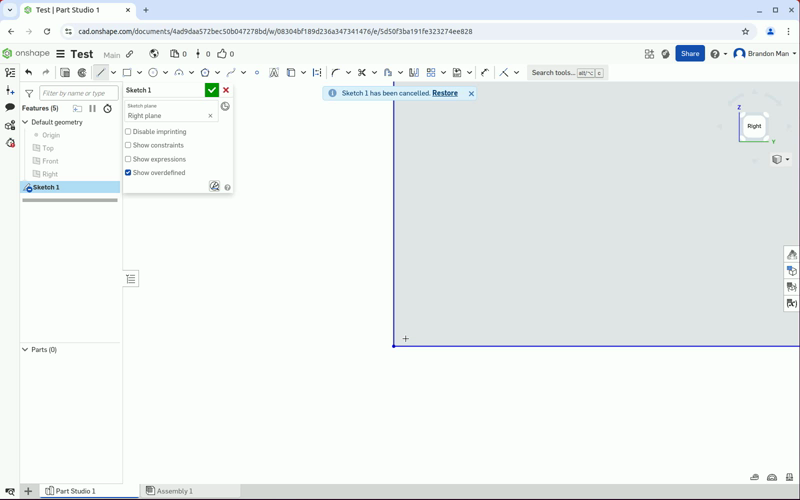
scroll(6)
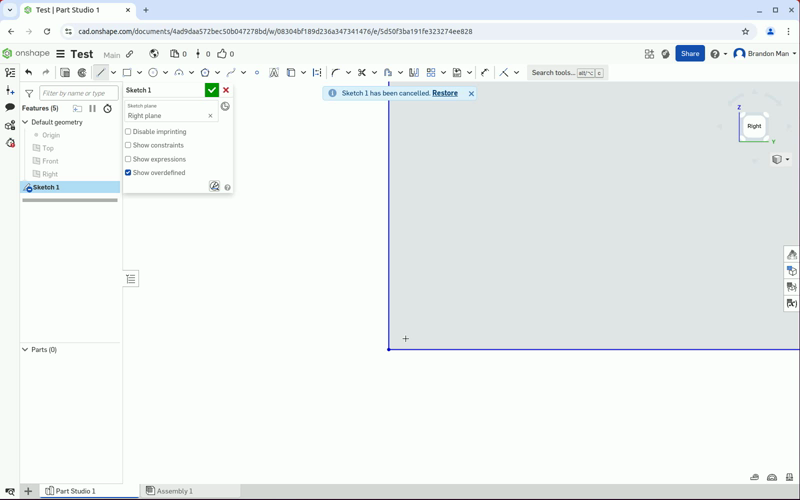
click(405, 338)
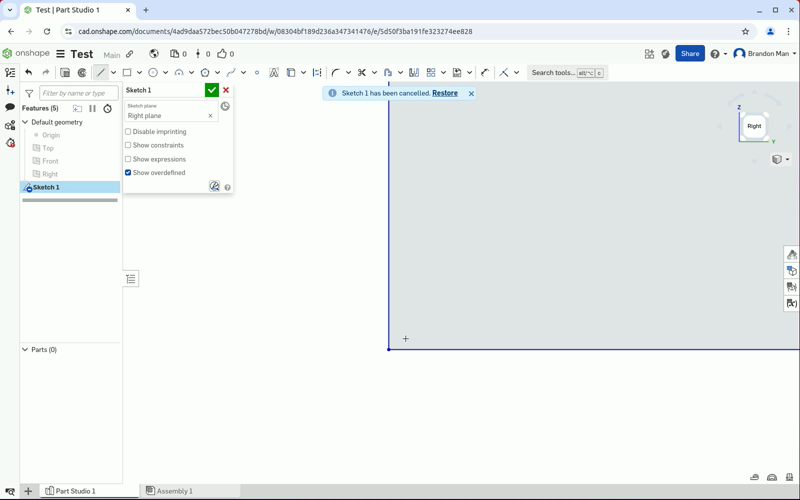
scroll(-6)
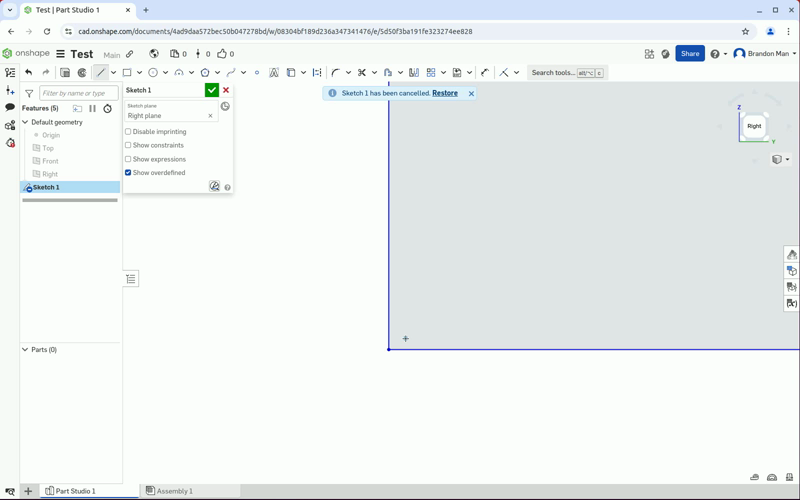
scroll(-6)
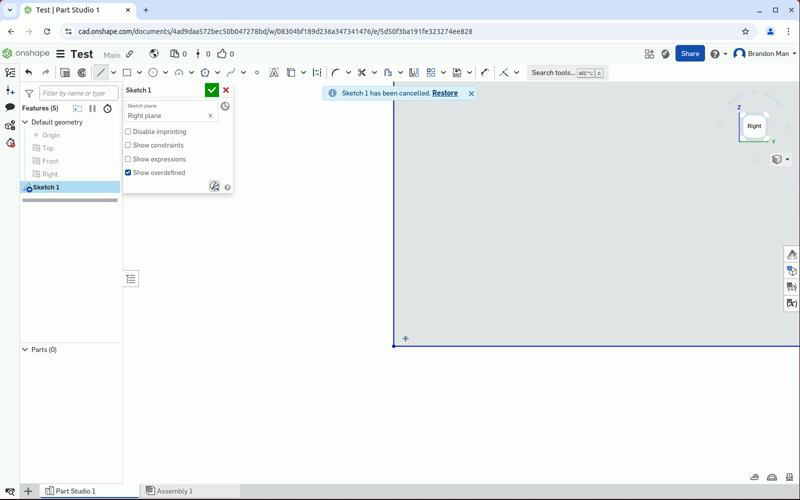
scroll(-6)
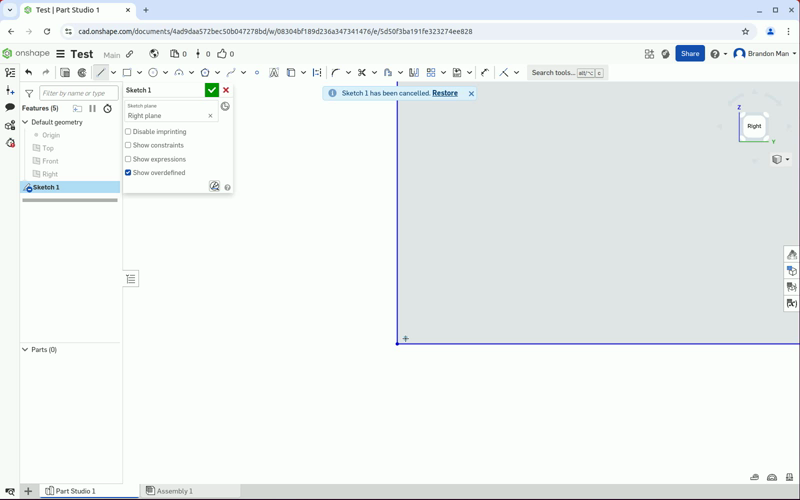
scroll(-6)
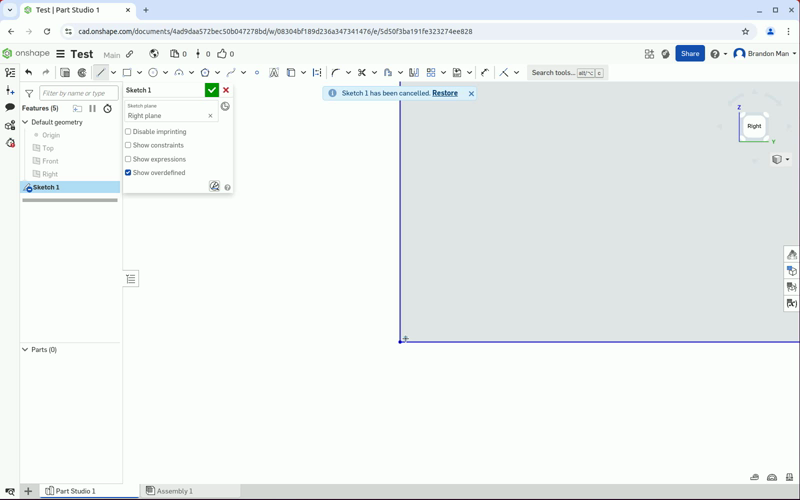
scroll(-6)
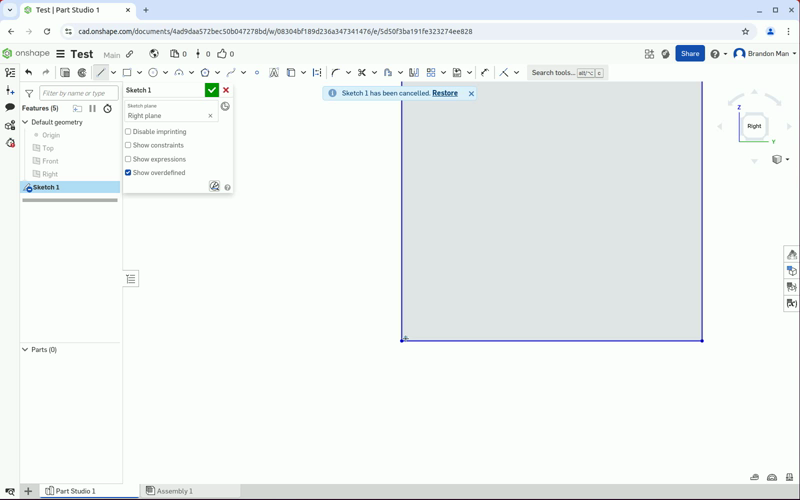
scroll(-6)
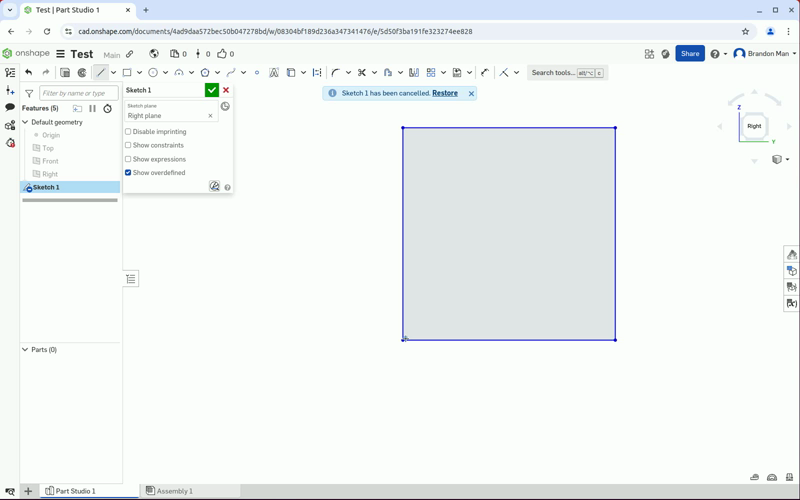
scroll(-6)
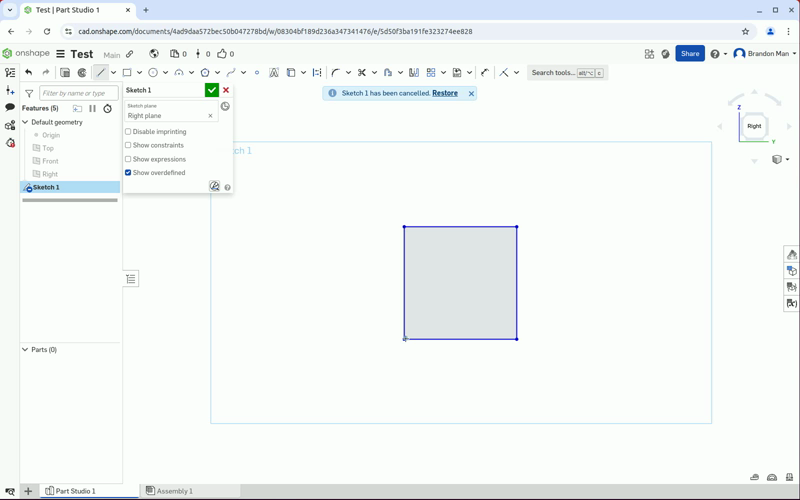
key_up(shift)
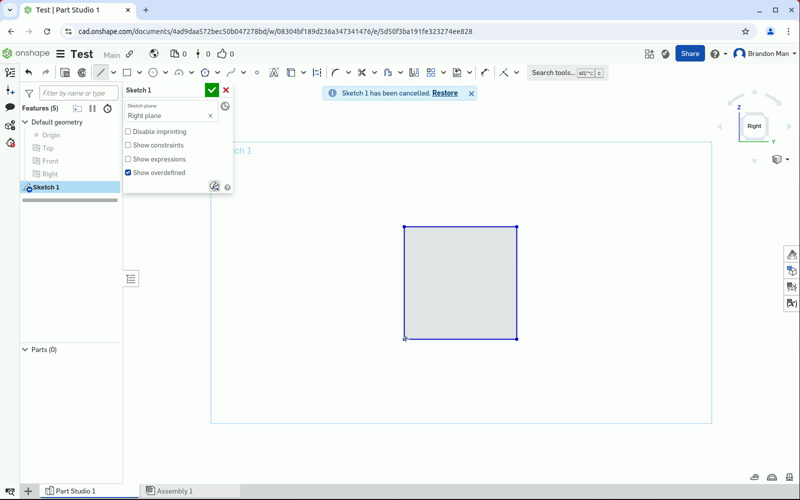
key_down(shift)
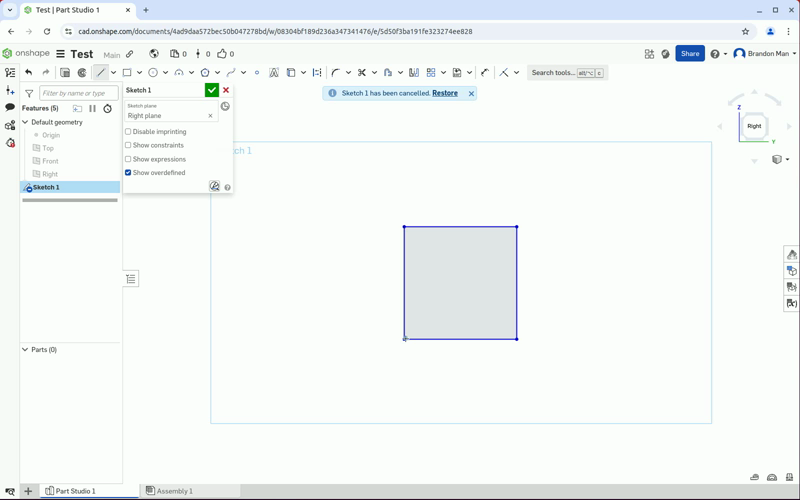
mouse_move(516, 338)
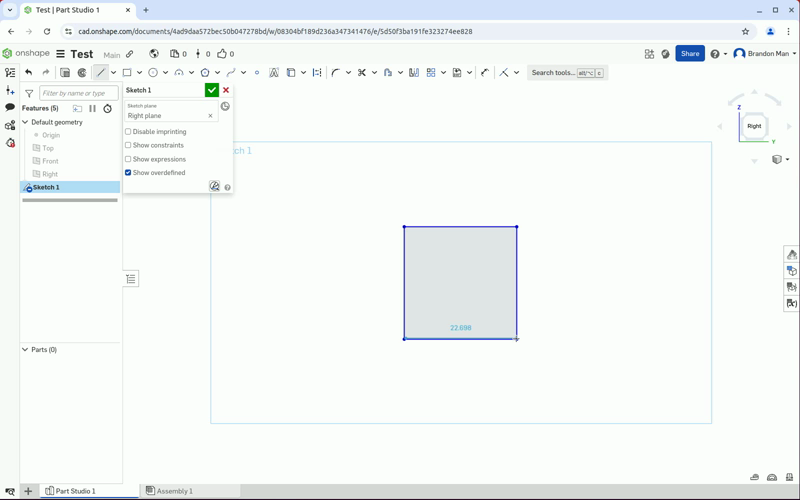
scroll(6)
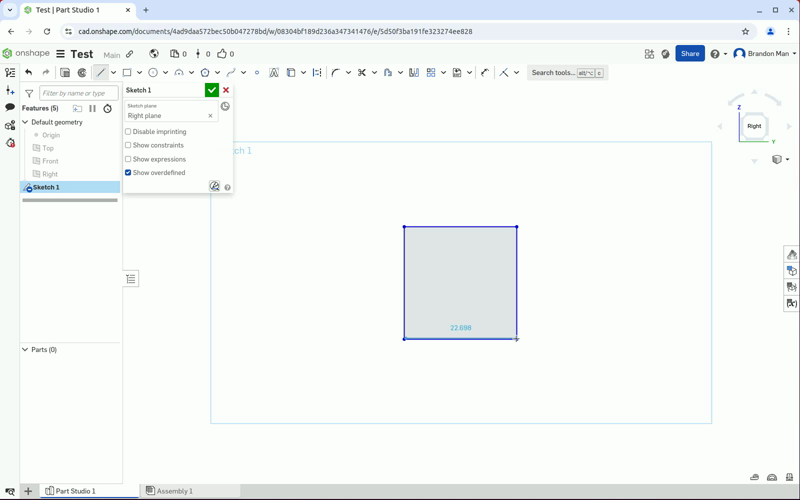
scroll(6)
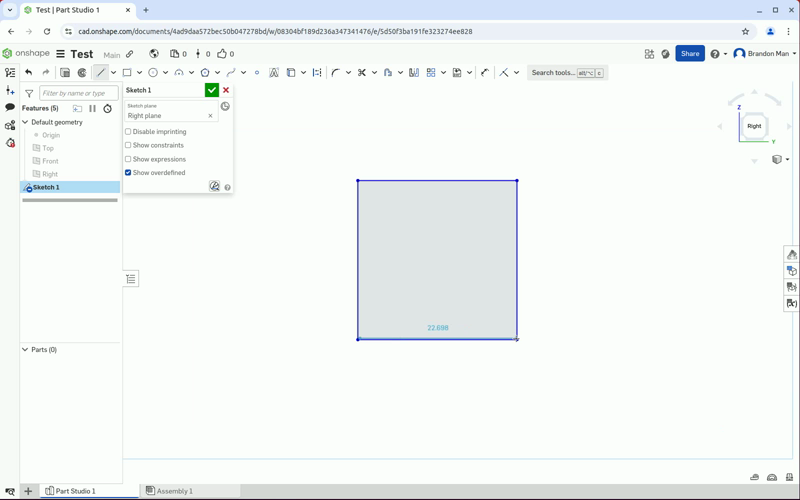
scroll(6)
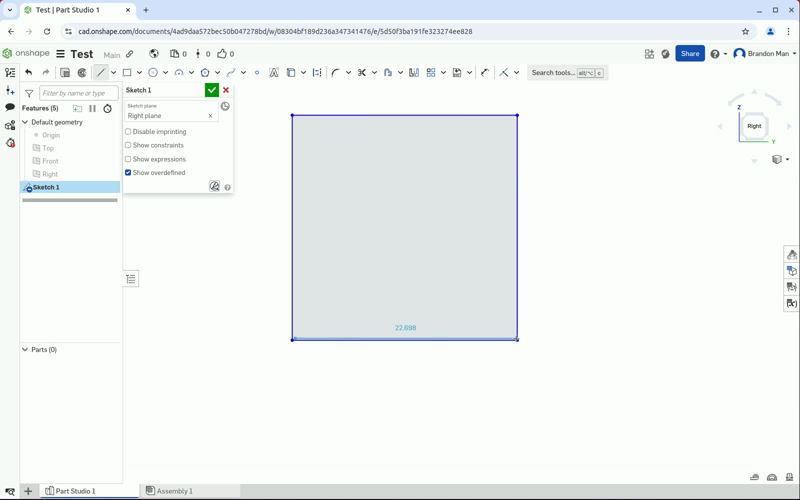
scroll(6)
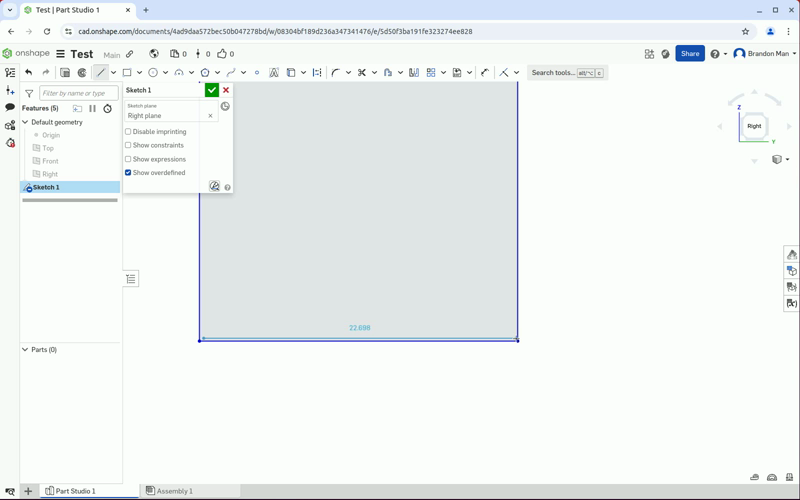
scroll(6)
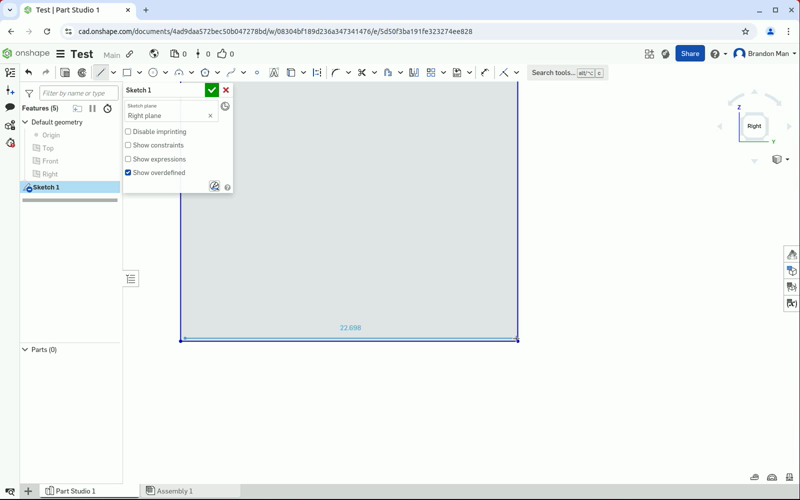
scroll(6)
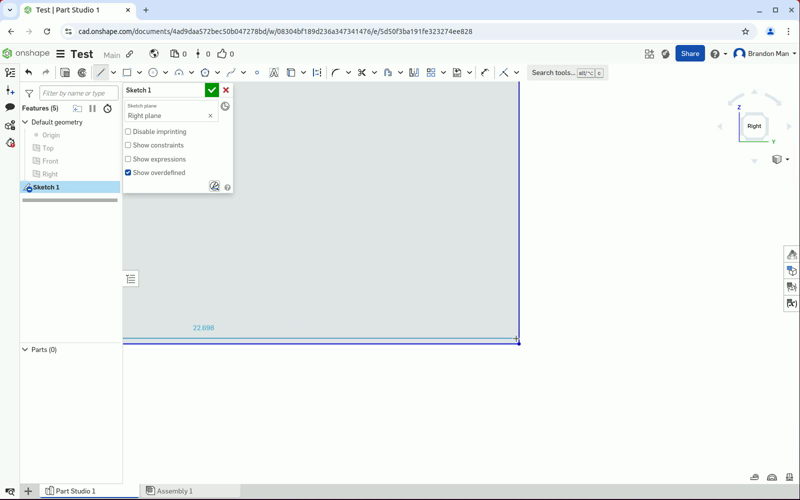
scroll(6)
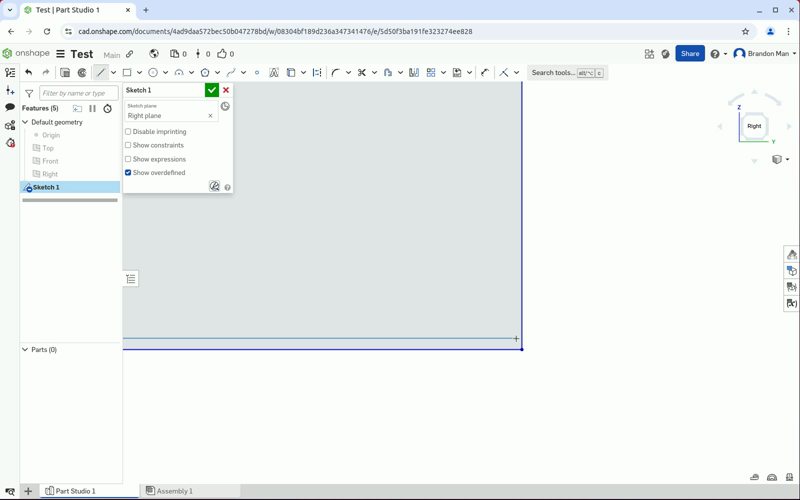
click(516, 338)
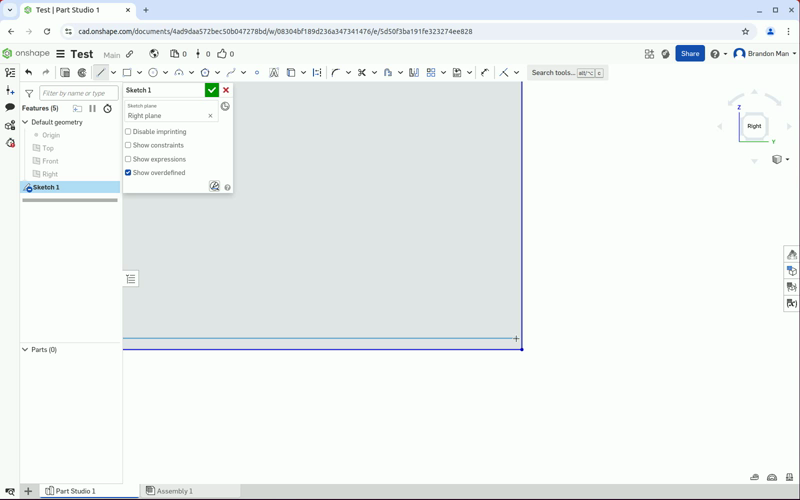
scroll(-6)
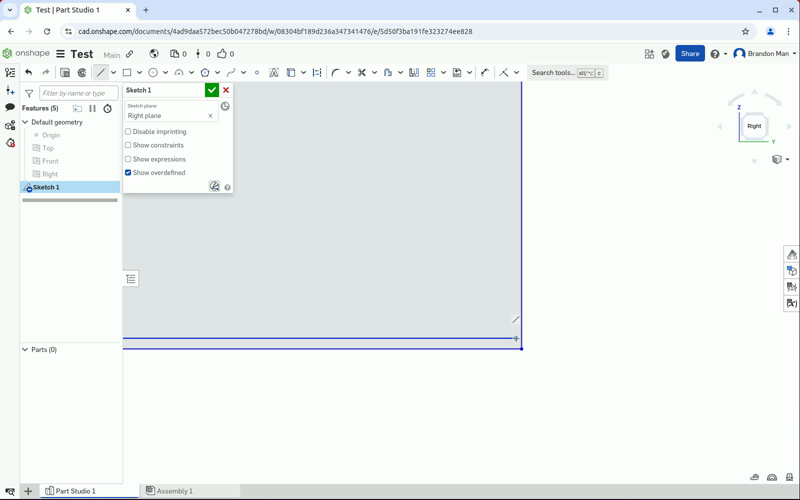
scroll(-6)
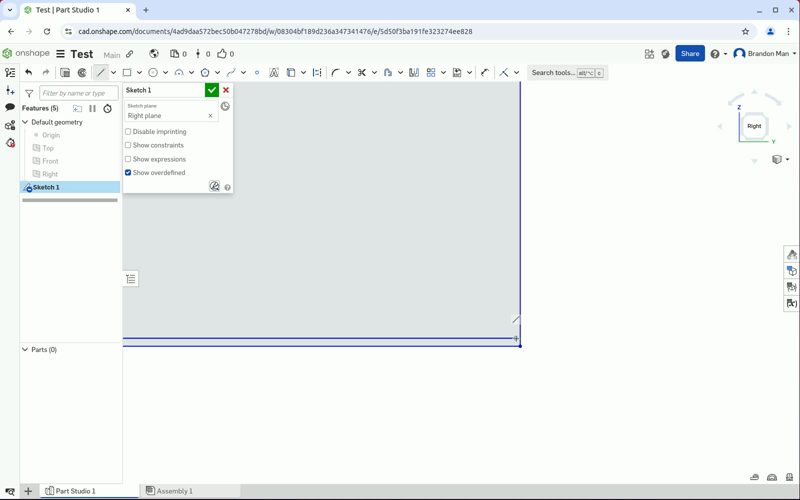
scroll(-6)
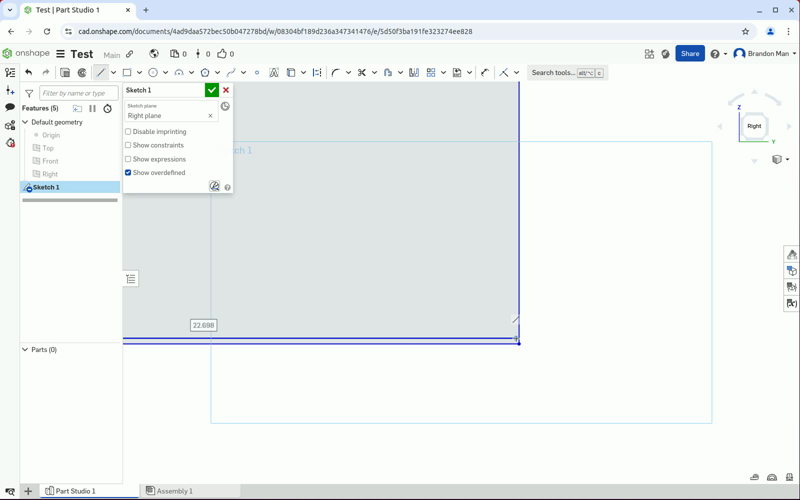
scroll(-6)
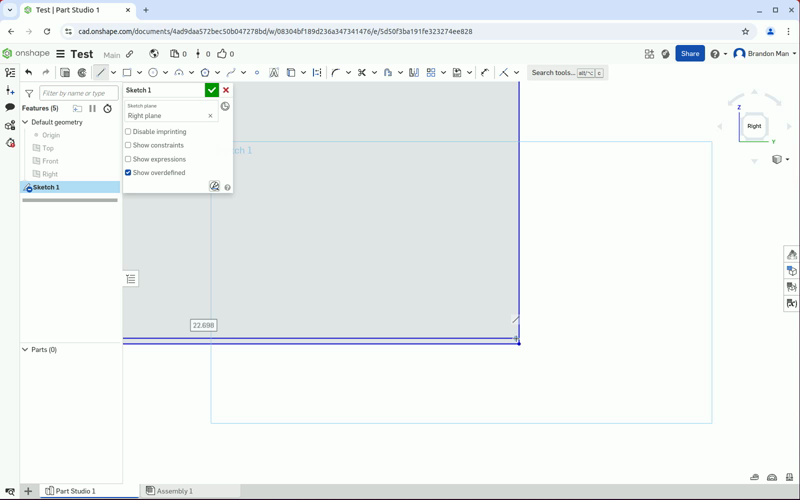
scroll(-6)
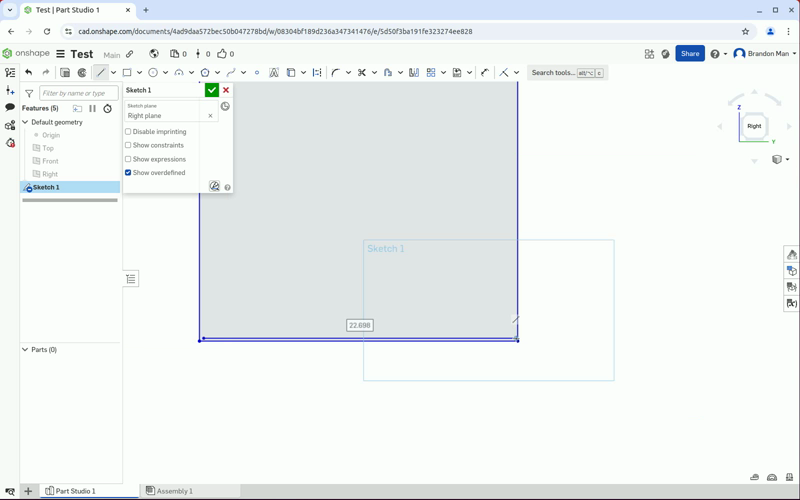
scroll(-6)
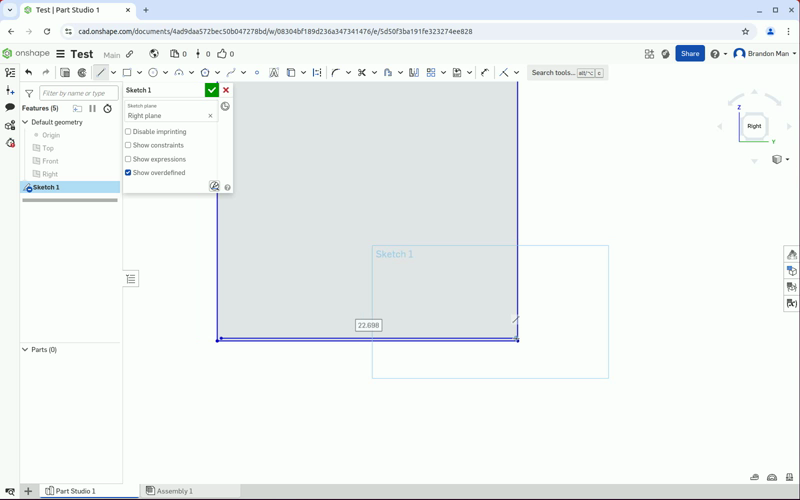
scroll(-6)
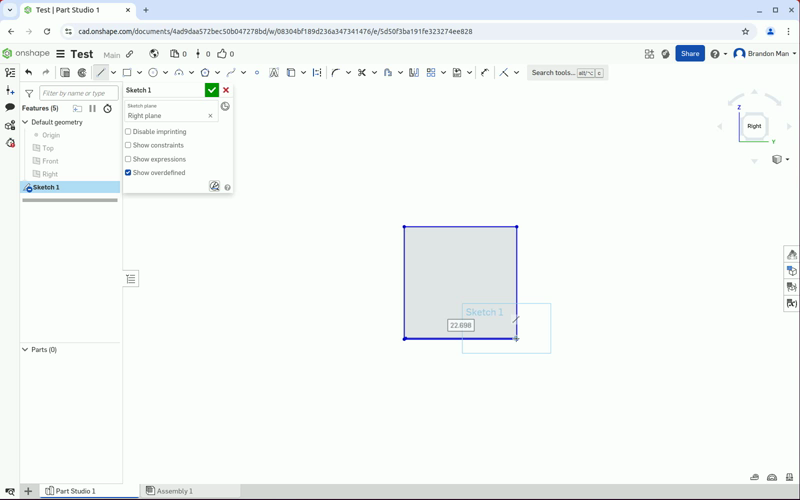
key_up(shift)
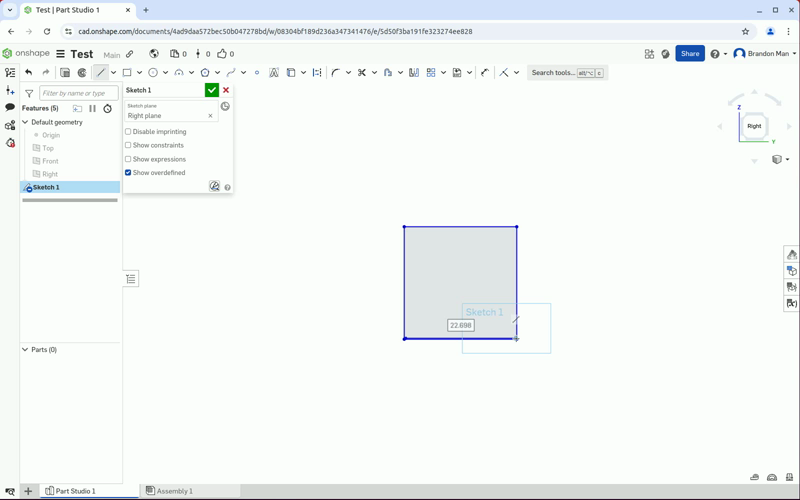
key_down(shift)
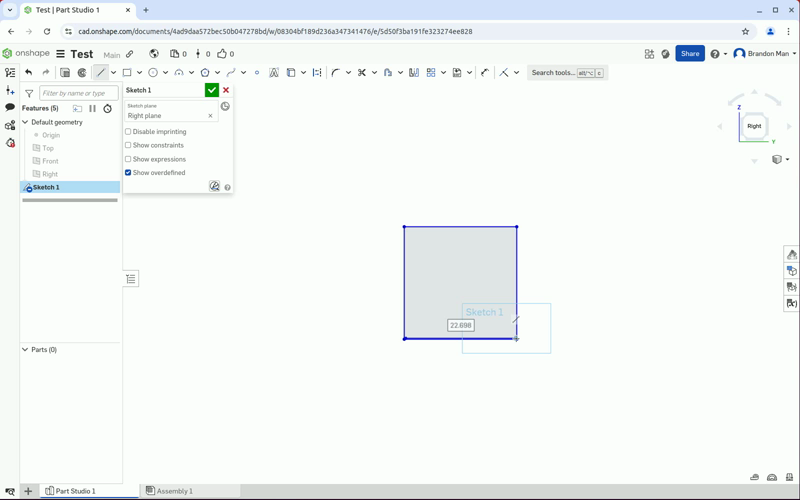
mouse_move(516, 227)
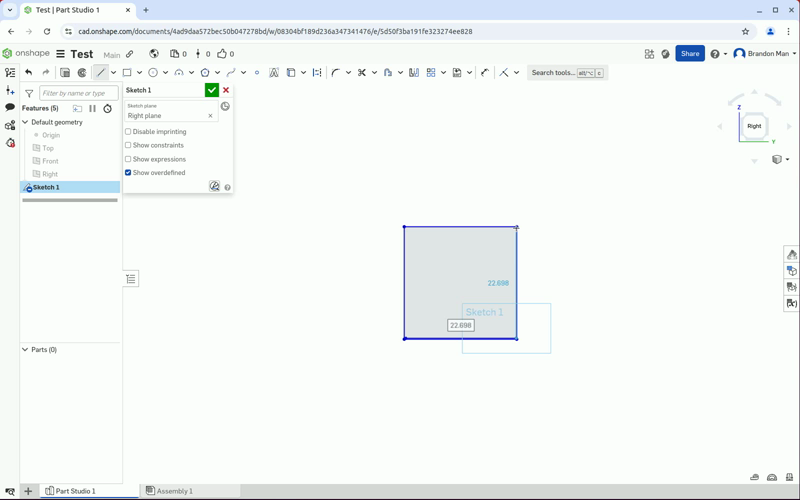
scroll(6)
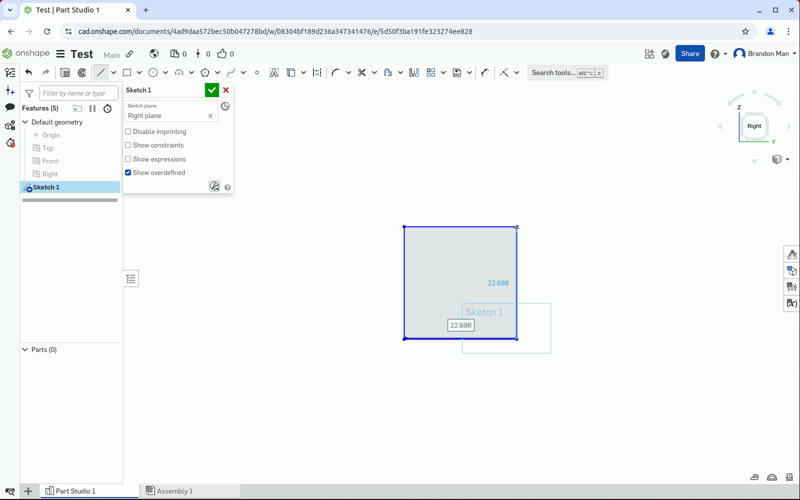
scroll(6)
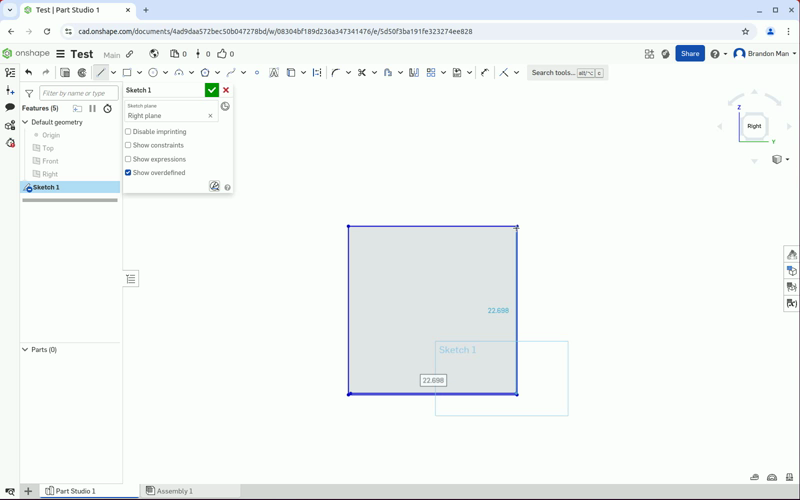
scroll(6)
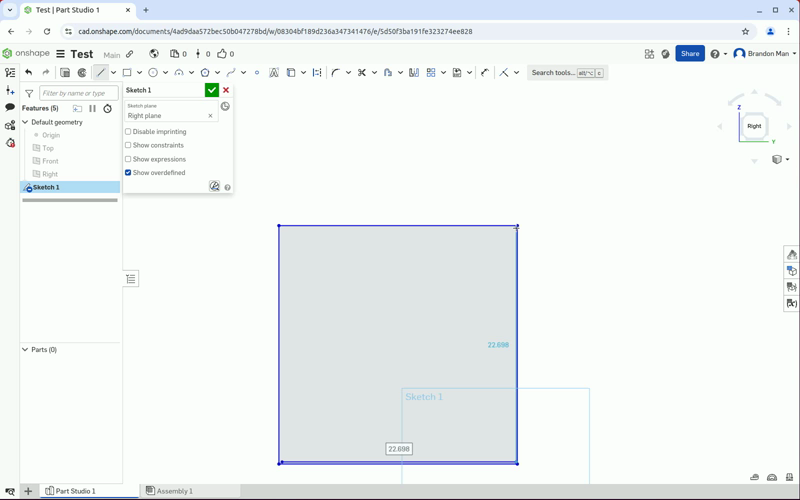
scroll(6)
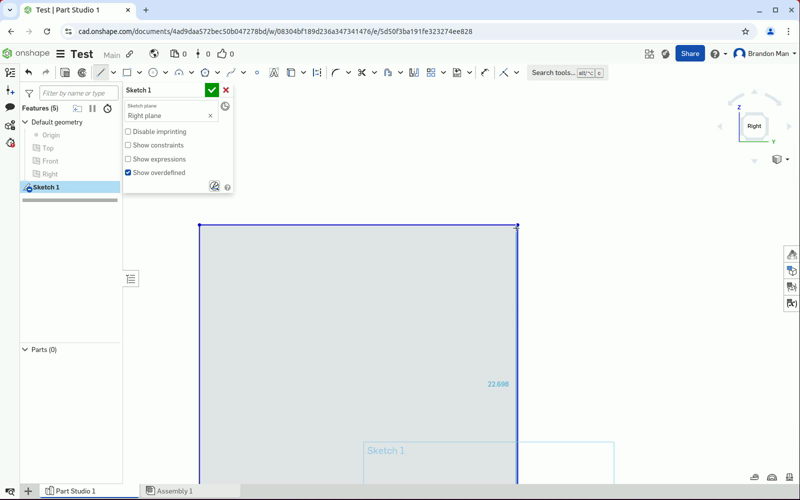
scroll(6)
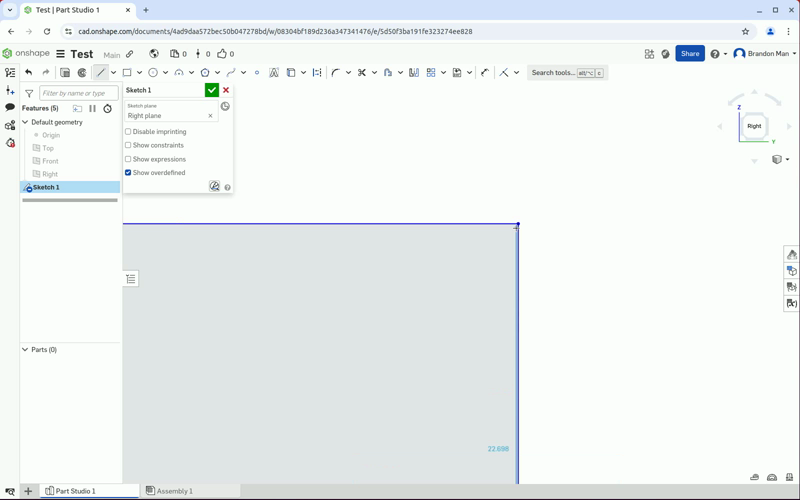
scroll(6)
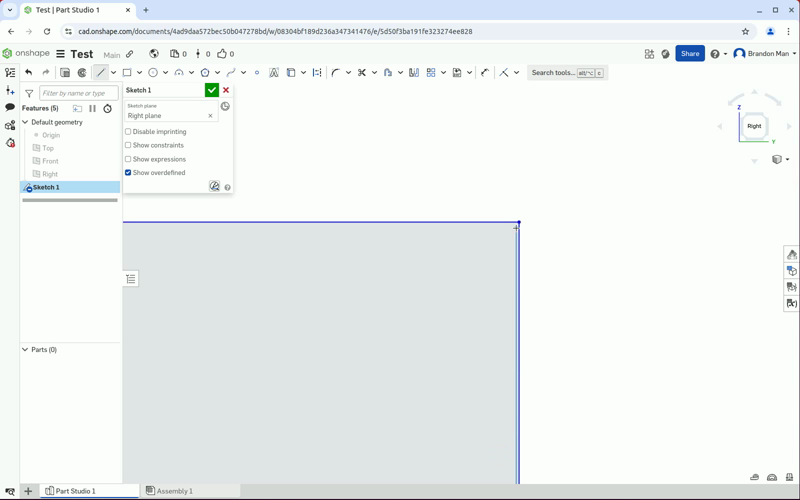
scroll(6)
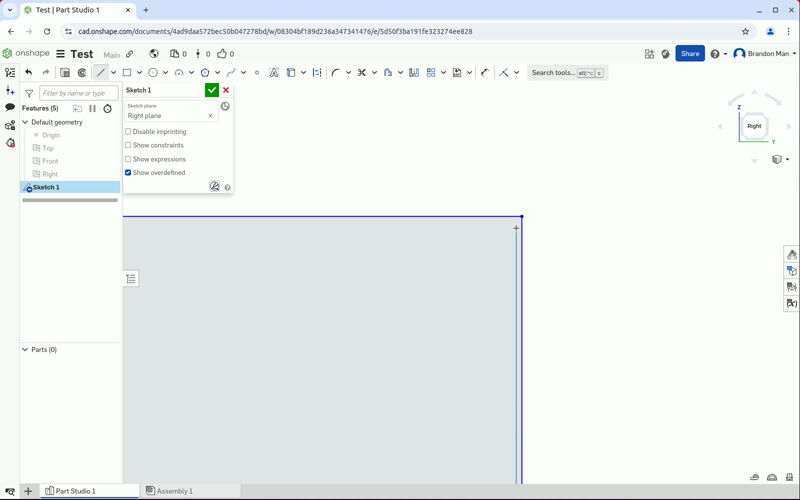
click(516, 227)
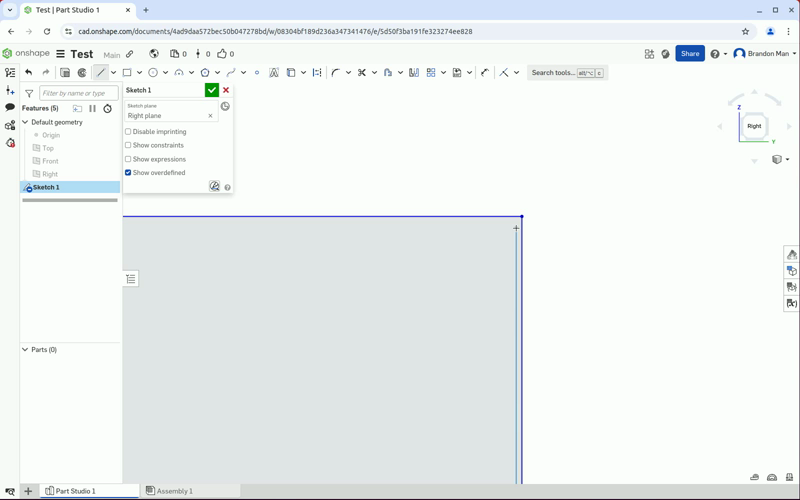
scroll(-6)
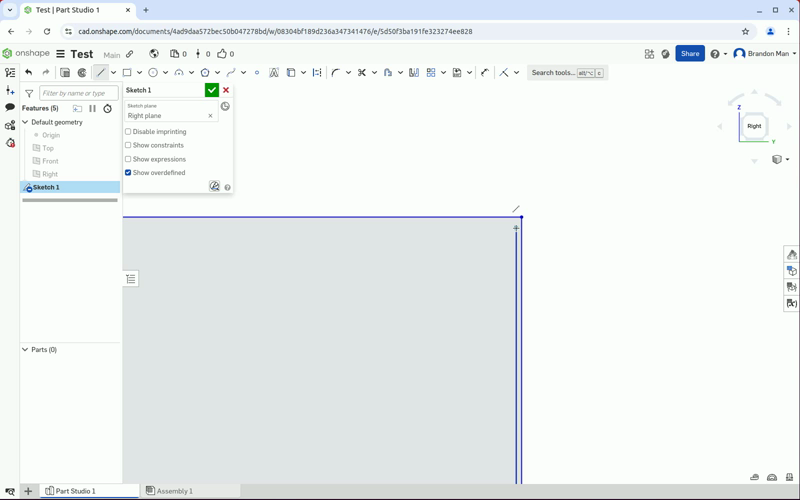
scroll(-6)
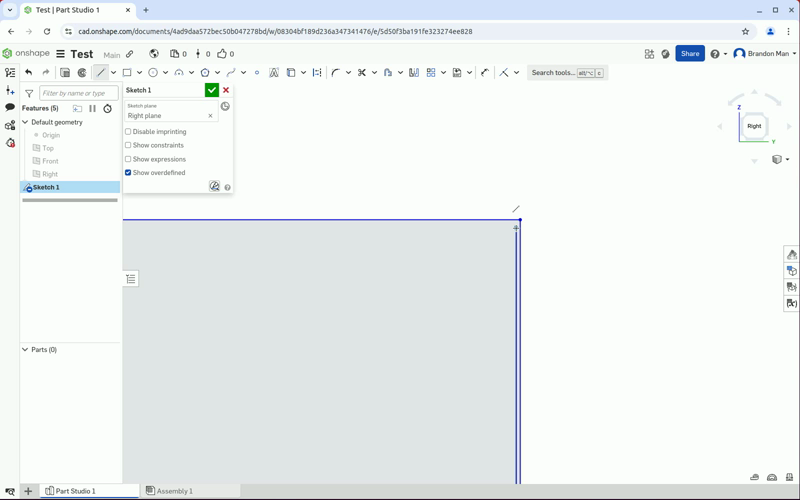
scroll(-6)
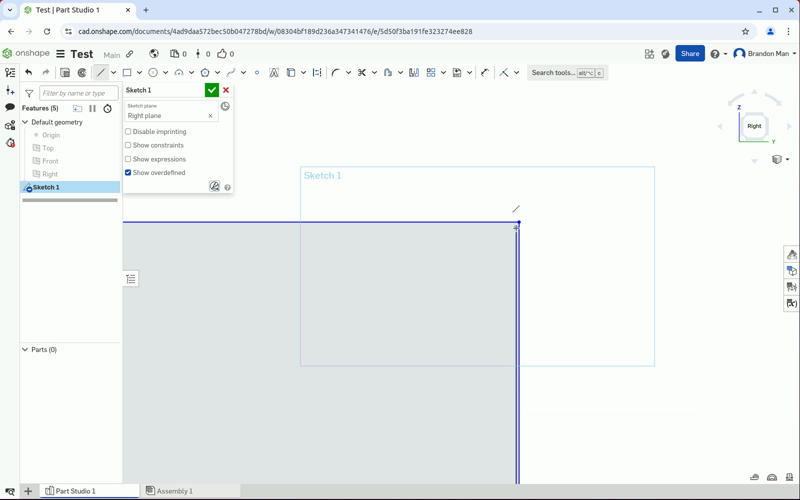
scroll(-6)
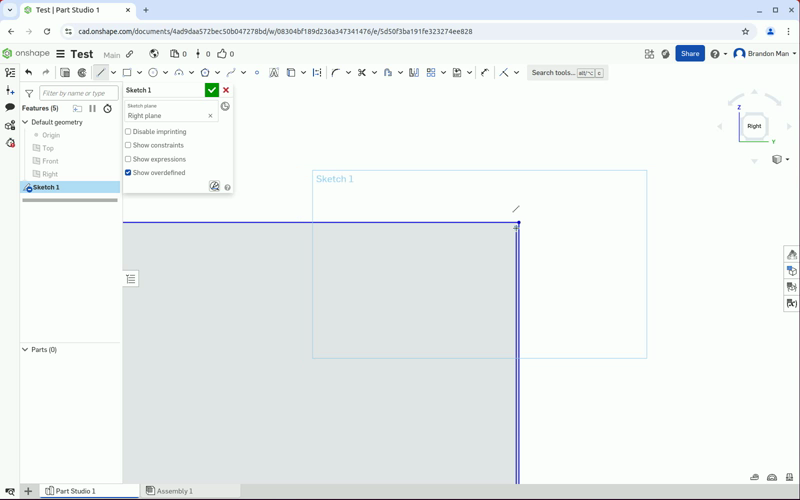
scroll(-6)
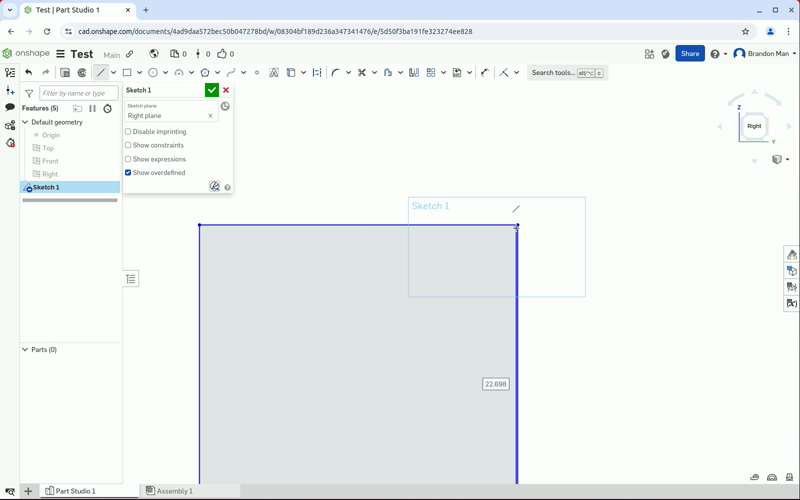
scroll(-6)
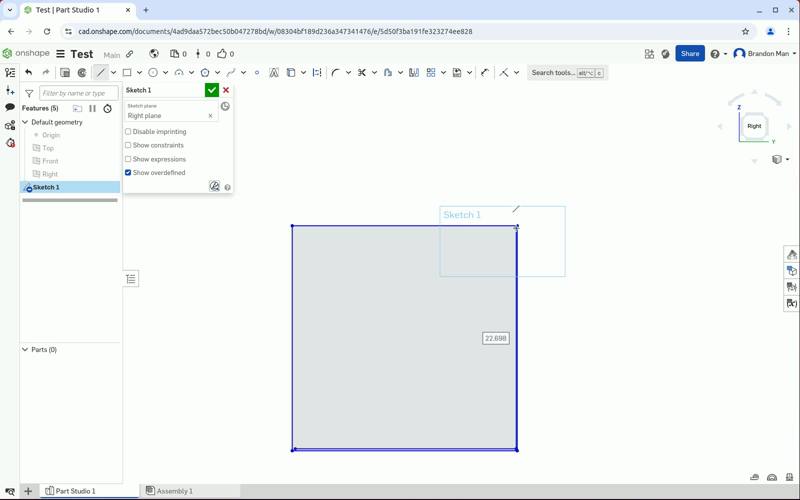
scroll(-6)
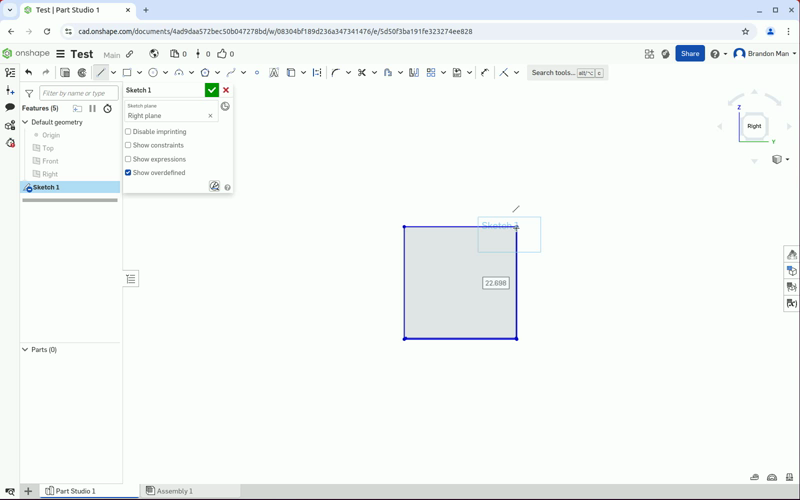
key_up(shift)
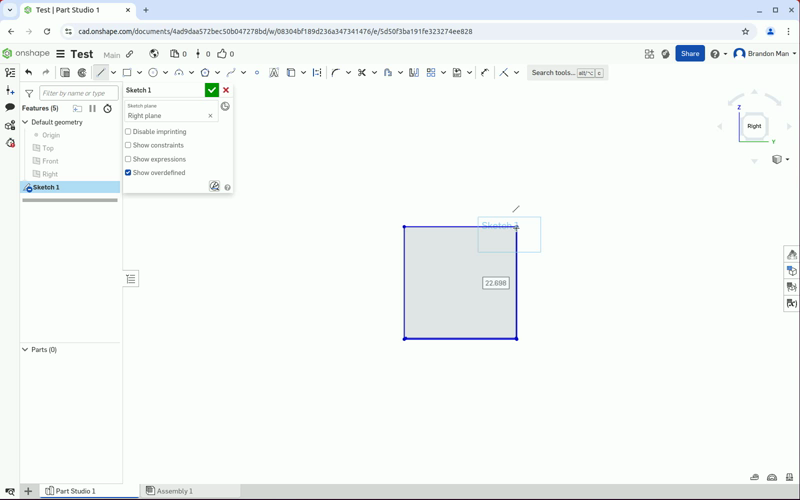
key_down(shift)
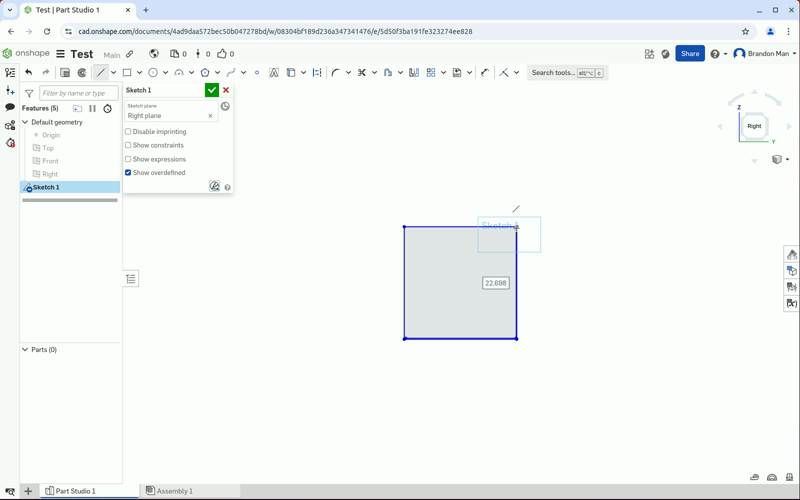
mouse_move(405, 227)
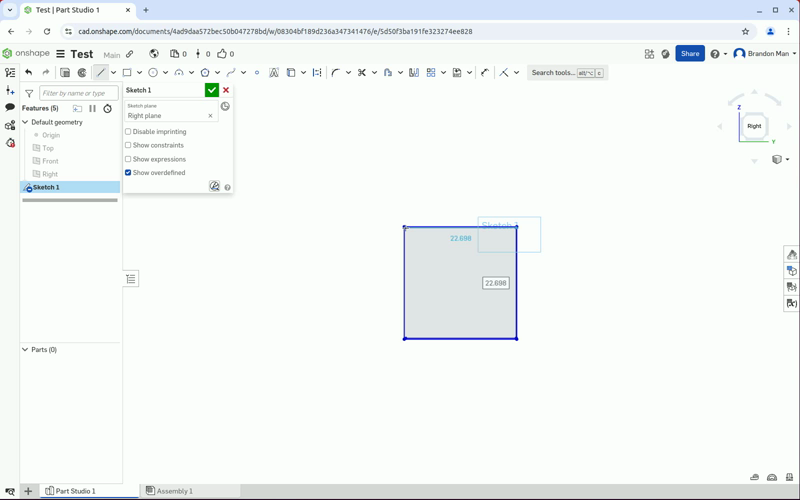
scroll(6)
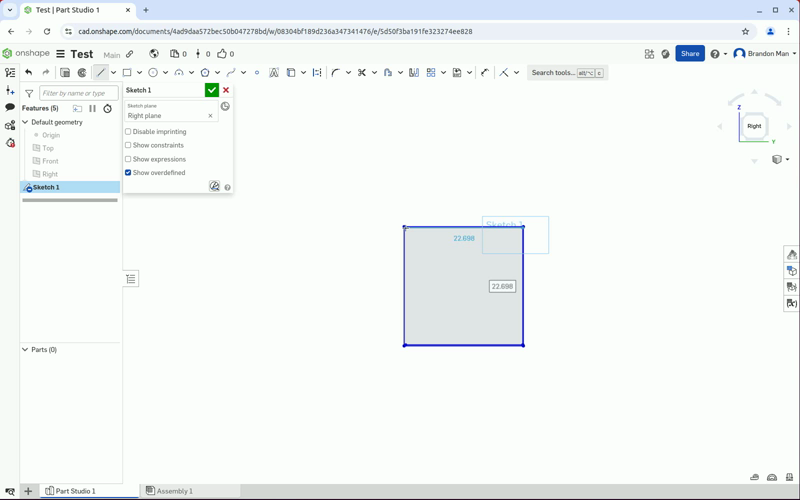
scroll(6)
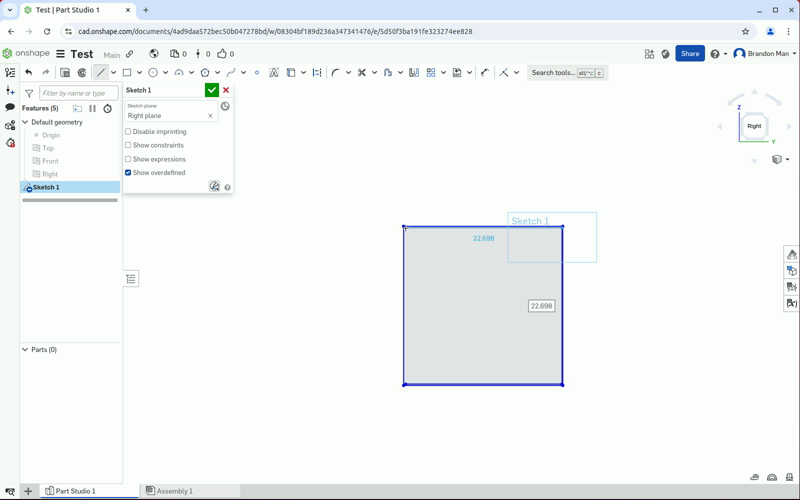
scroll(6)
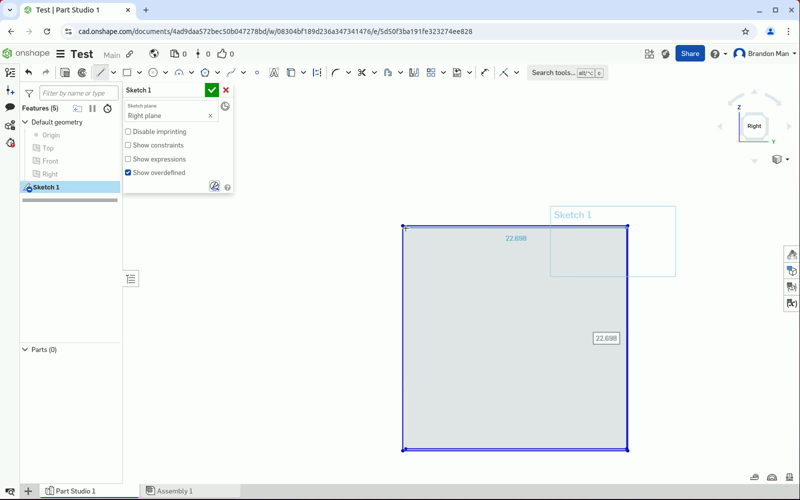
scroll(6)
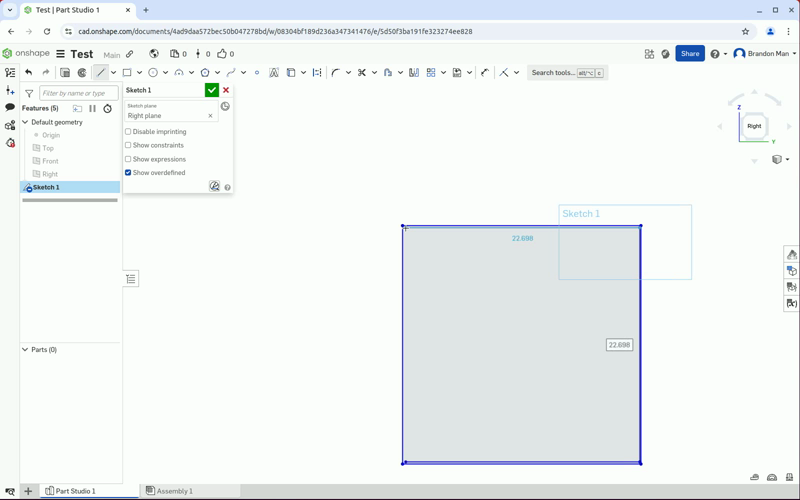
scroll(6)
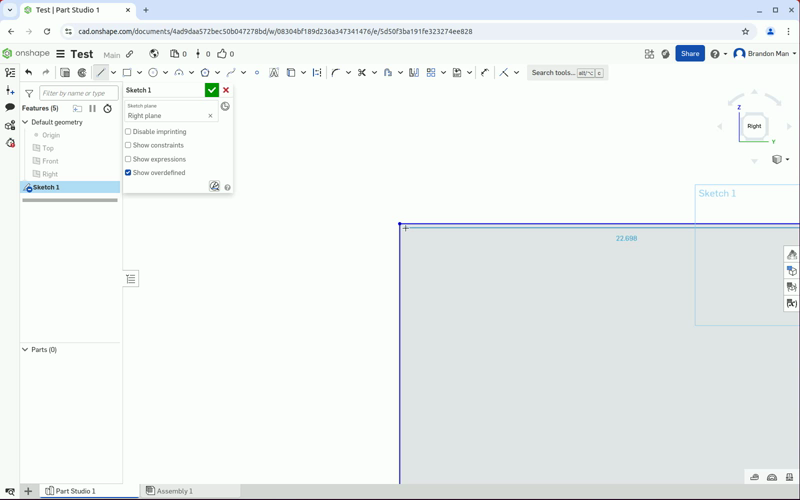
scroll(6)
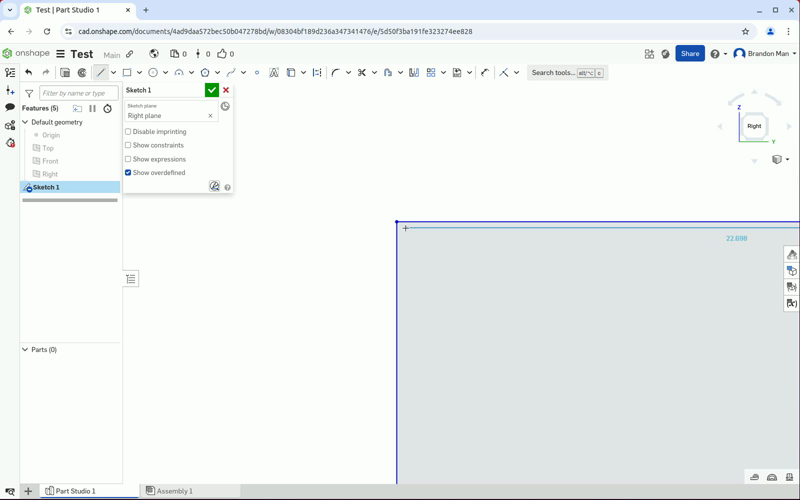
scroll(6)
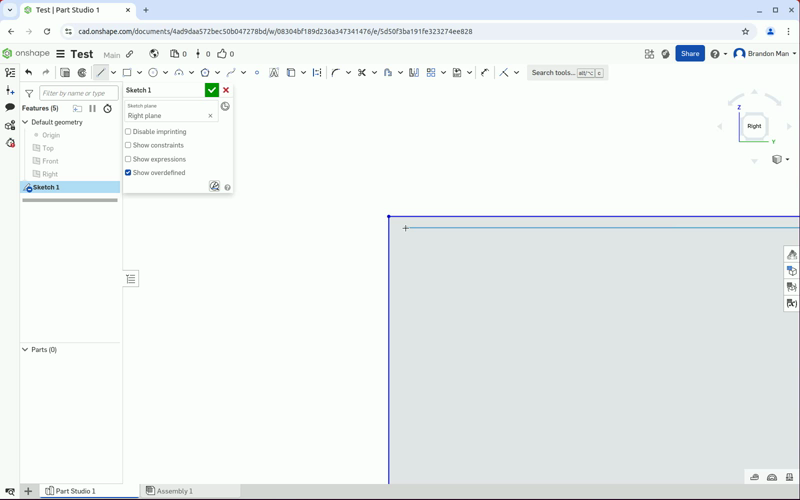
click(405, 227)
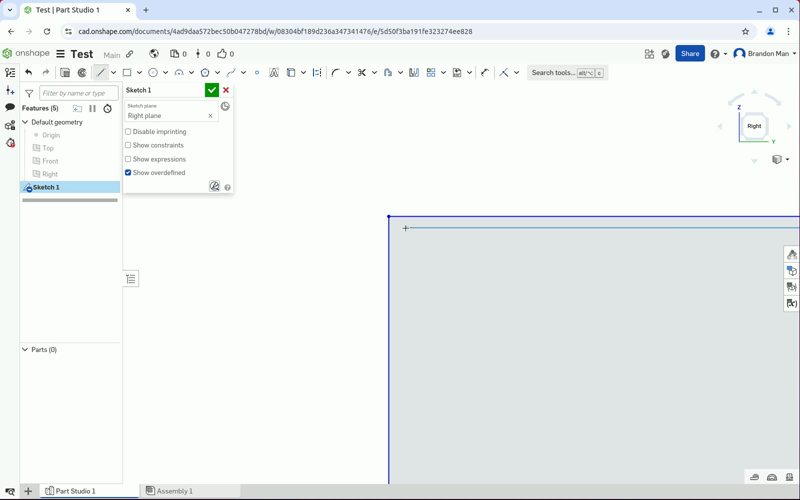
scroll(-6)
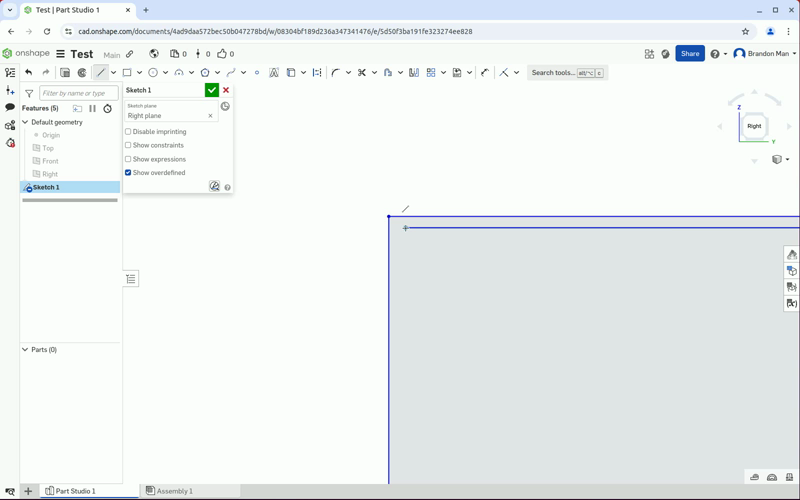
scroll(-6)
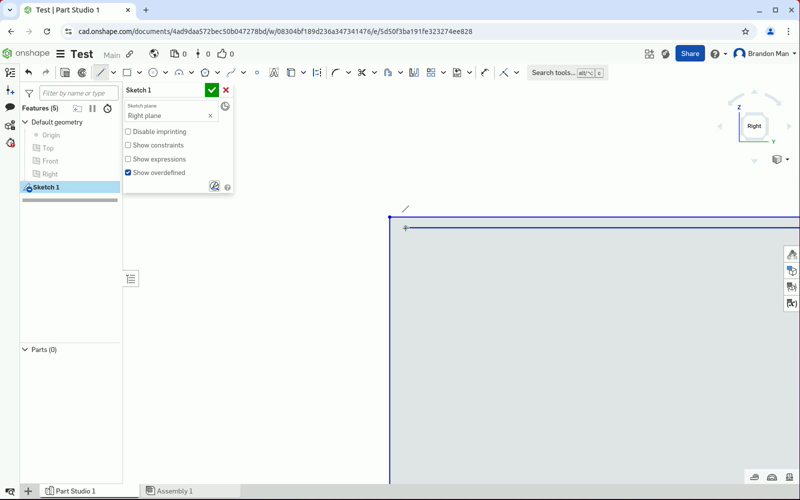
scroll(-6)
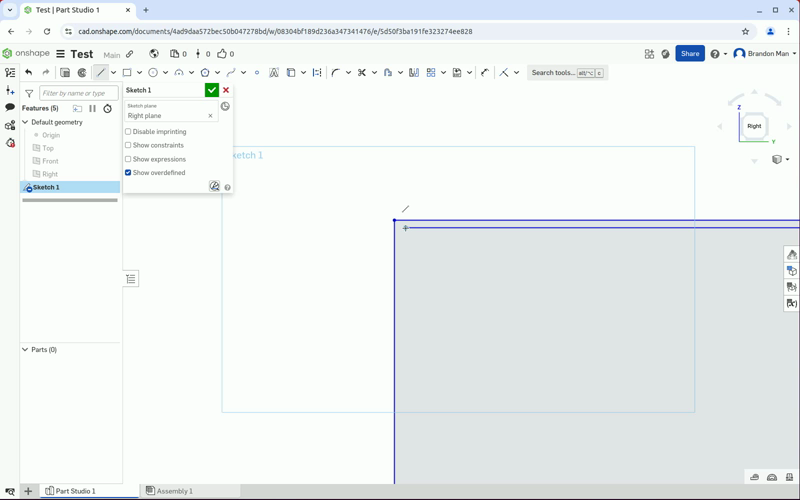
scroll(-6)
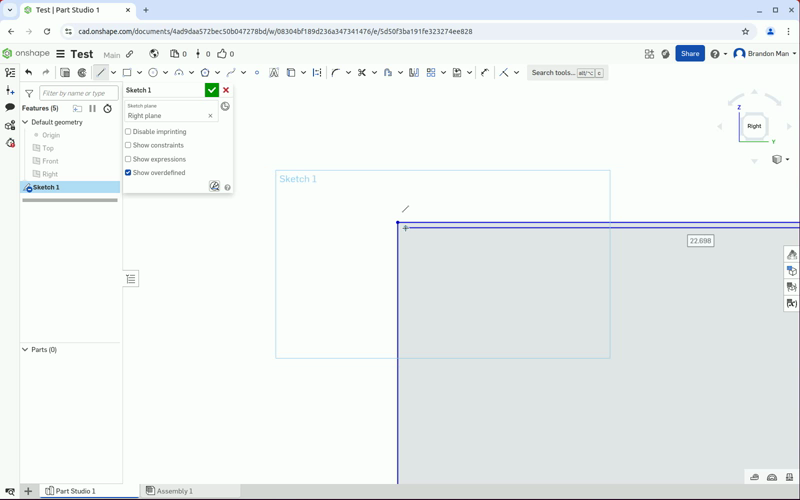
scroll(-6)
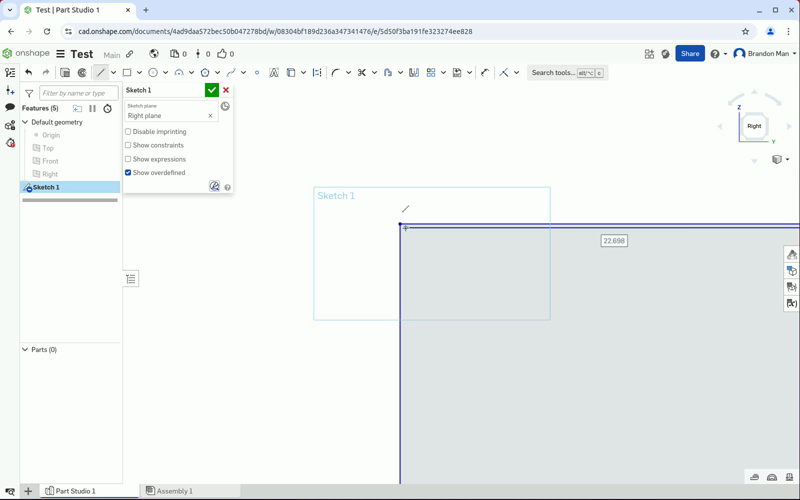
scroll(-6)
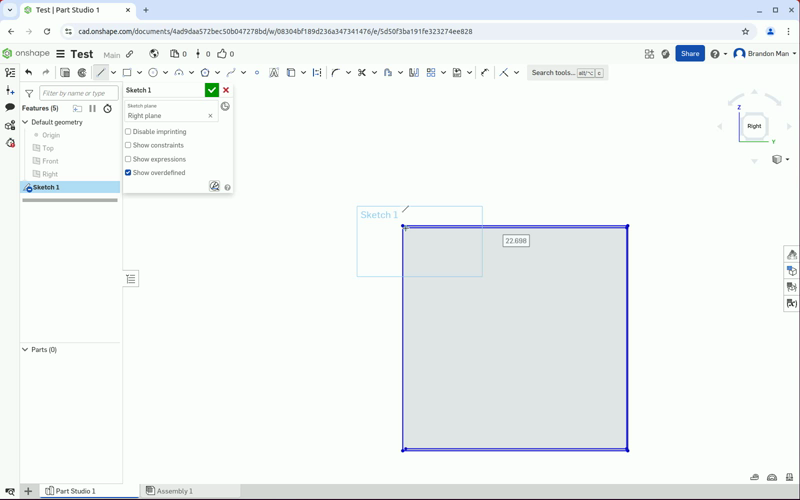
scroll(-6)
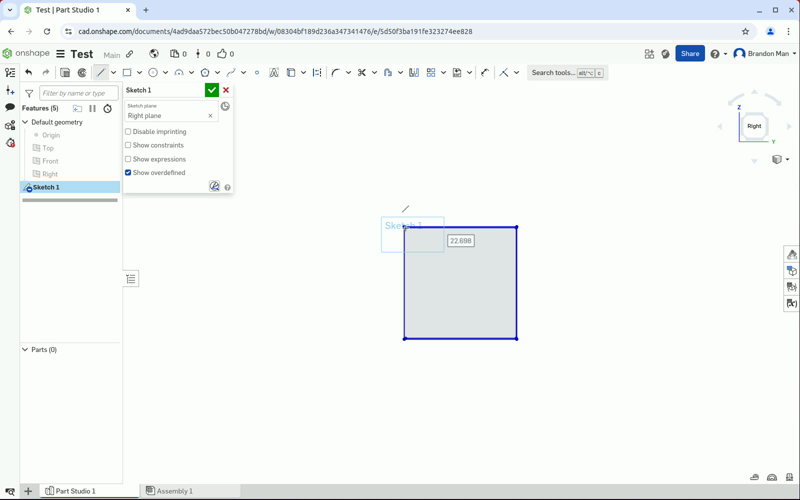
key_up(shift)
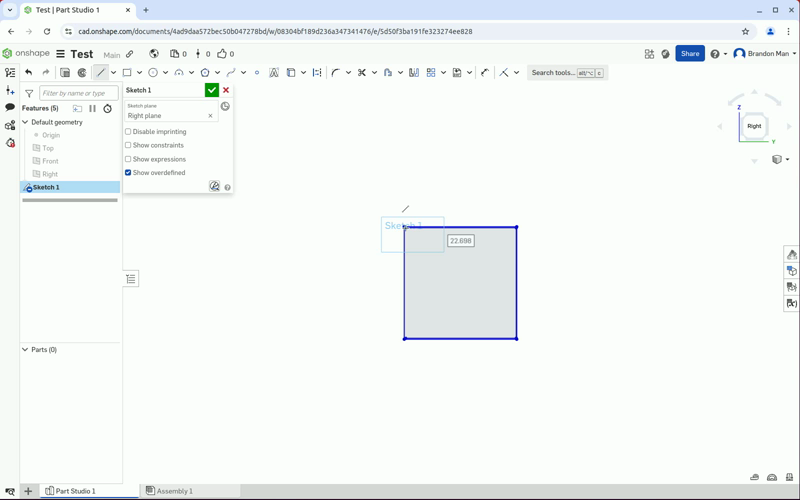
key_down(shift)
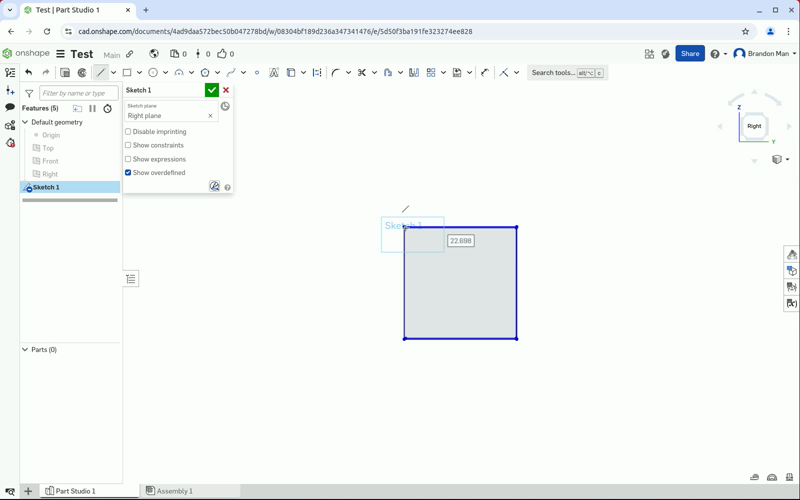
mouse_move(405, 338)
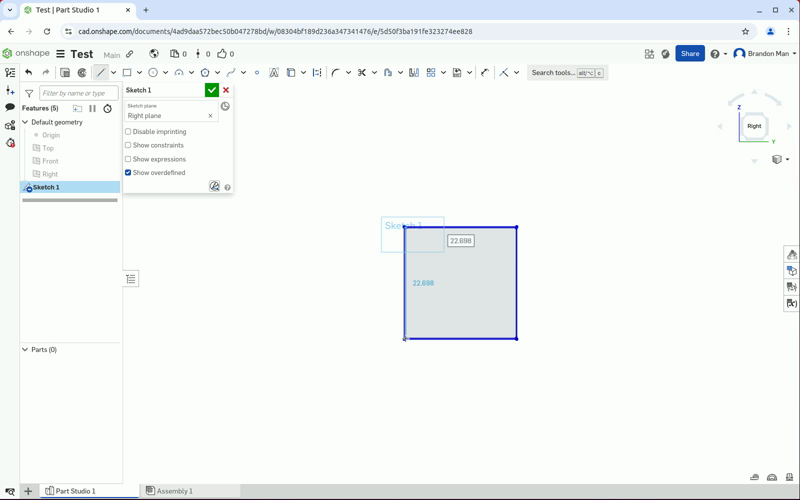
scroll(6)
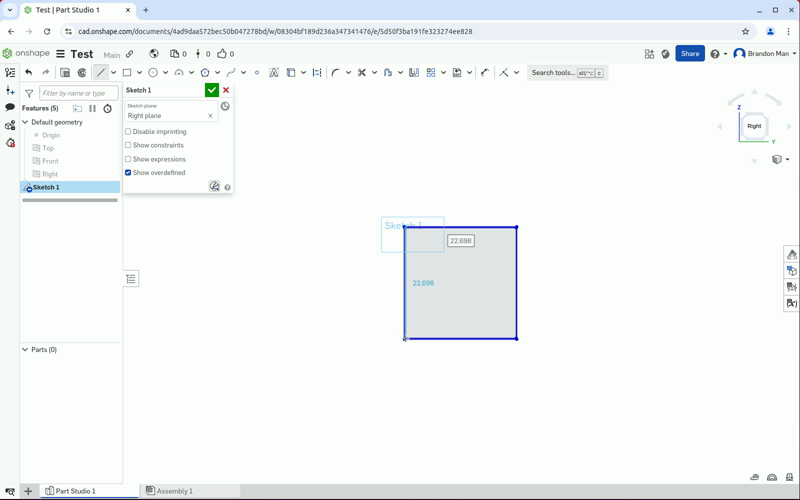
scroll(6)
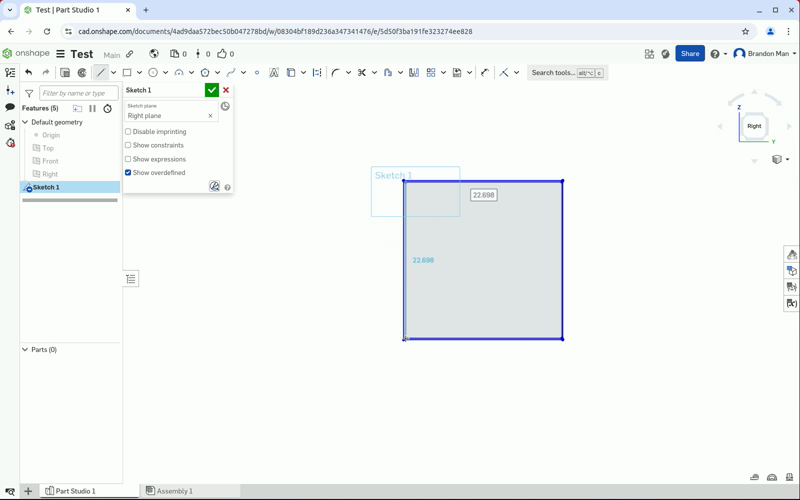
scroll(6)
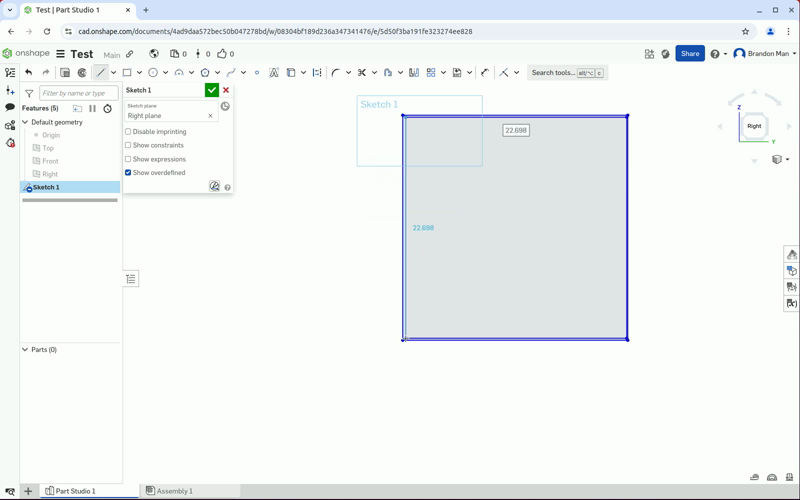
scroll(6)
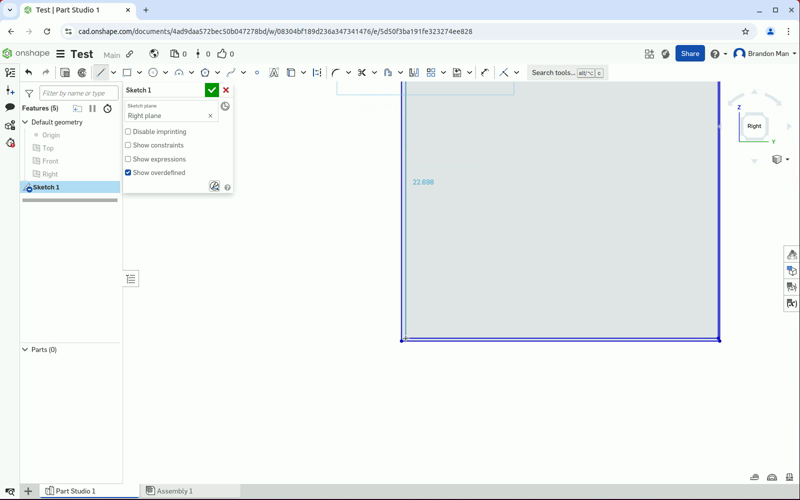
scroll(6)
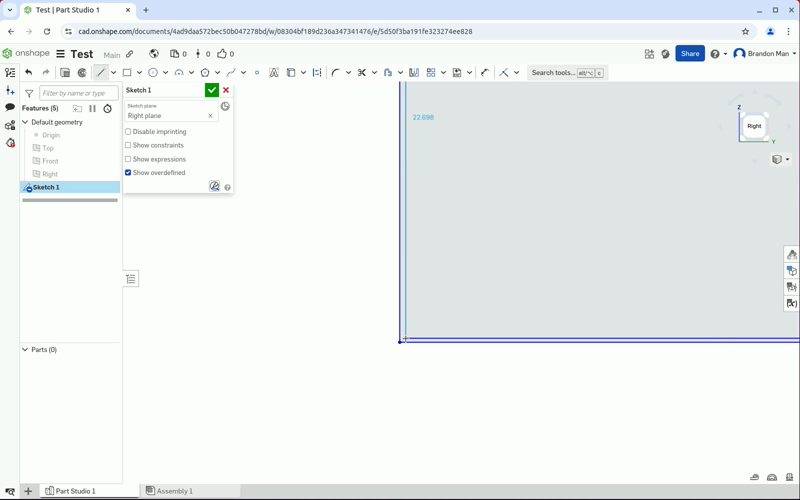
scroll(6)
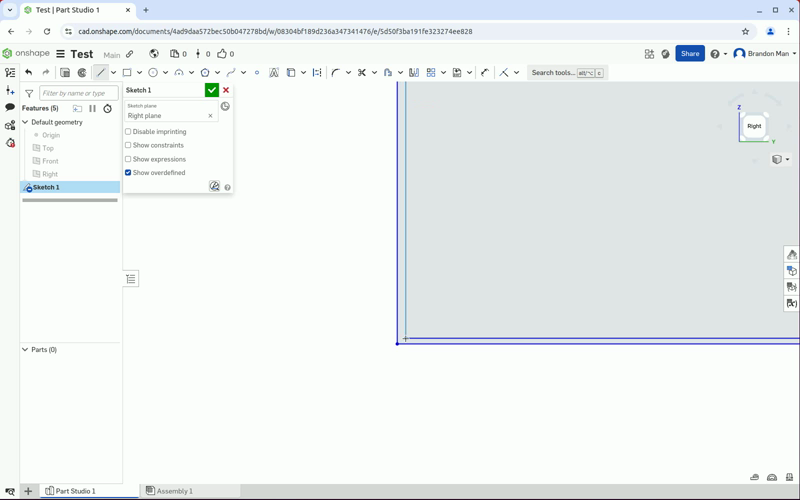
scroll(6)
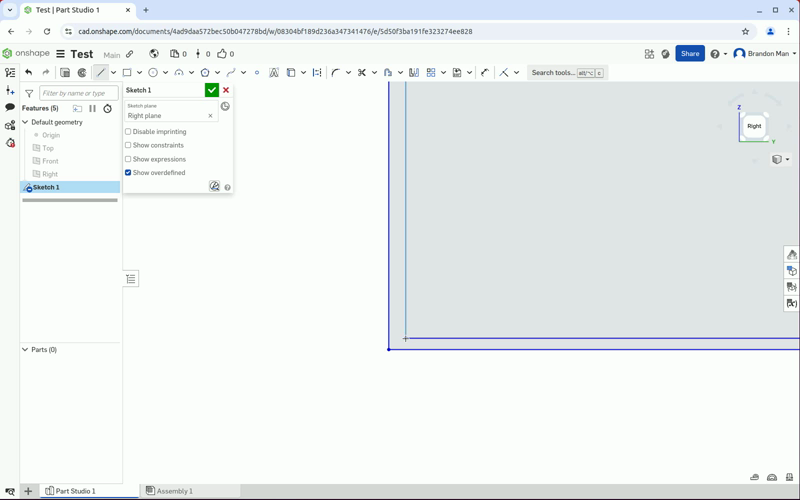
key_up(shift)
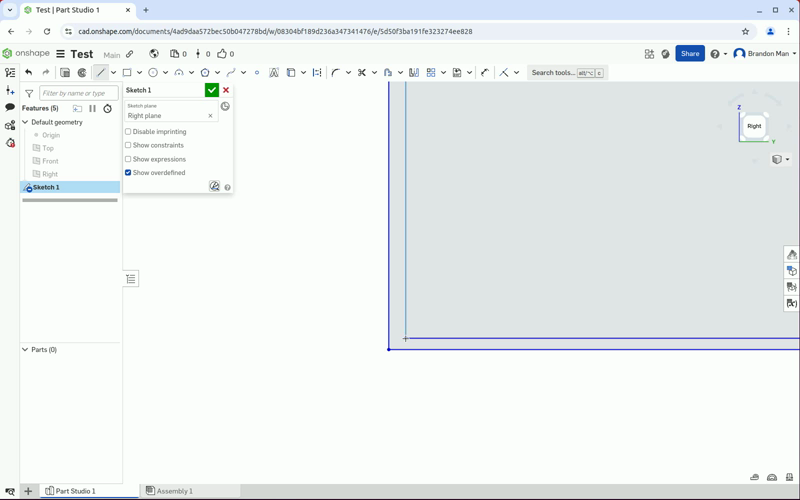
click(405, 338)
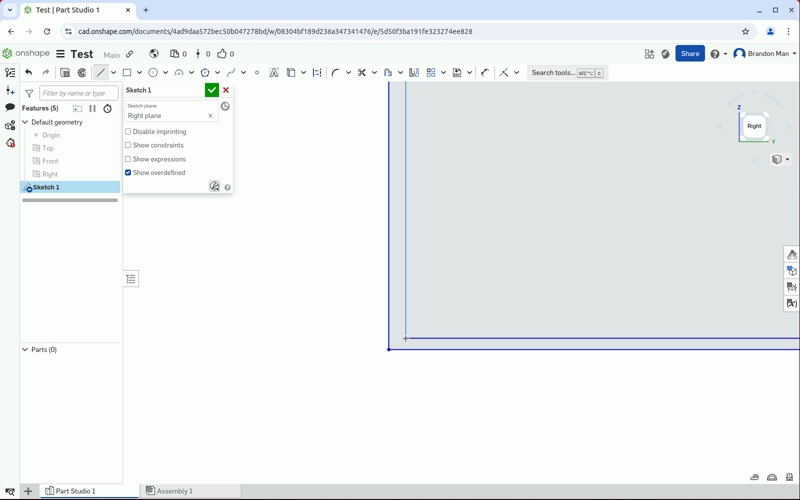
scroll(-6)
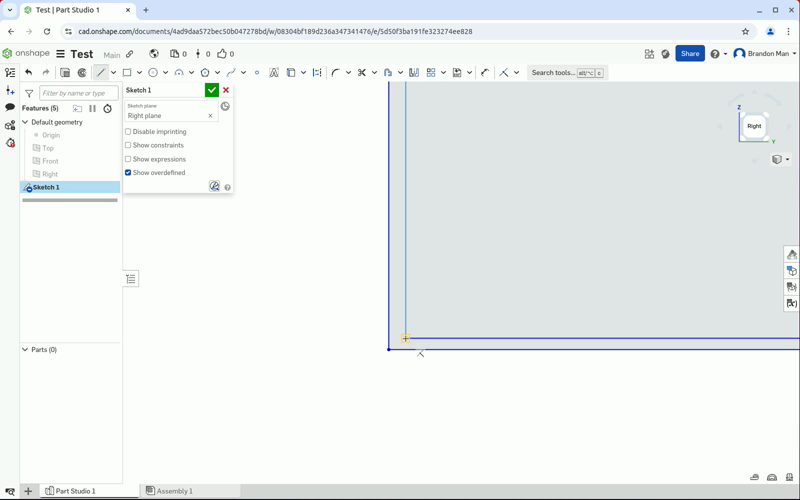
scroll(-6)
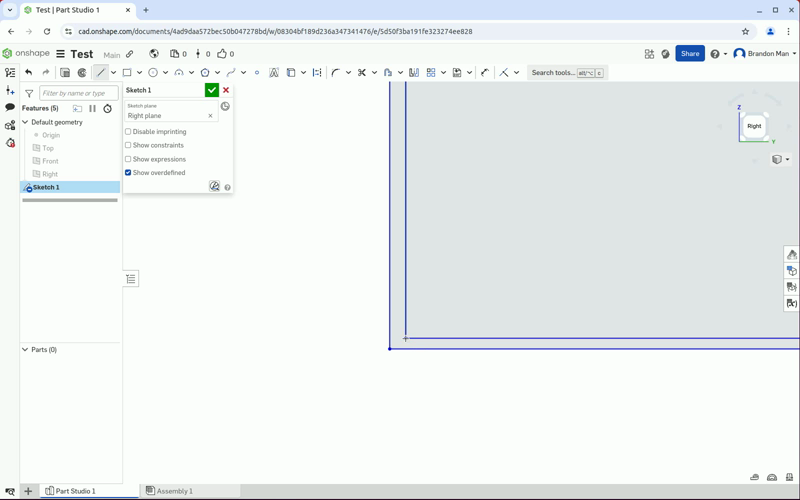
scroll(-6)
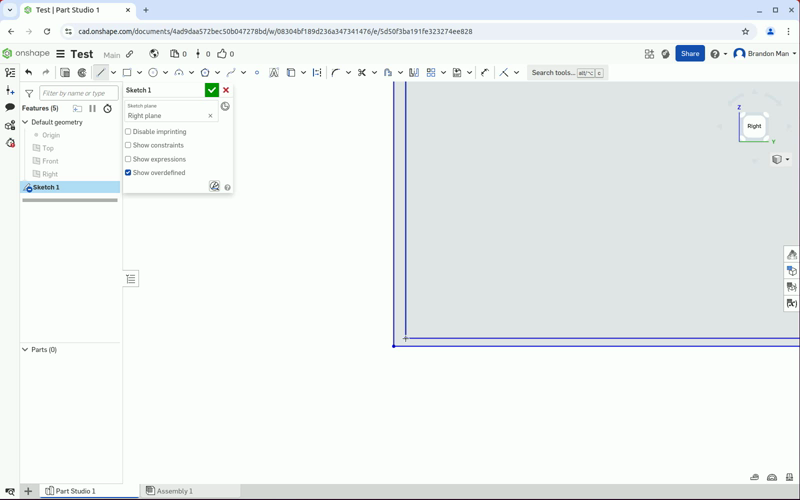
scroll(-6)
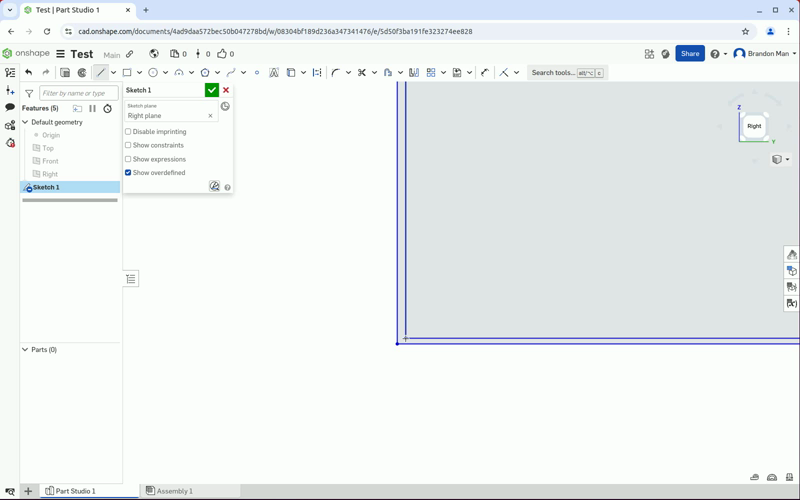
scroll(-6)
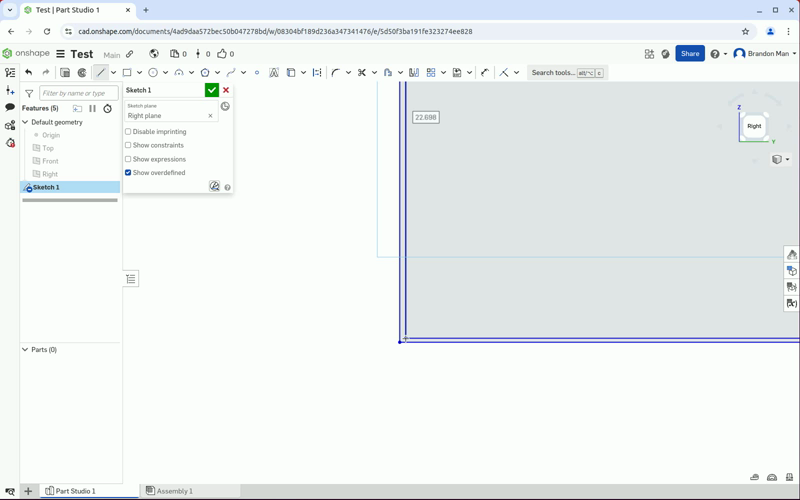
scroll(-6)
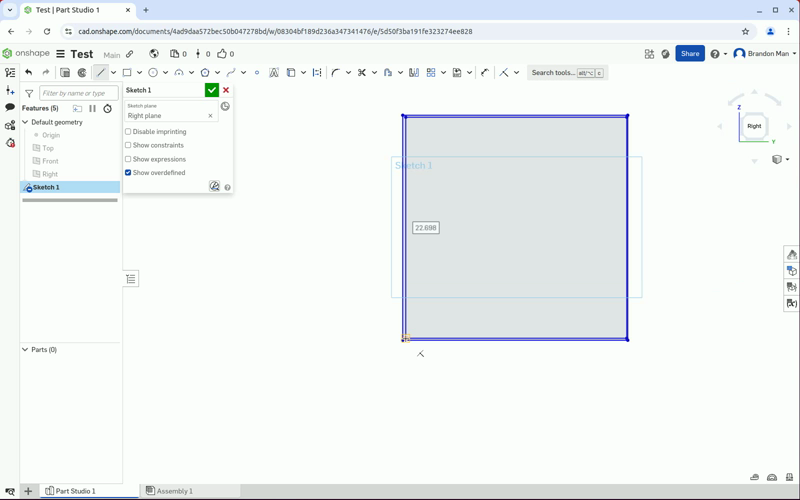
scroll(-6)
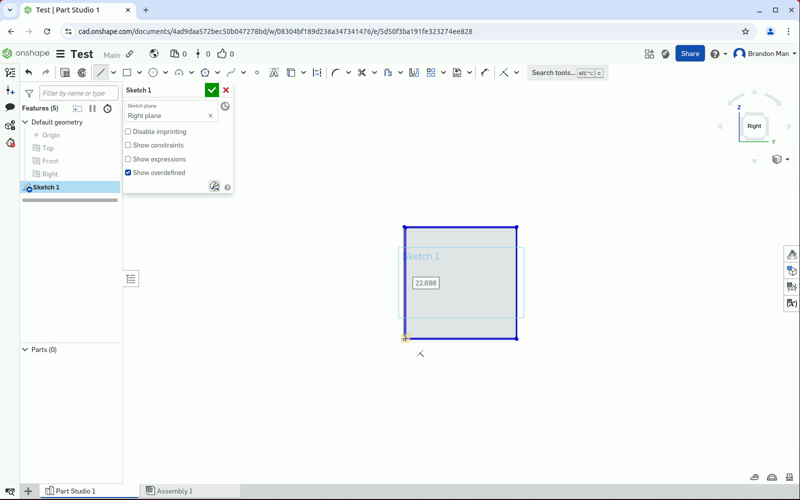
key(esc)
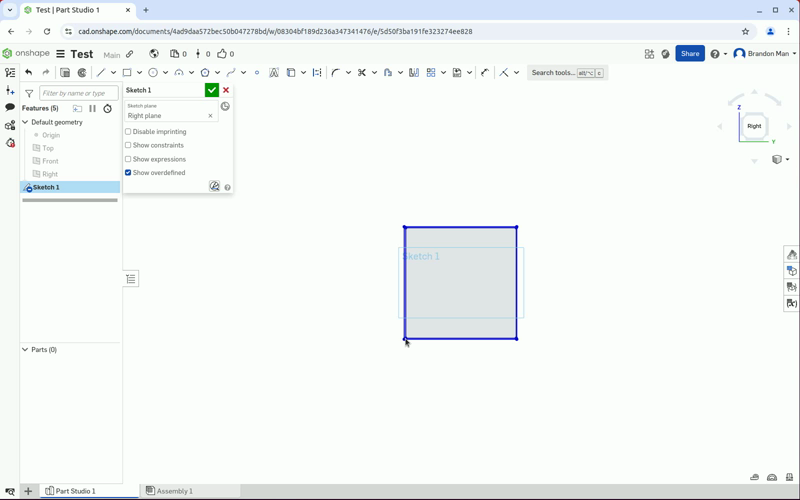
mouse_move(496, 338)
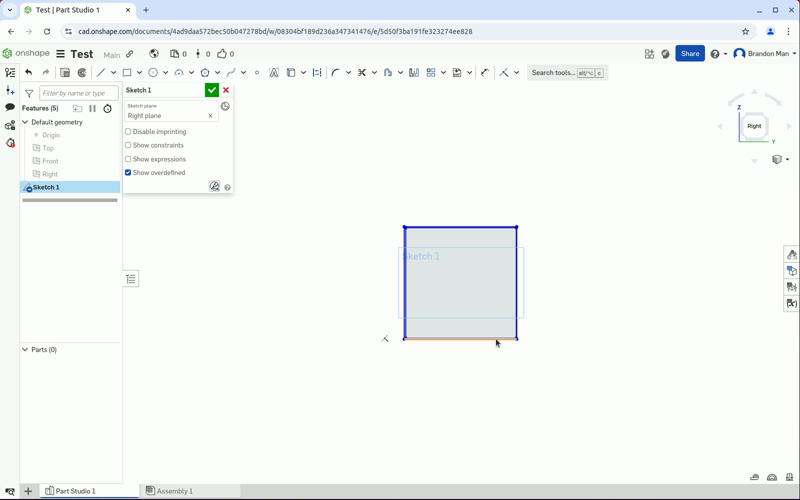
scroll(6)
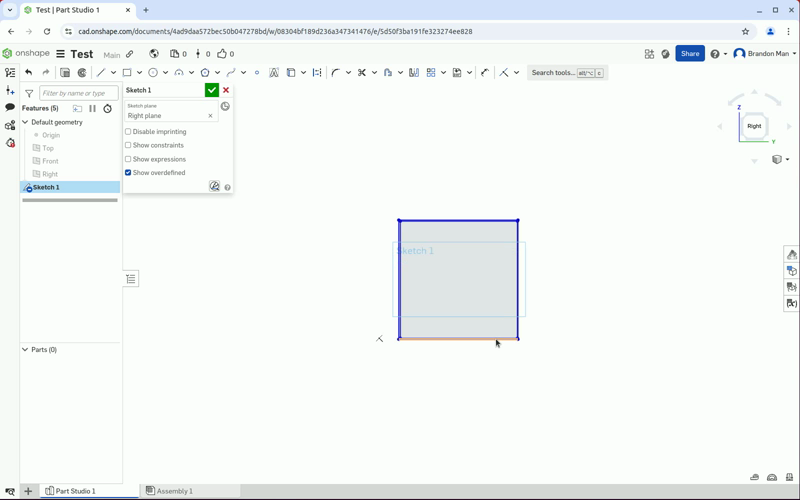
scroll(6)
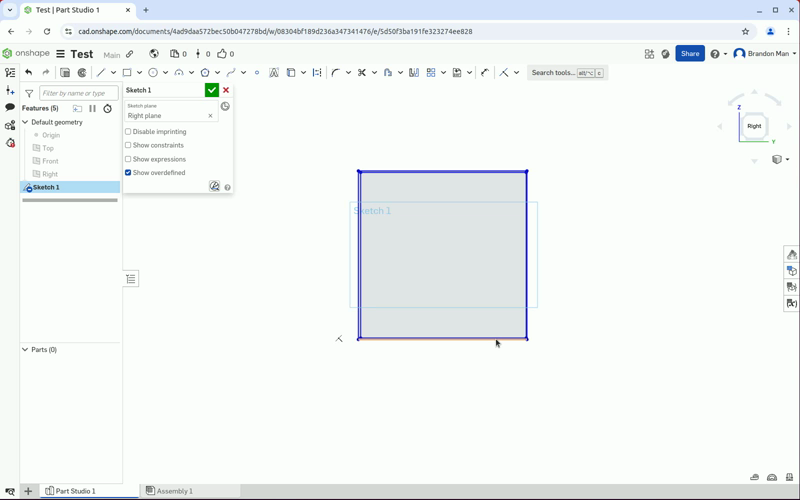
scroll(6)
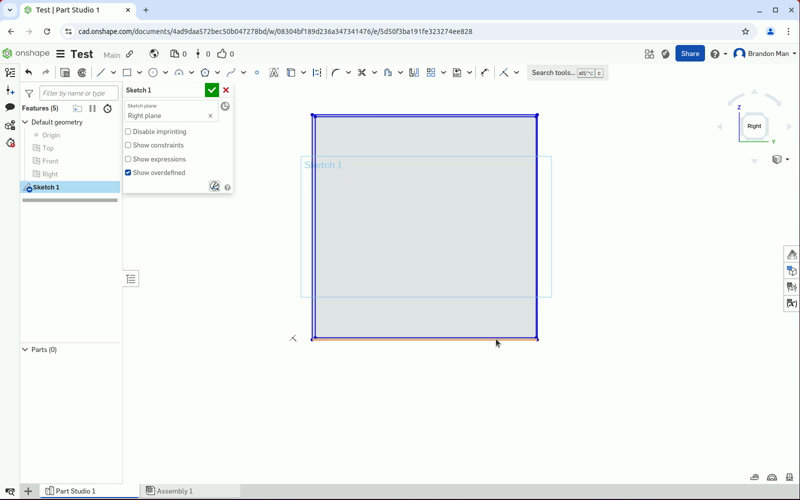
scroll(6)
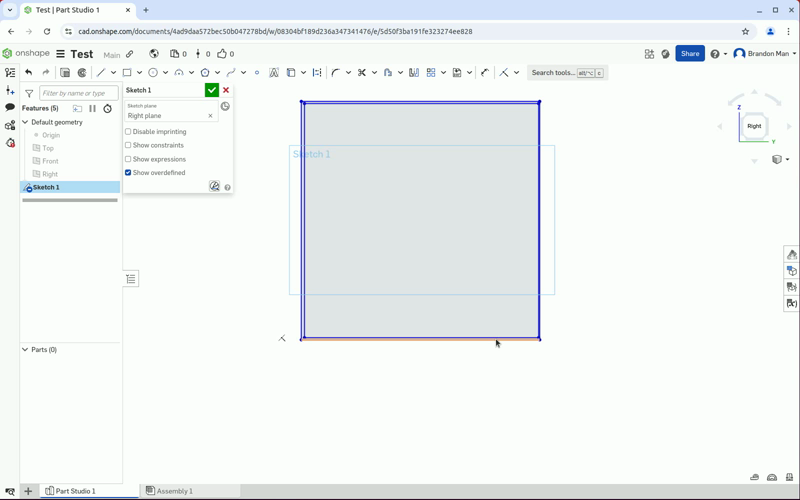
scroll(6)
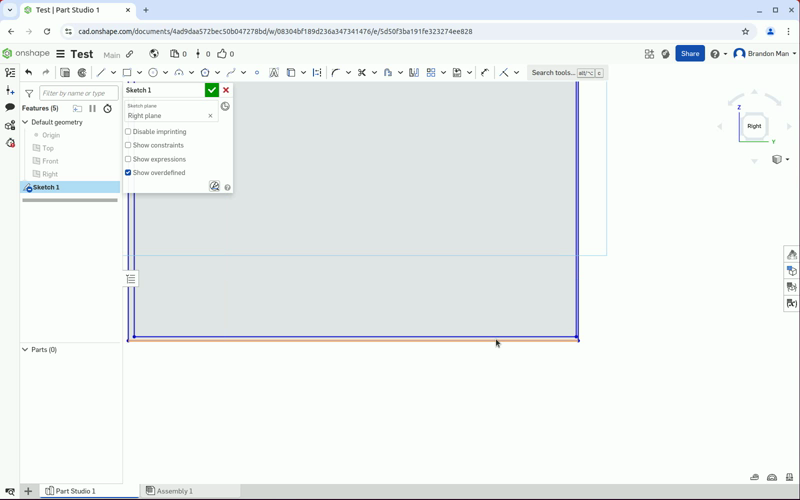
scroll(6)
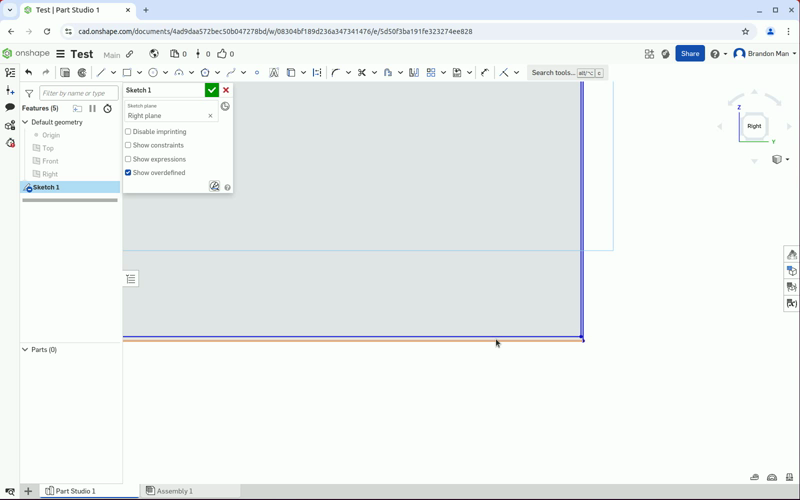
scroll(6)
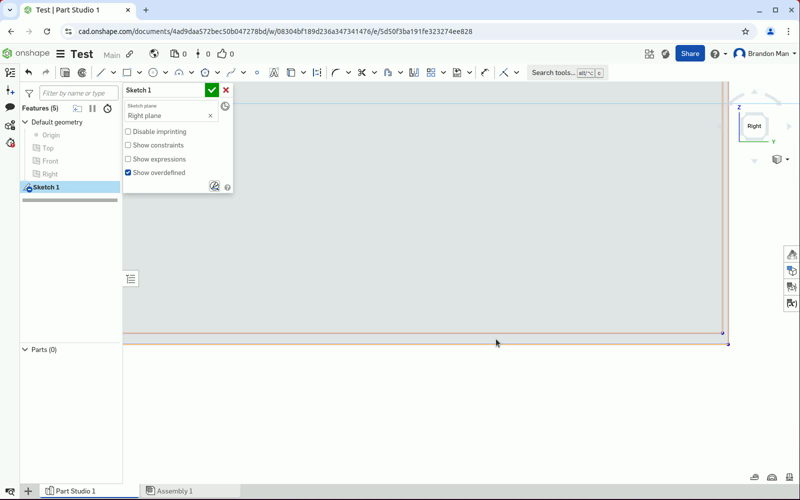
click(496, 338)
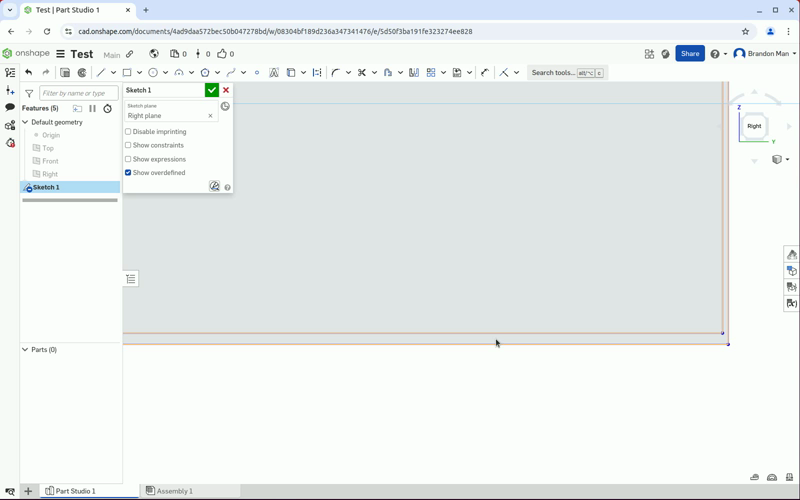
scroll(-6)
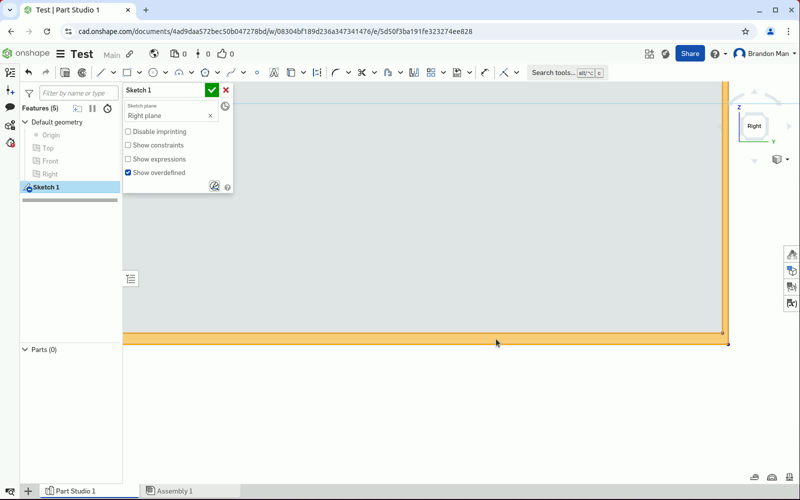
scroll(-6)
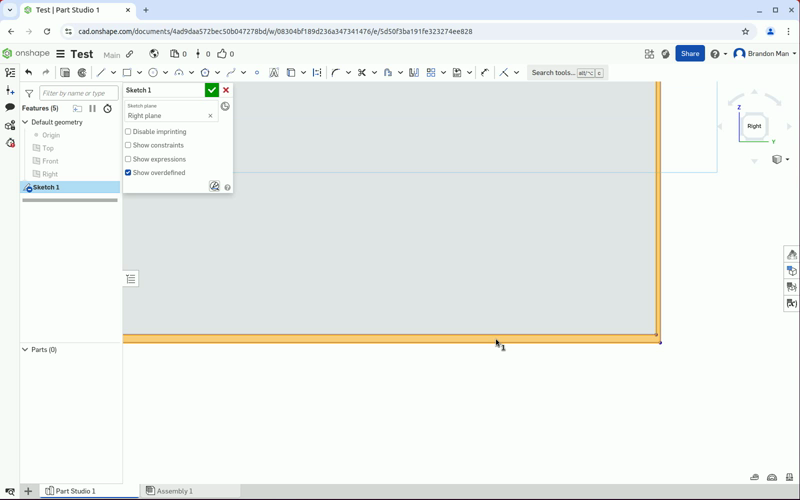
scroll(-6)
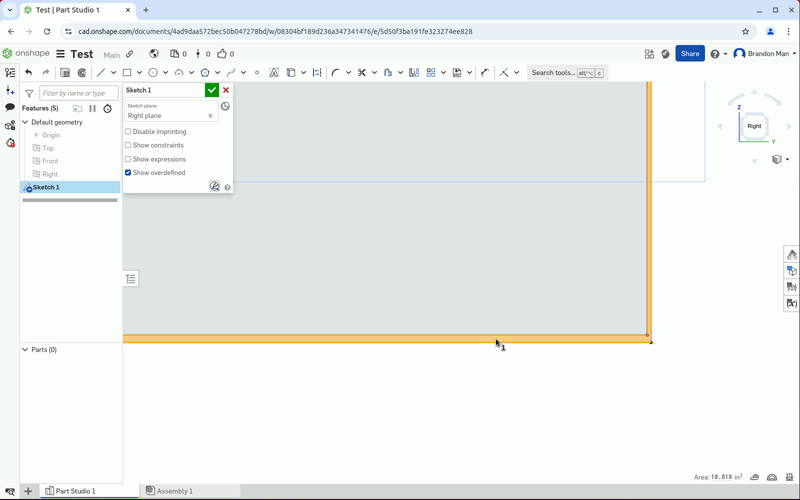
scroll(-6)
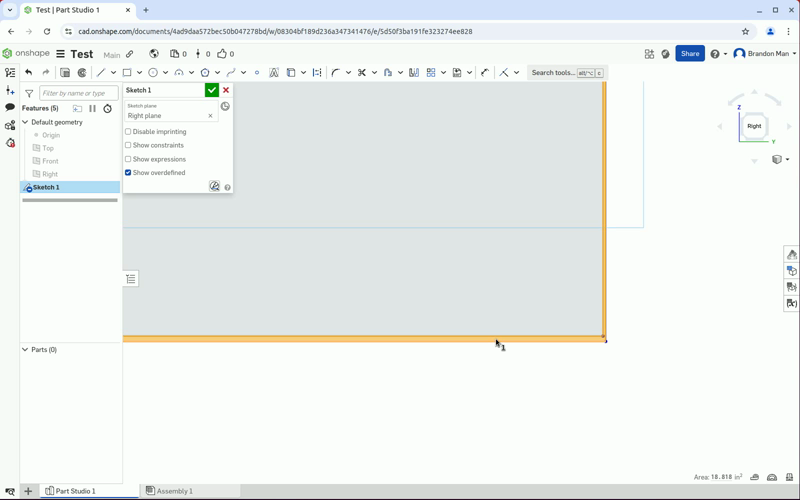
scroll(-6)
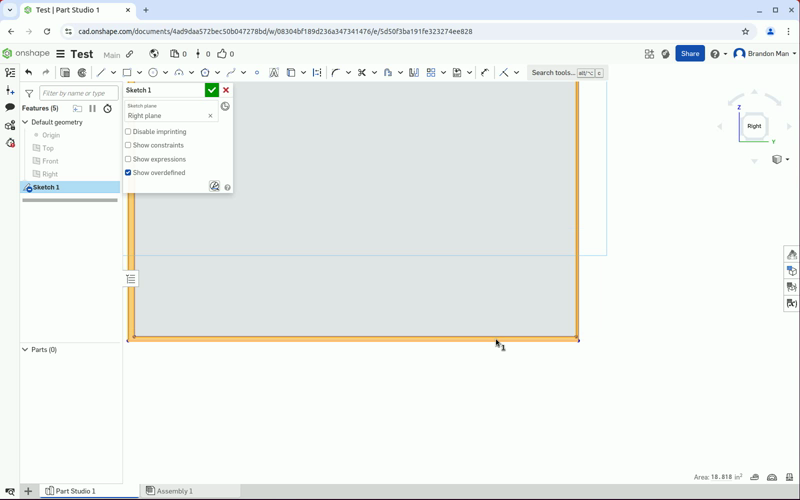
scroll(-6)
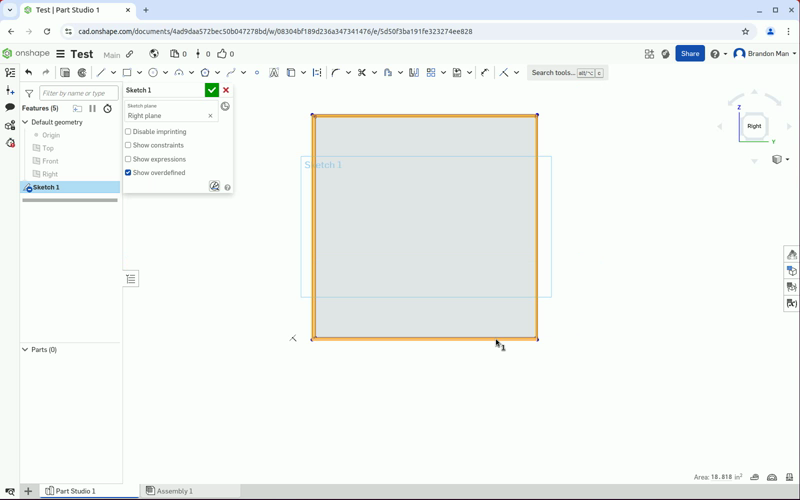
scroll(-6)
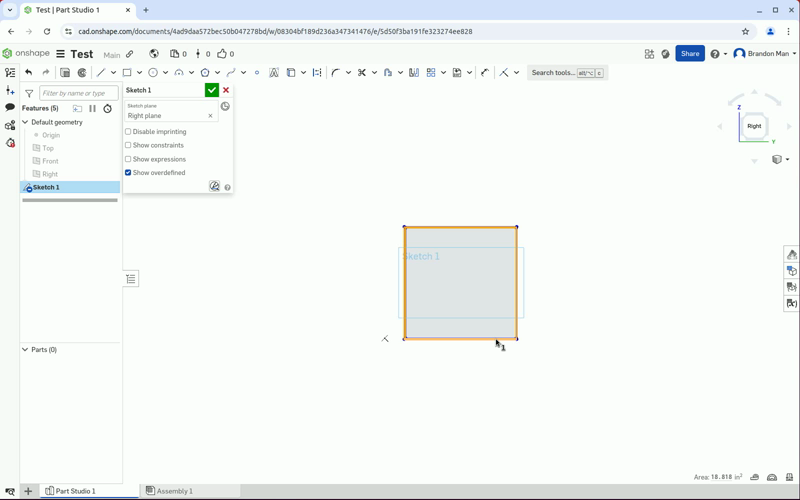
mouse_move(73, 352)
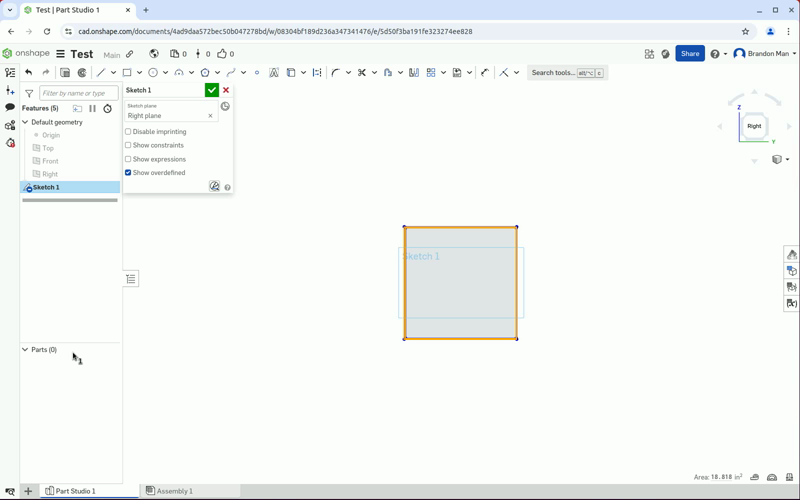
key(shift+y)
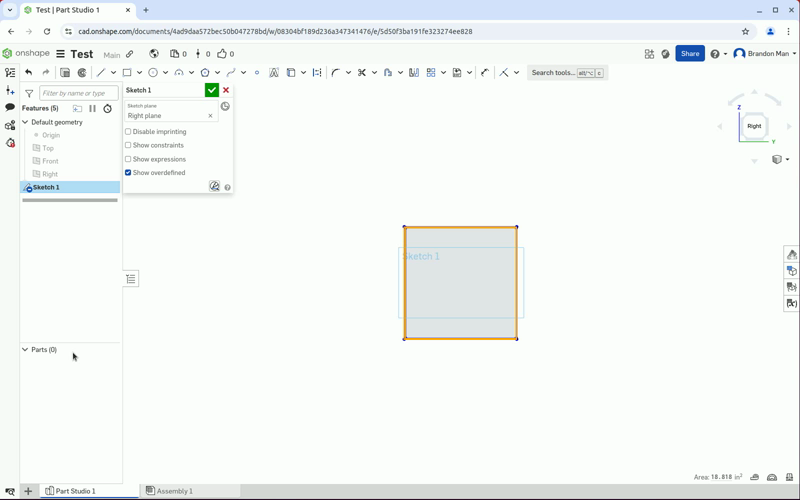
key(shift+e)
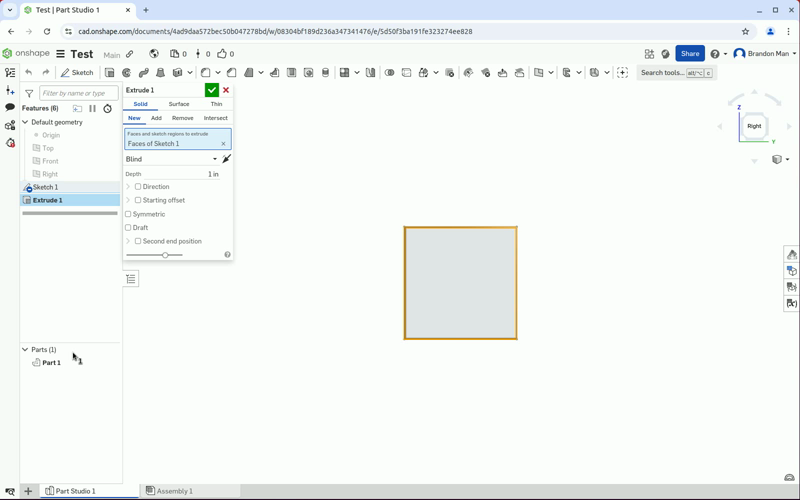
mouse_move(143, 106)
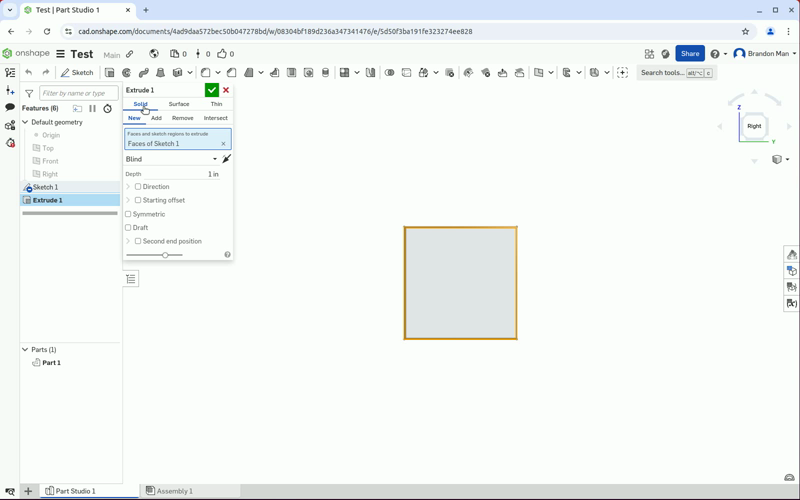
click(143, 106)
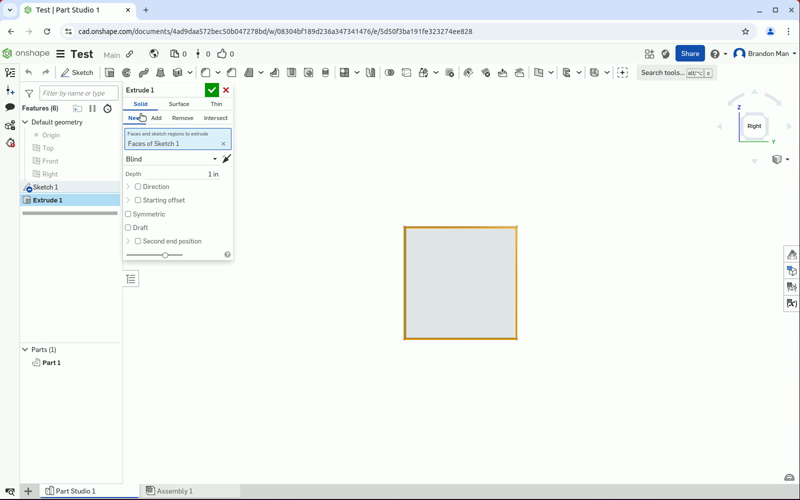
mouse_move(137, 120)
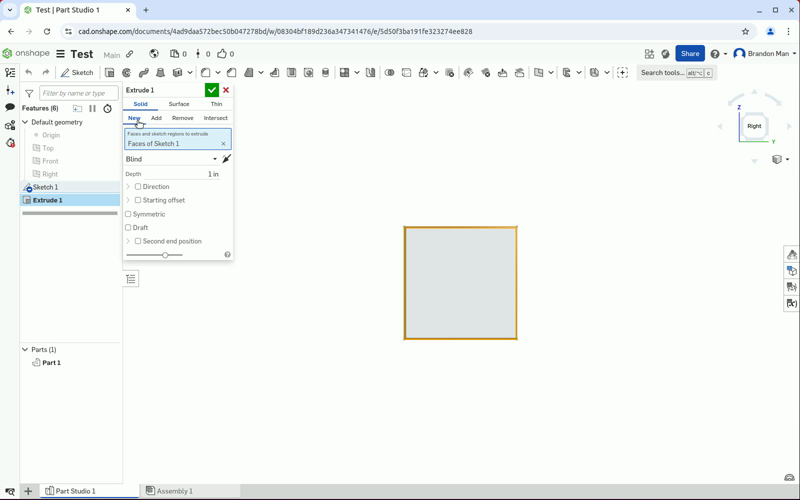
click(137, 120)
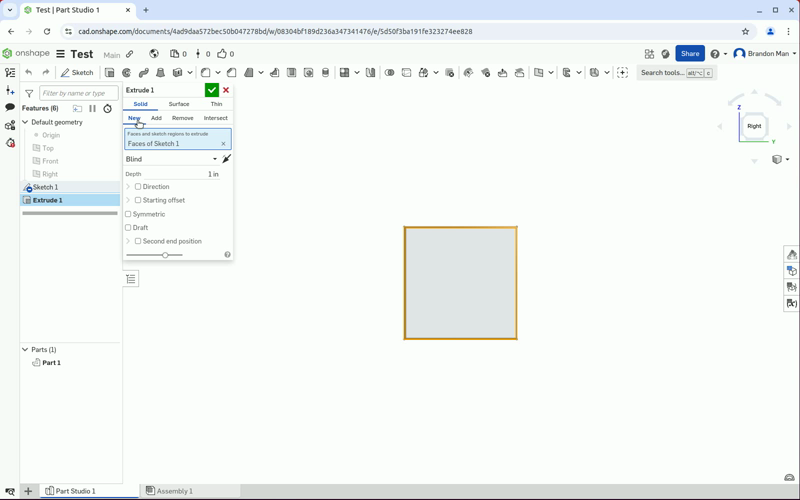
key(tab, 4)
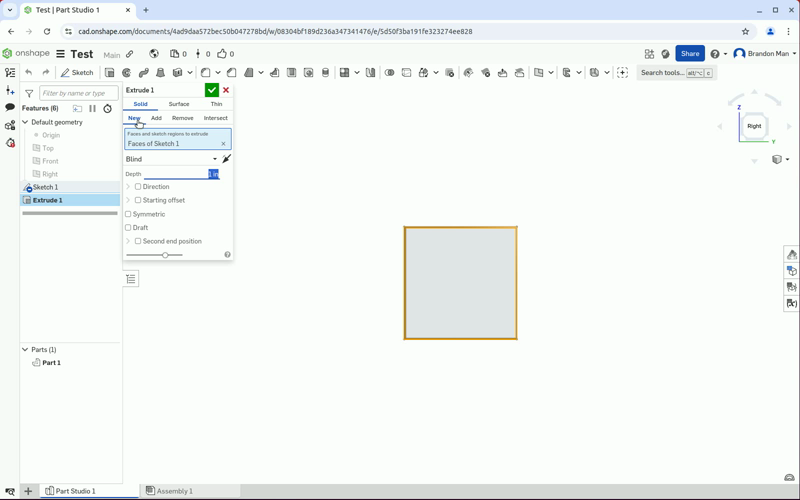
text(23.108)
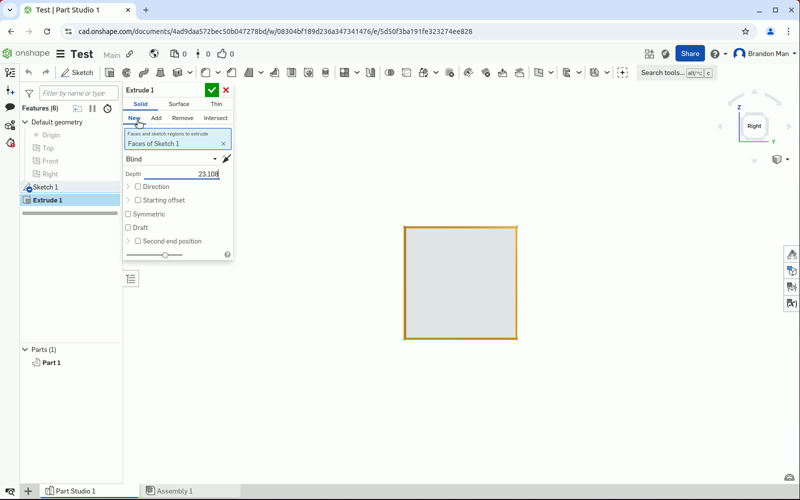
key(enter)
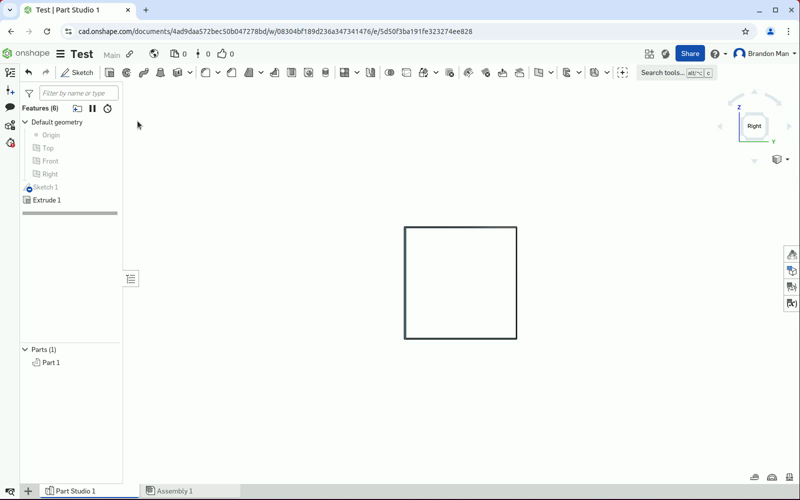
key(shift+h)
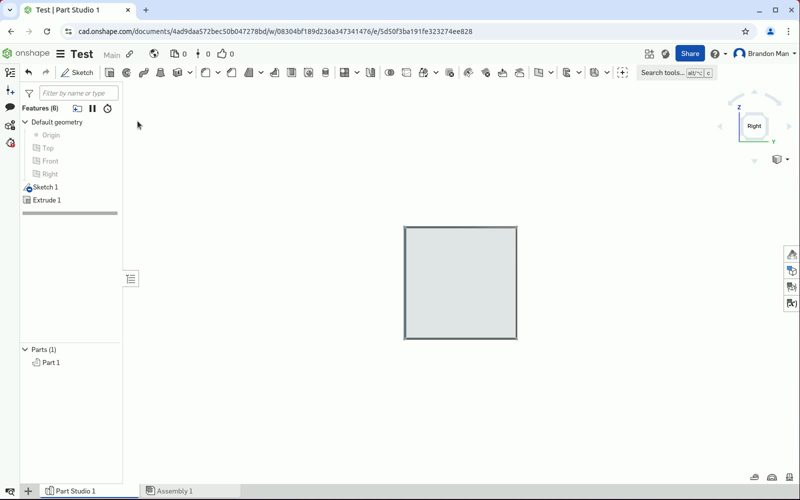
key(shift+h)
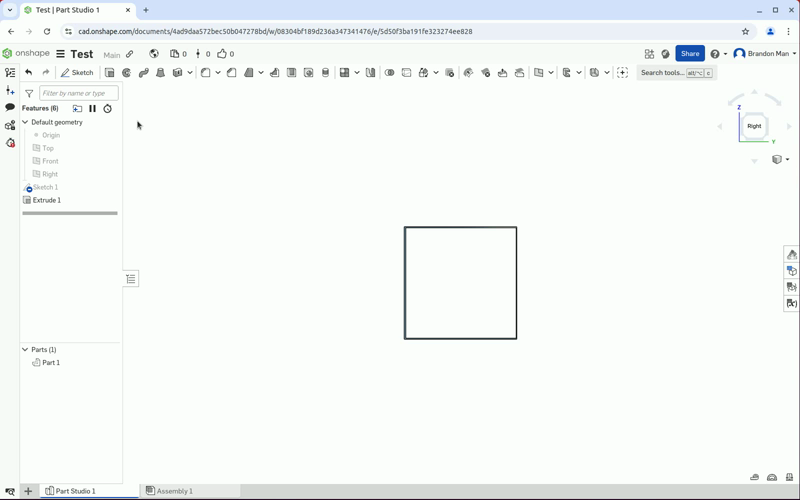
mouse_move(73, 189)
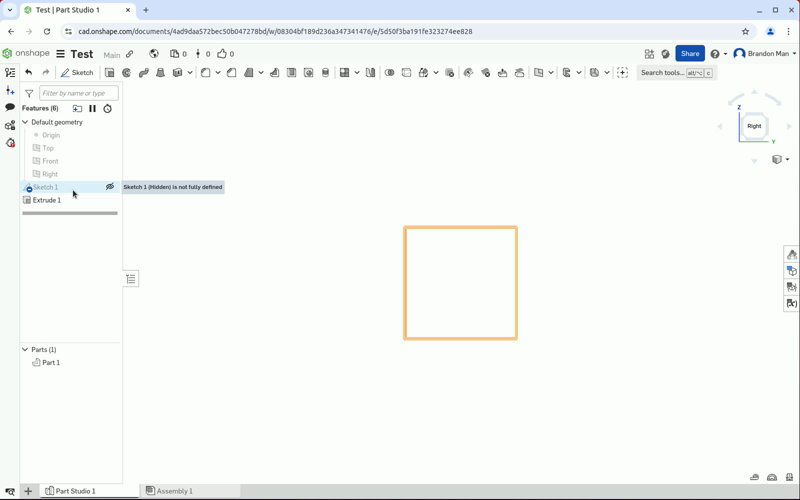
click(73, 189)
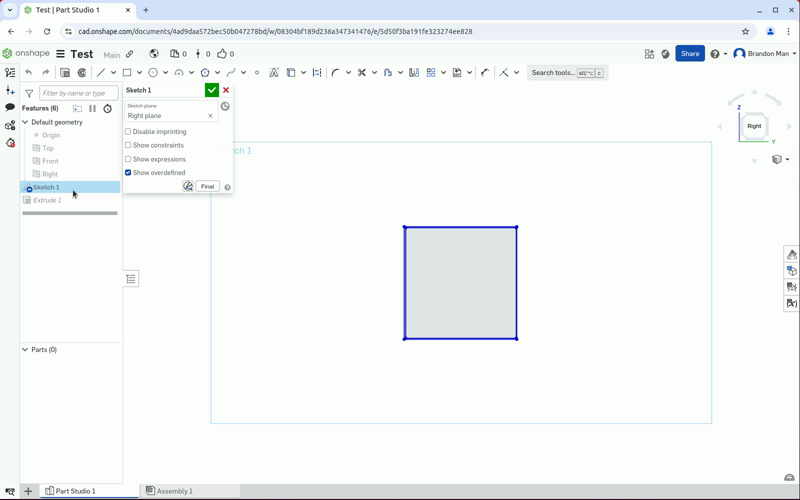
mouse_move(229, 92)
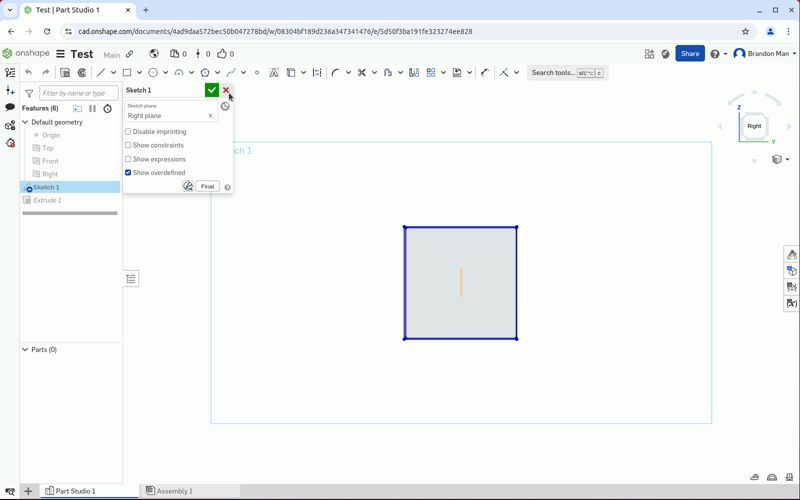
click(229, 92)
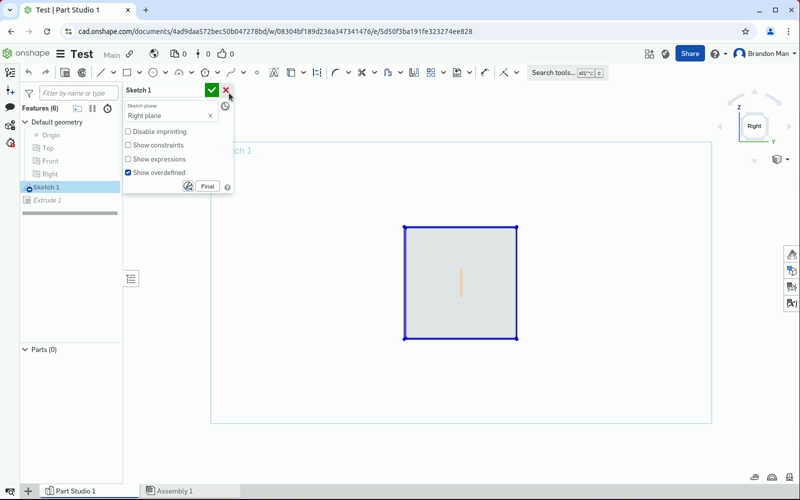
key(shift+s)
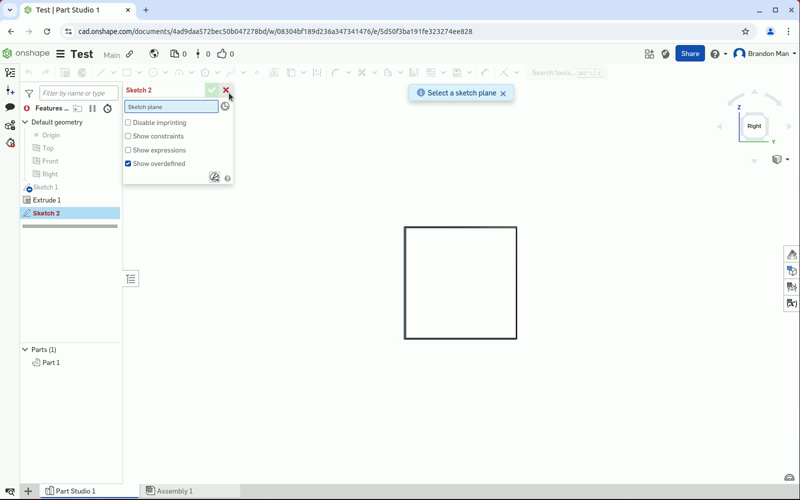
mouse_move(73, 176)
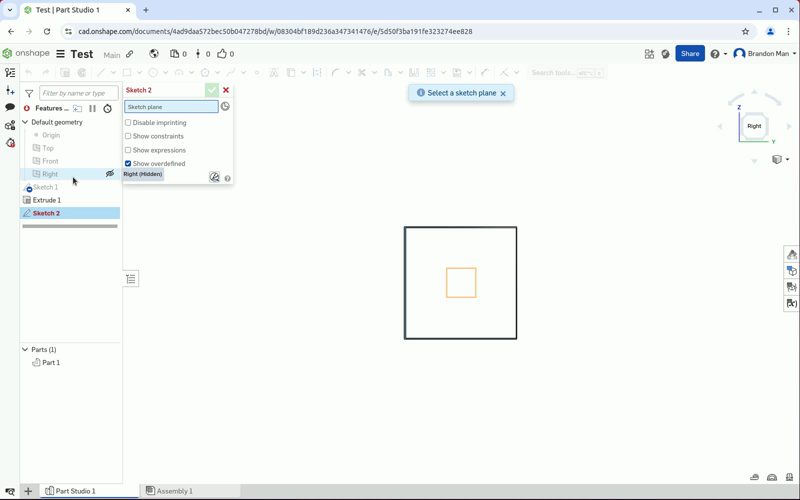
click(73, 176)
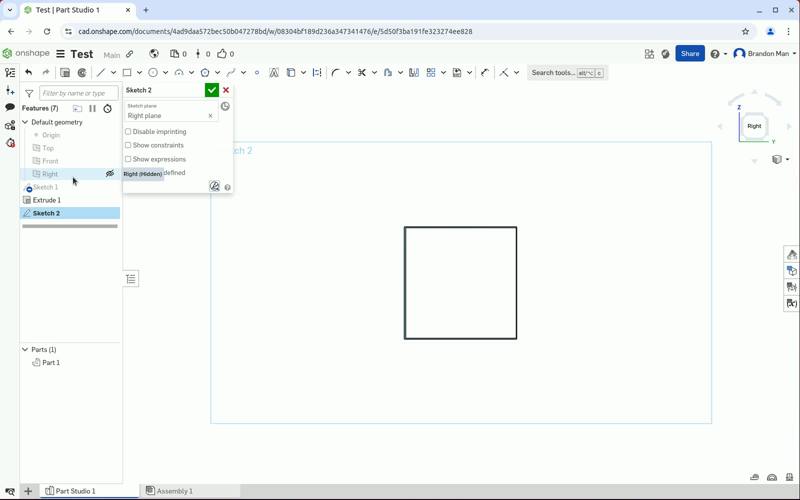
mouse_move(73, 352)
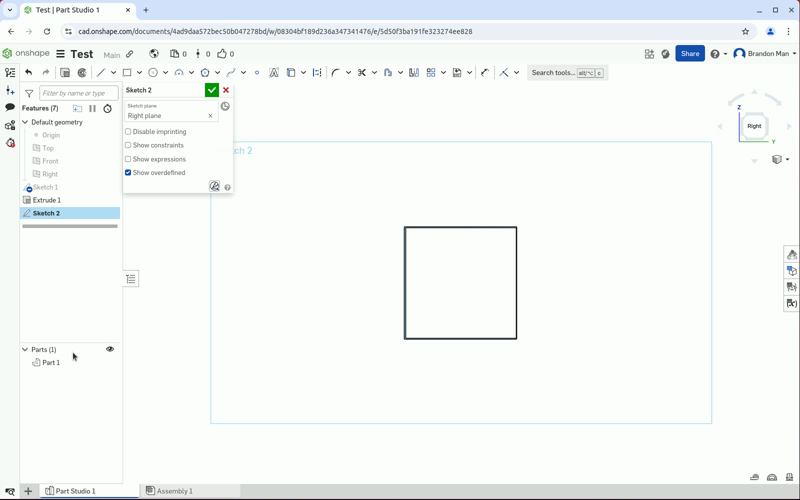
key(y)
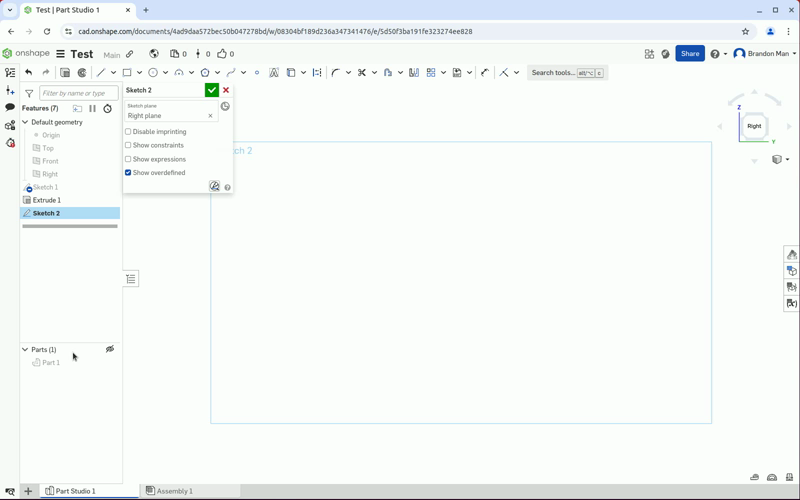
key(l)
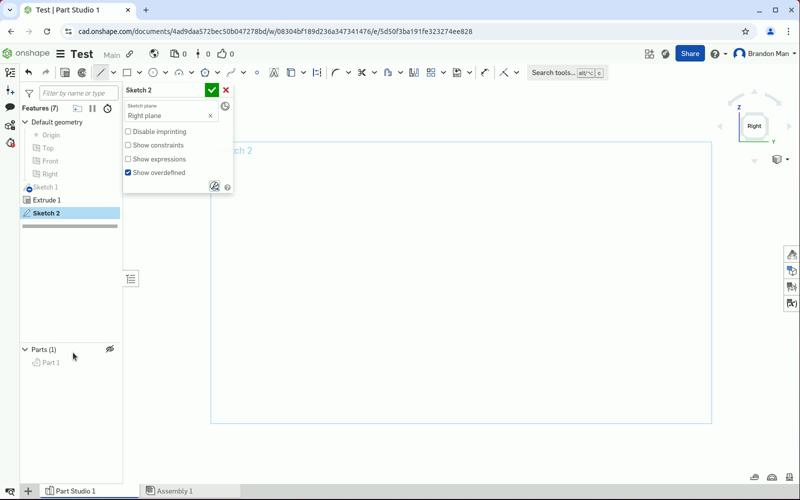
key_down(shift)
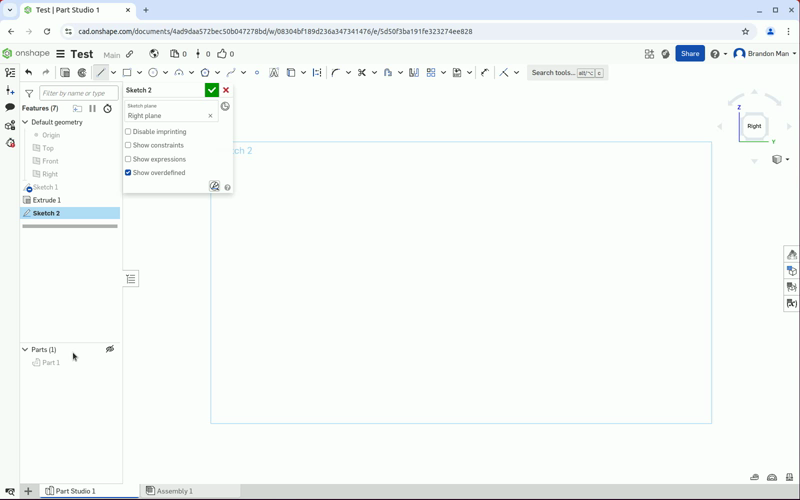
mouse_move(404, 339)
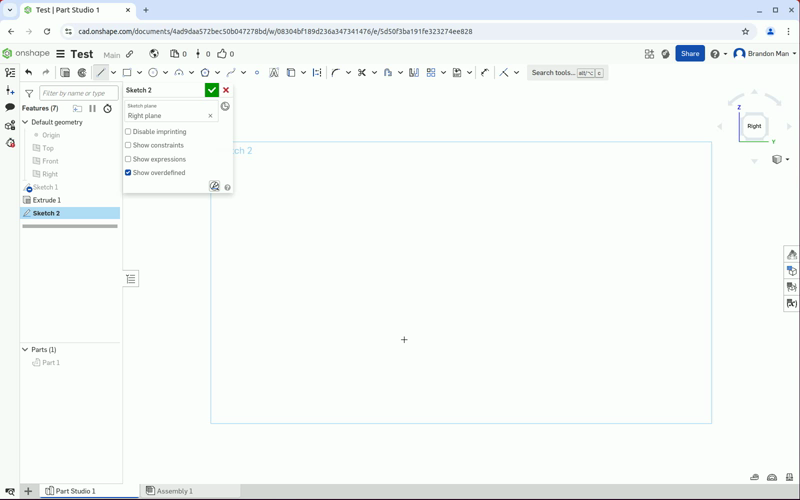
click(404, 339)
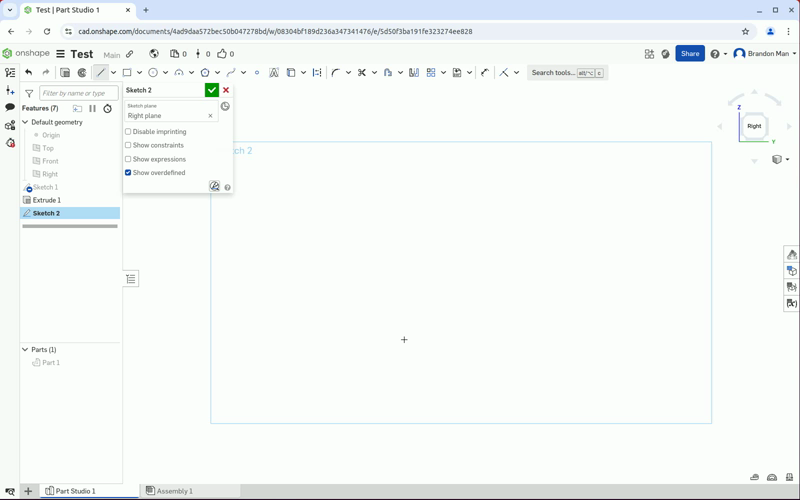
key_up(shift)
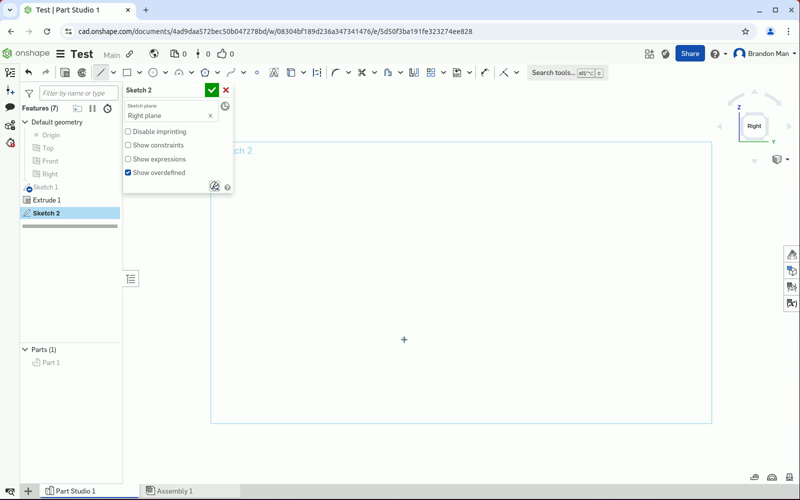
key_down(shift)
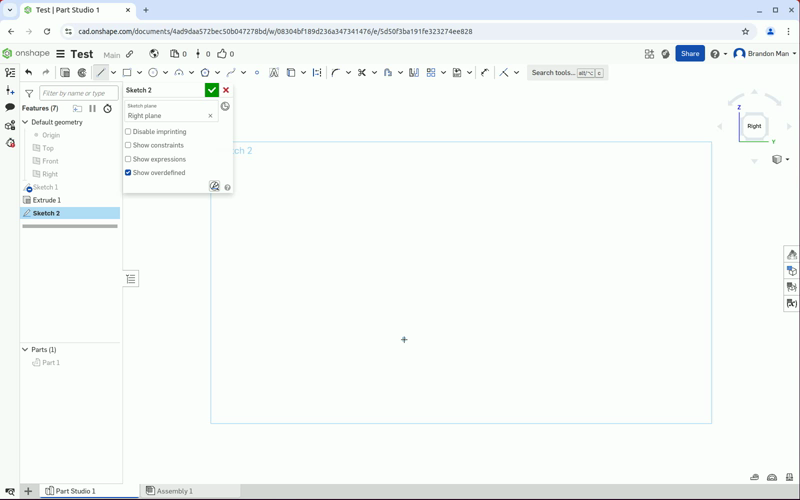
mouse_move(516, 339)
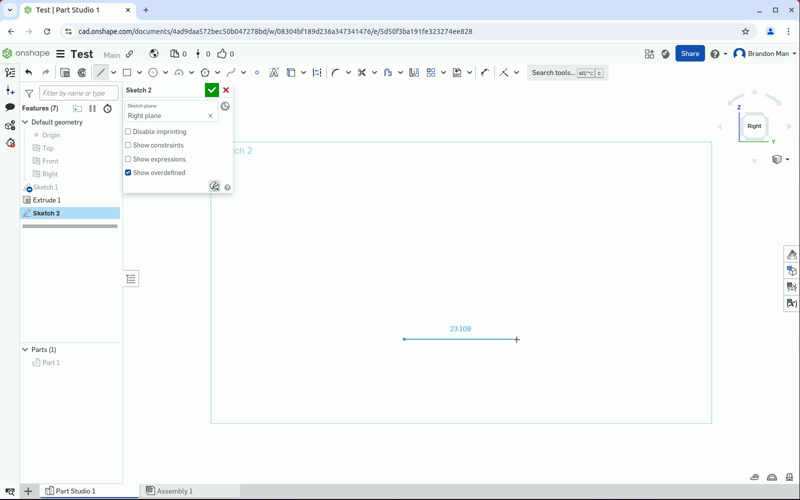
click(516, 339)
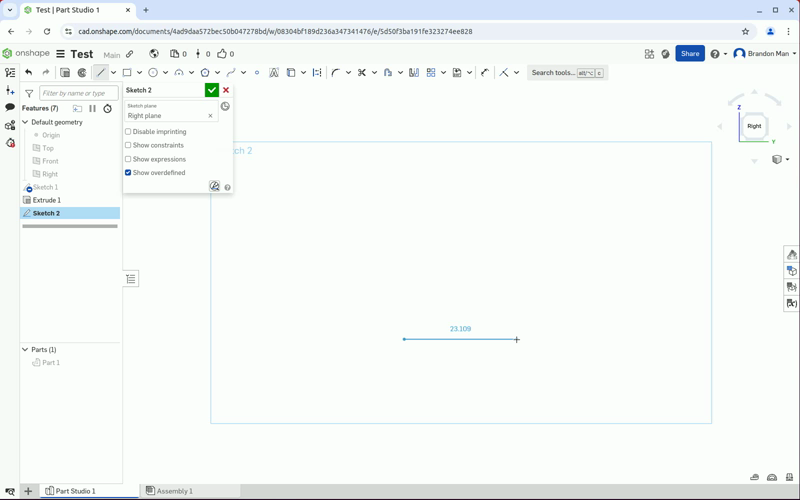
key_up(shift)
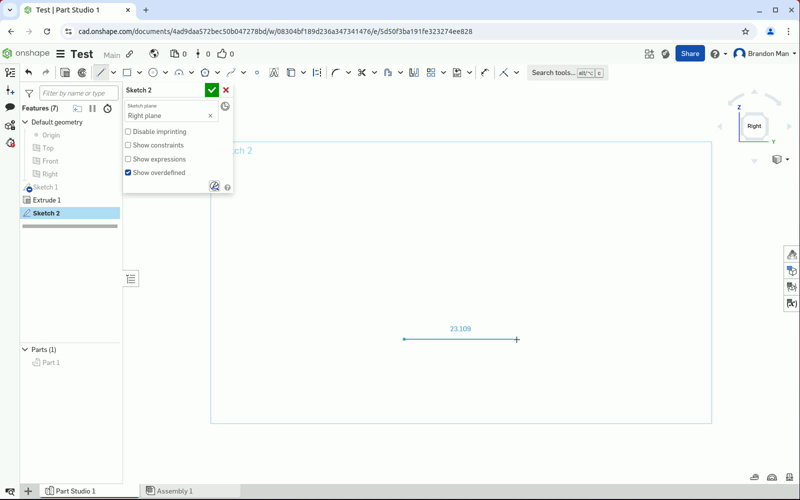
key_down(shift)
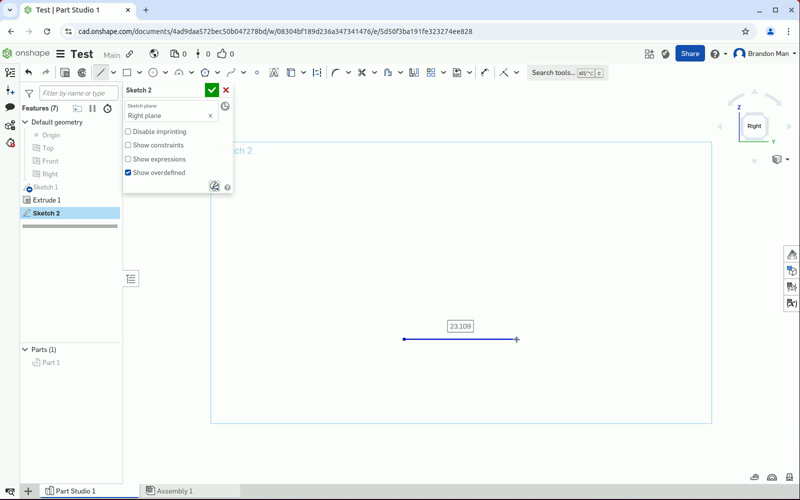
mouse_move(516, 226)
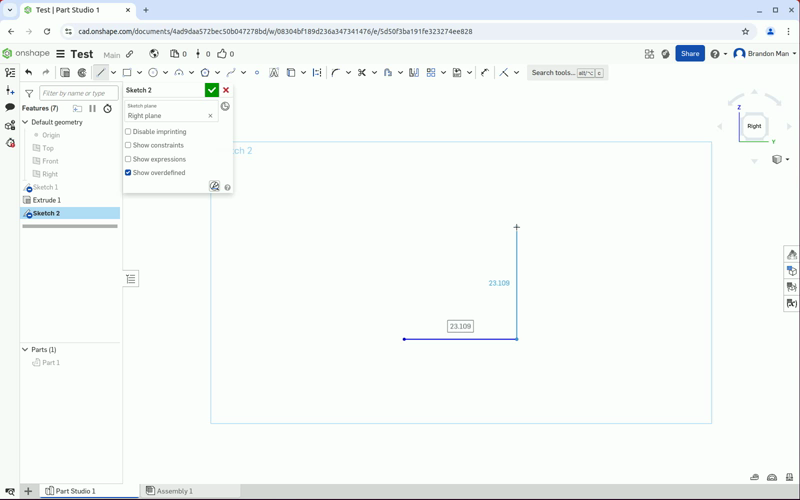
click(516, 226)
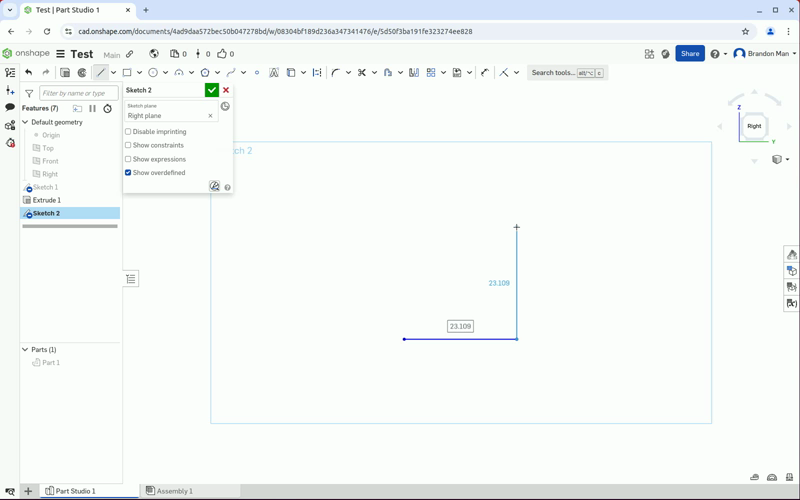
key_up(shift)
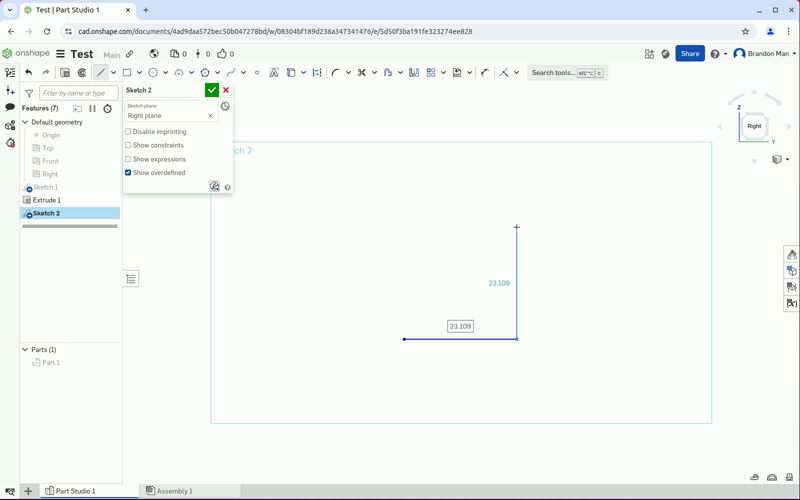
key_down(shift)
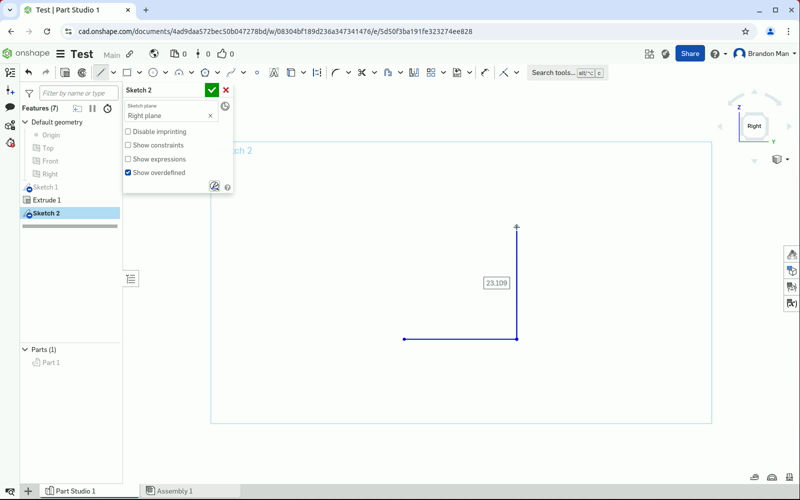
mouse_move(404, 226)
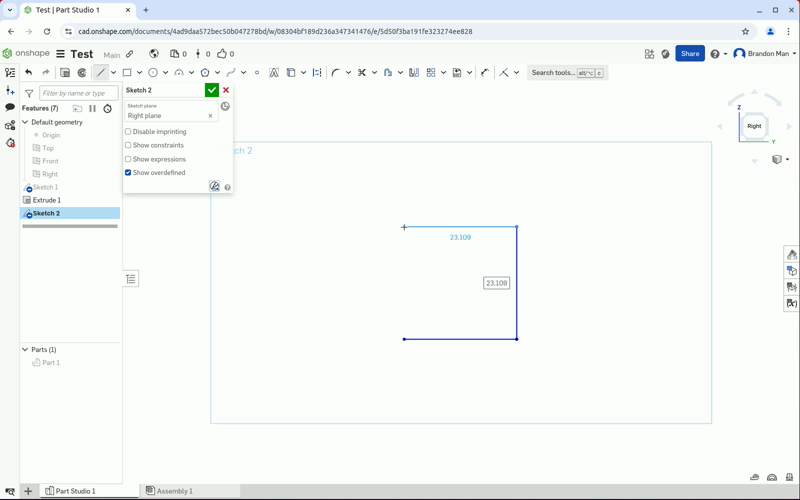
click(404, 226)
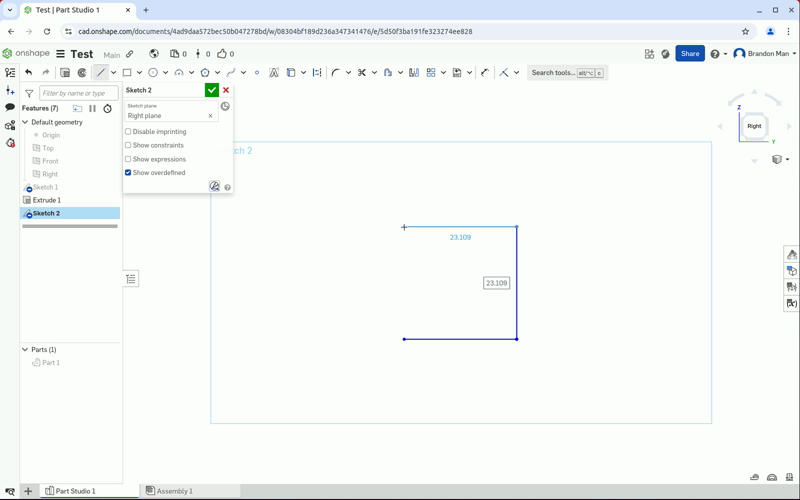
key_up(shift)
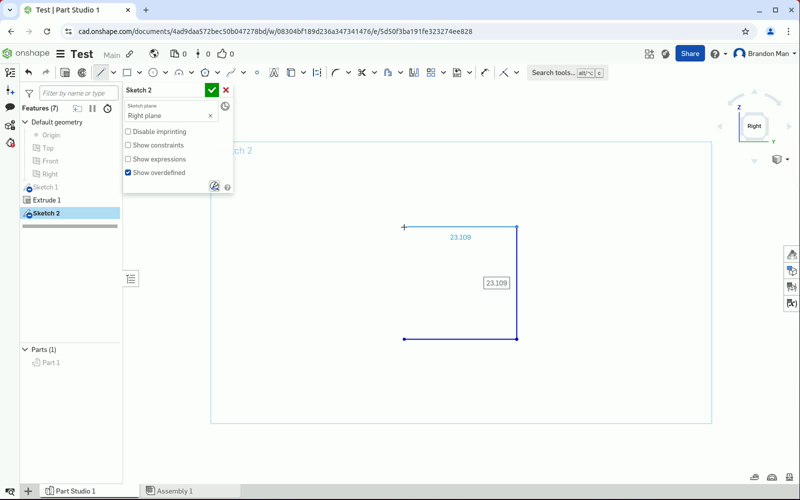
key_down(shift)
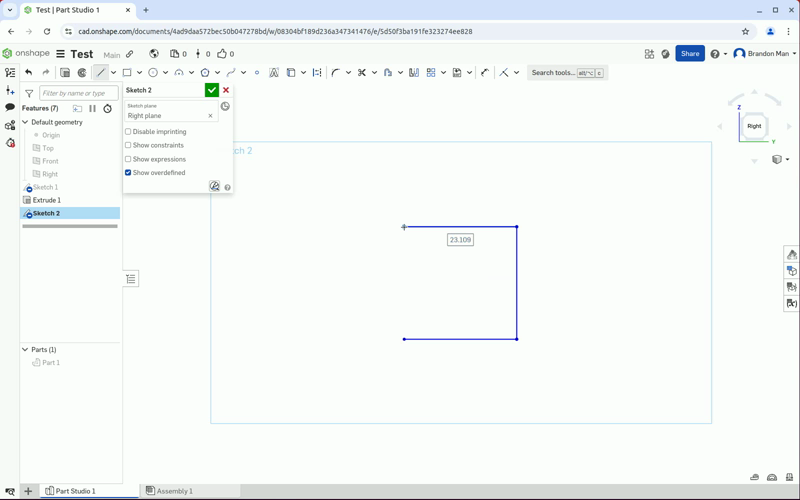
mouse_move(404, 339)
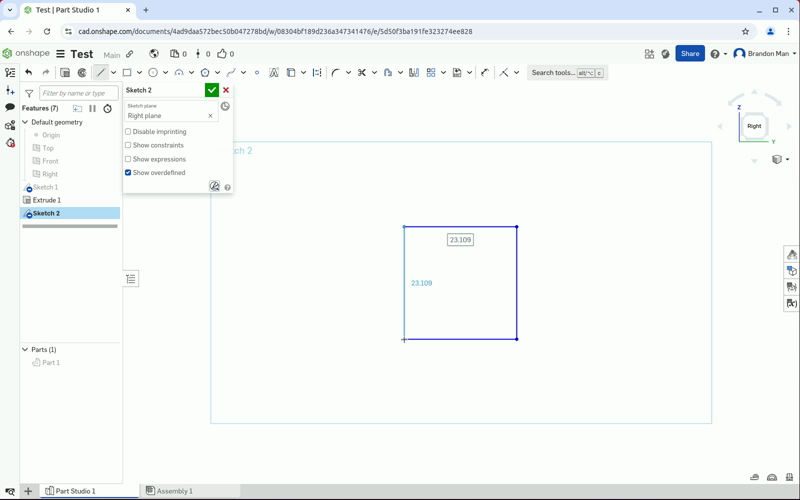
key_up(shift)
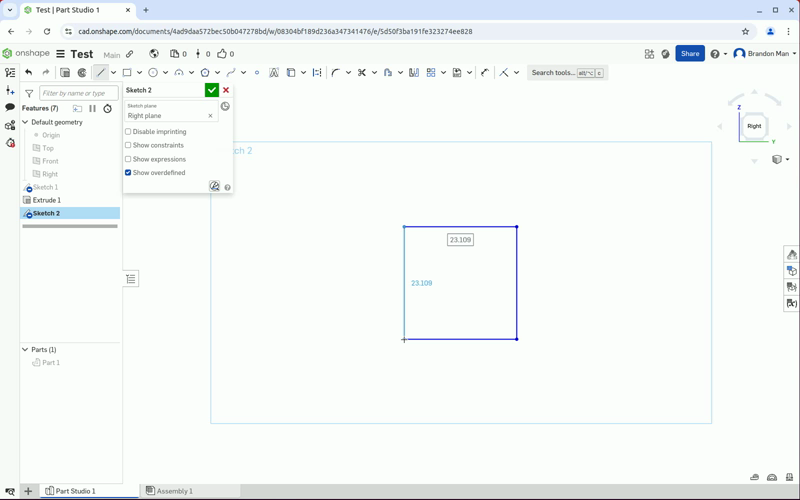
click(404, 339)
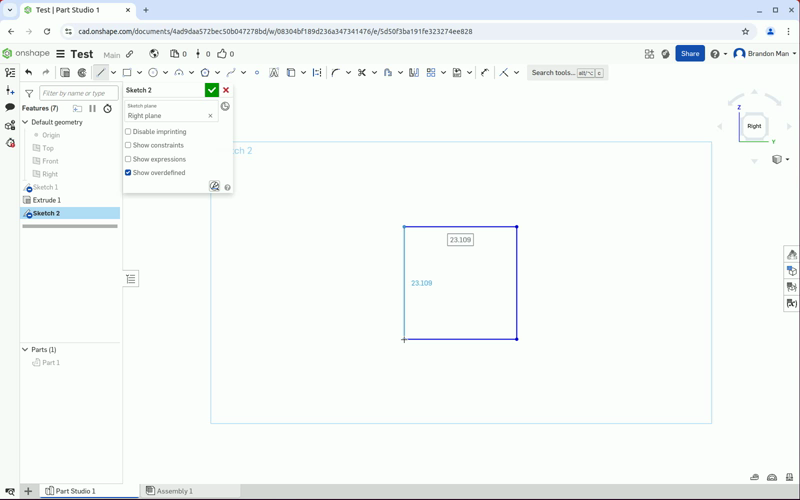
key(esc)
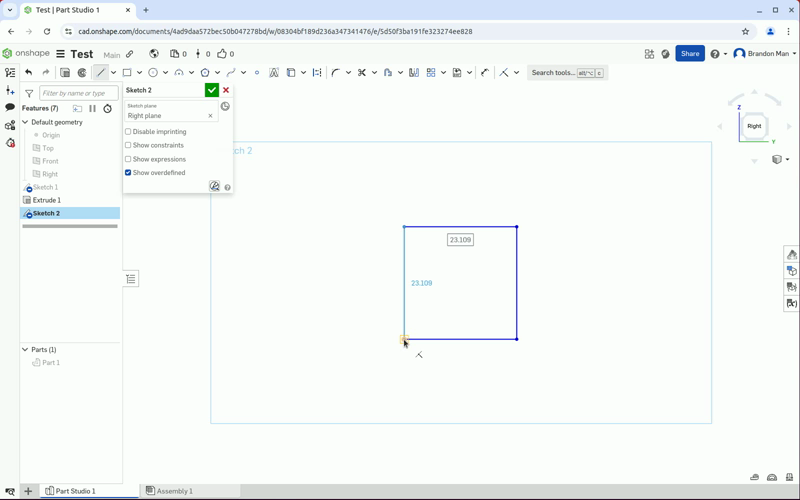
key(l)
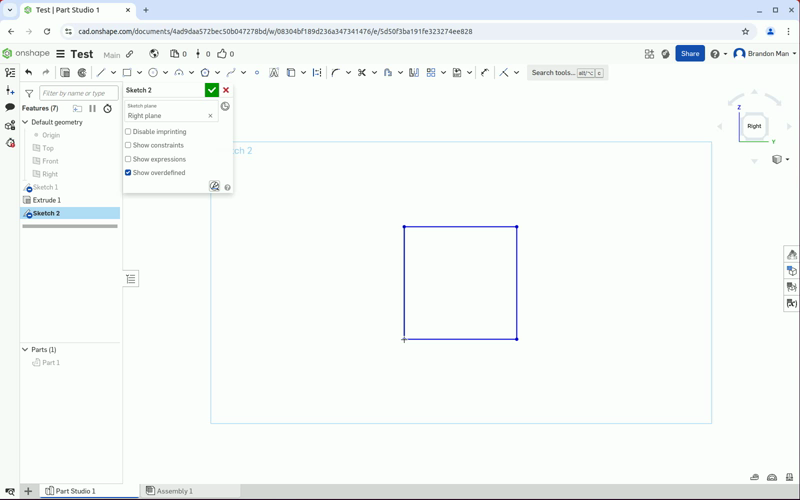
key_down(shift)
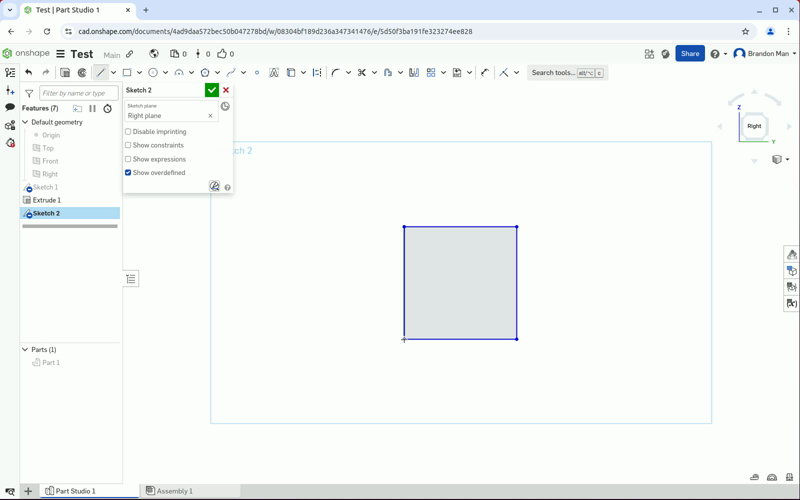
mouse_move(405, 338)
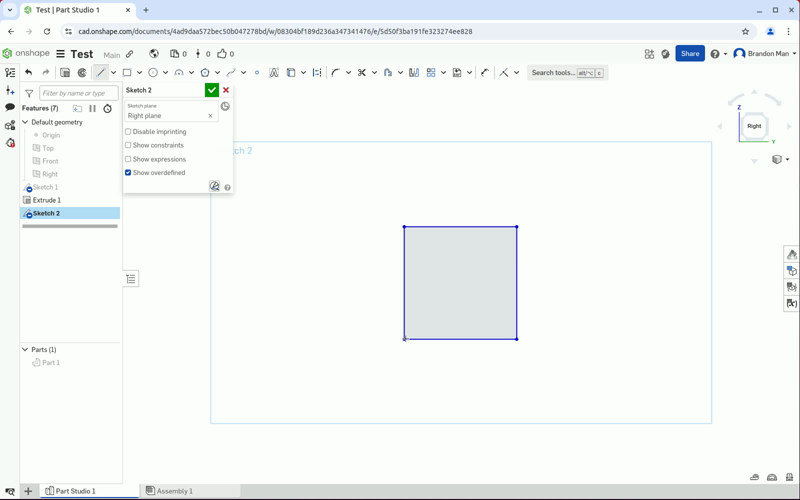
scroll(6)
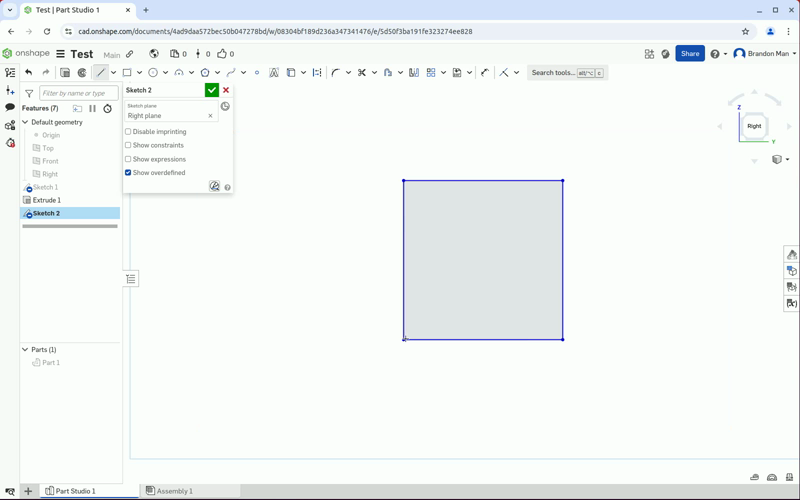
scroll(6)
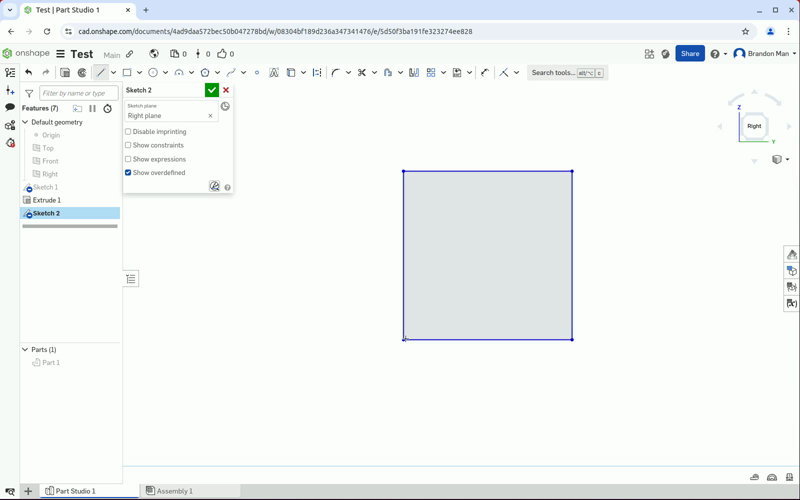
scroll(6)
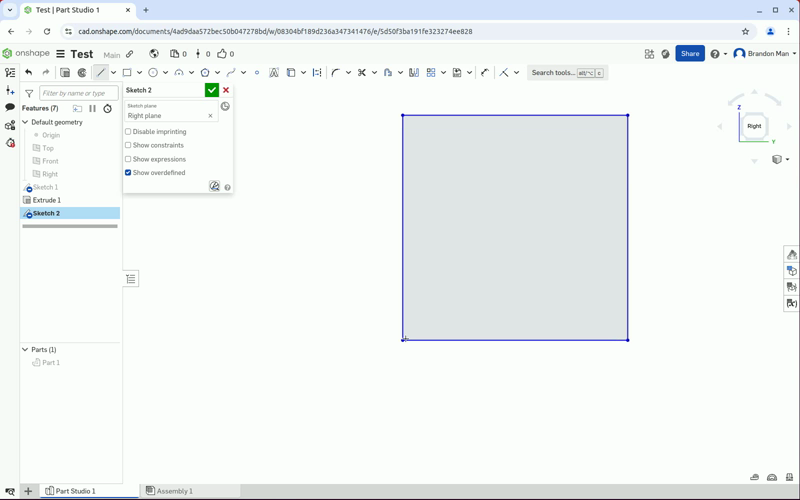
scroll(6)
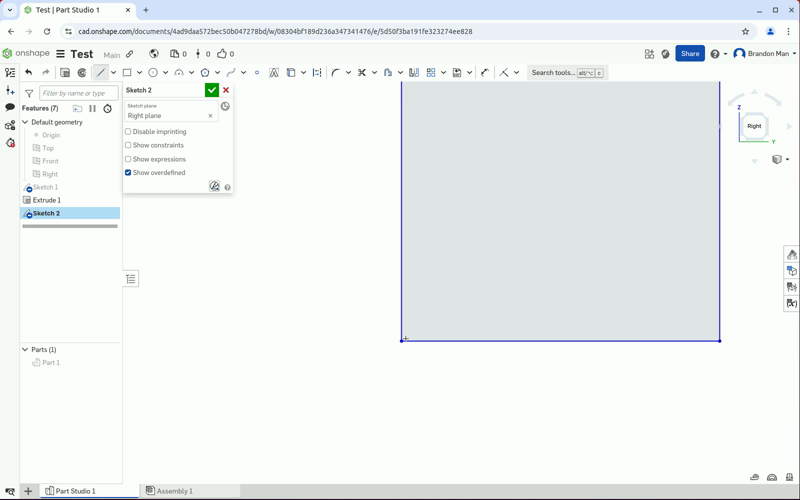
scroll(6)
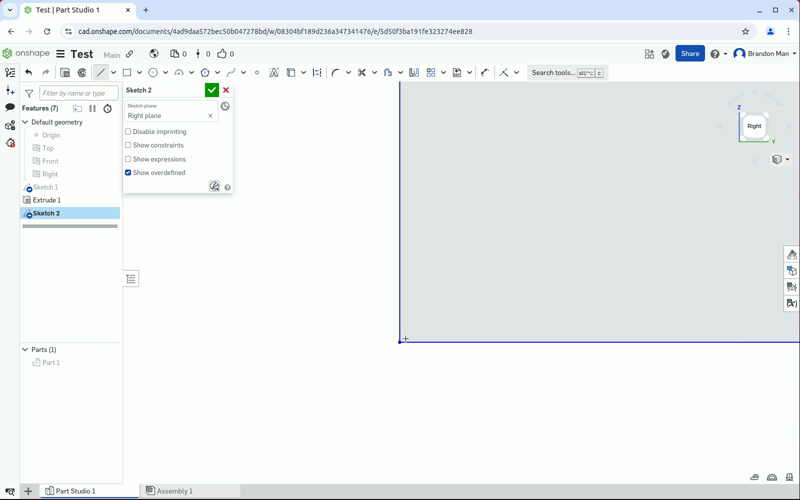
scroll(6)
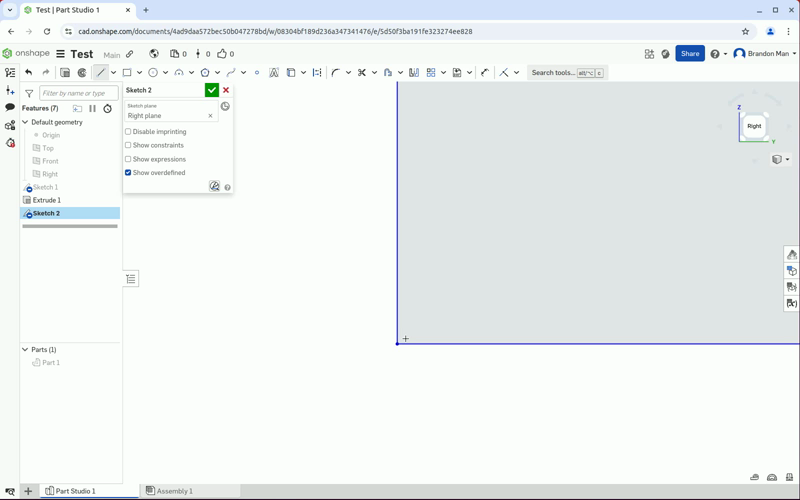
scroll(6)
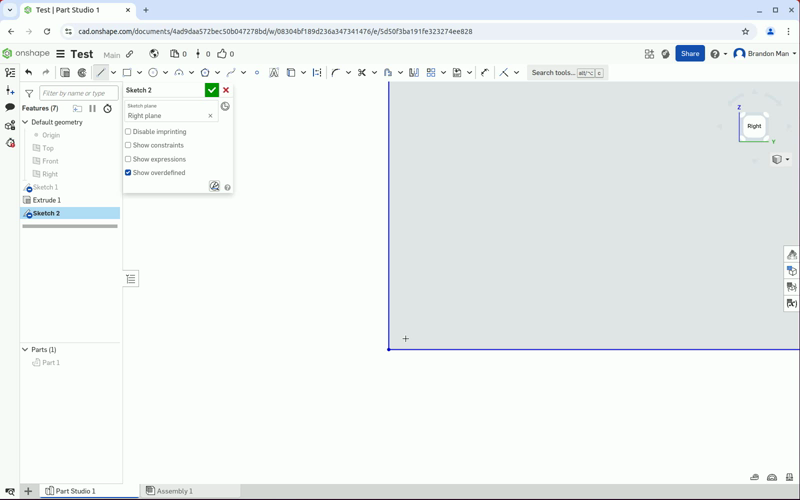
click(405, 338)
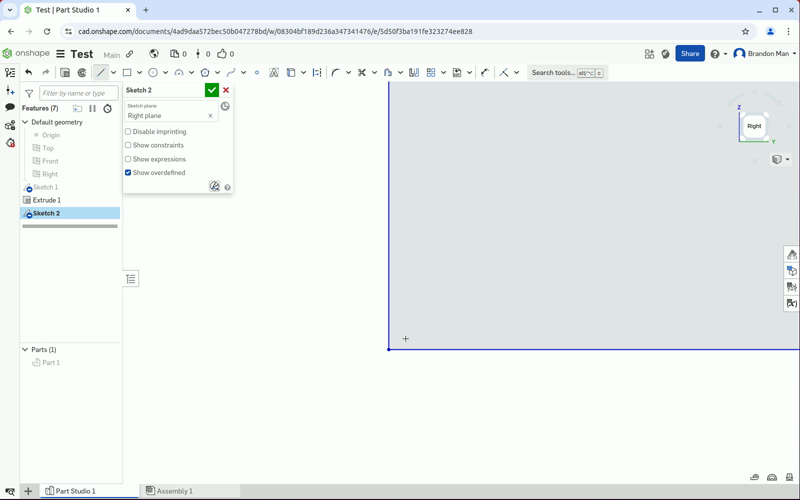
scroll(-6)
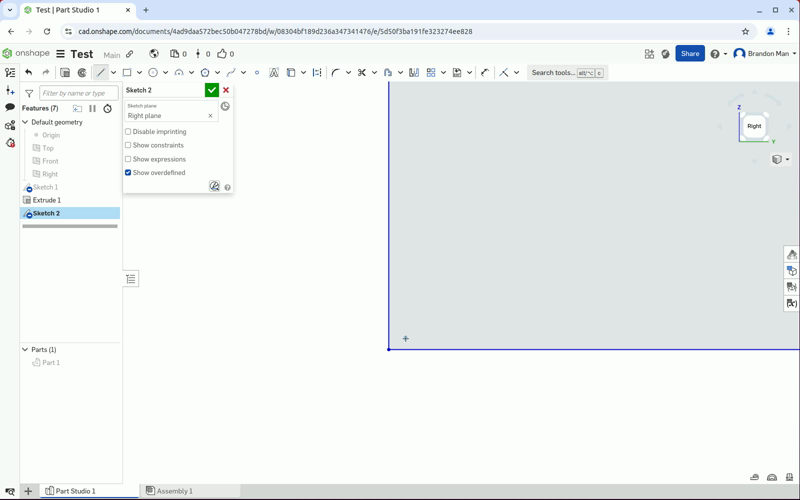
scroll(-6)
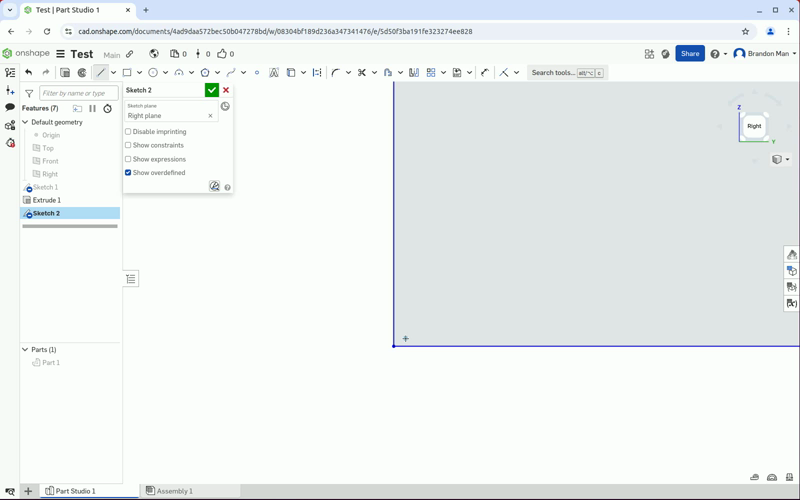
scroll(-6)
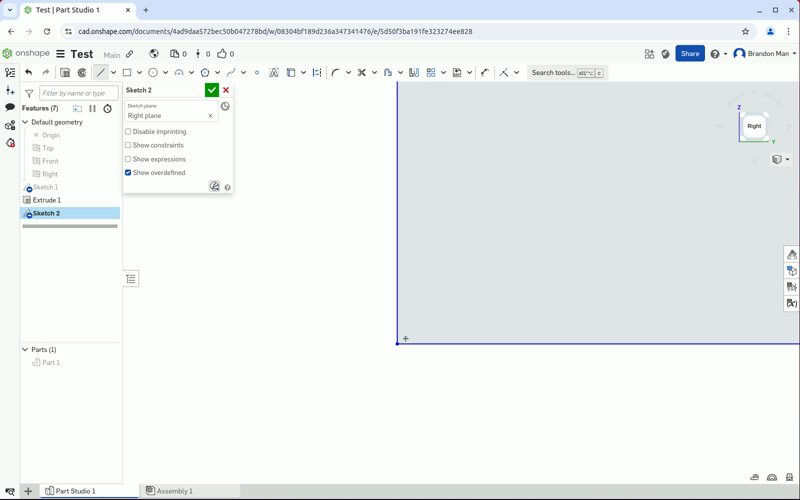
scroll(-6)
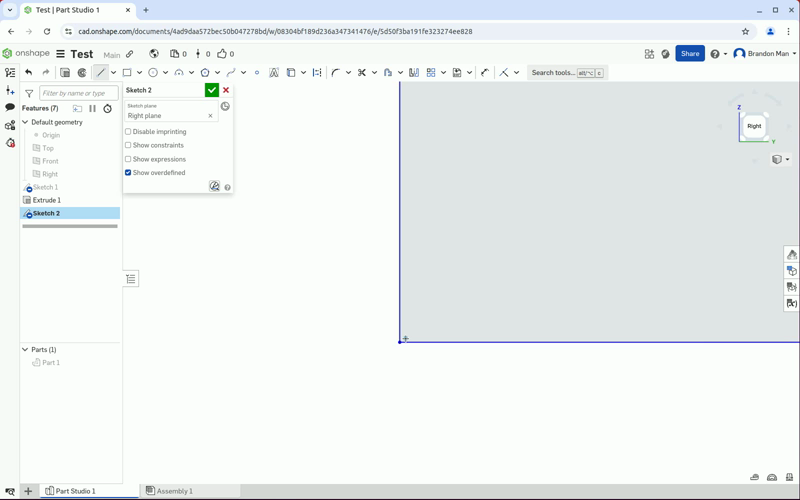
scroll(-6)
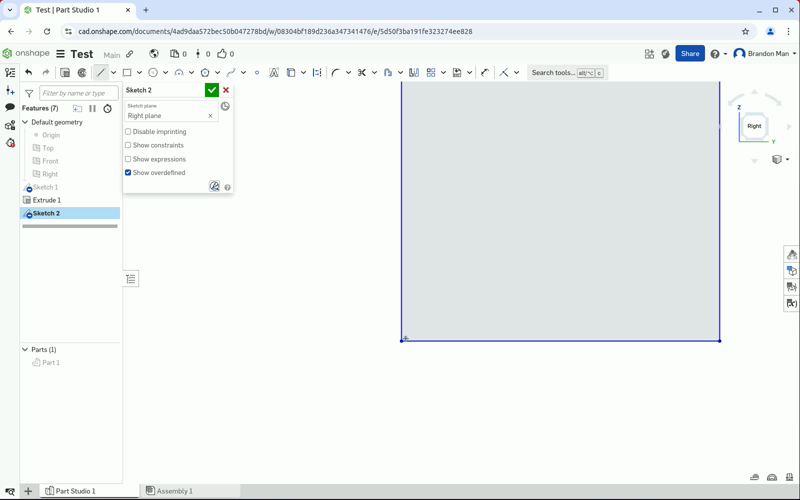
scroll(-6)
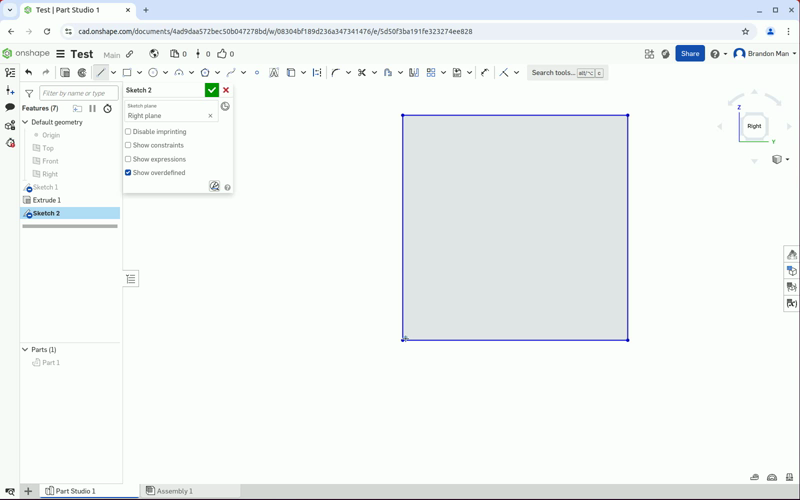
scroll(-6)
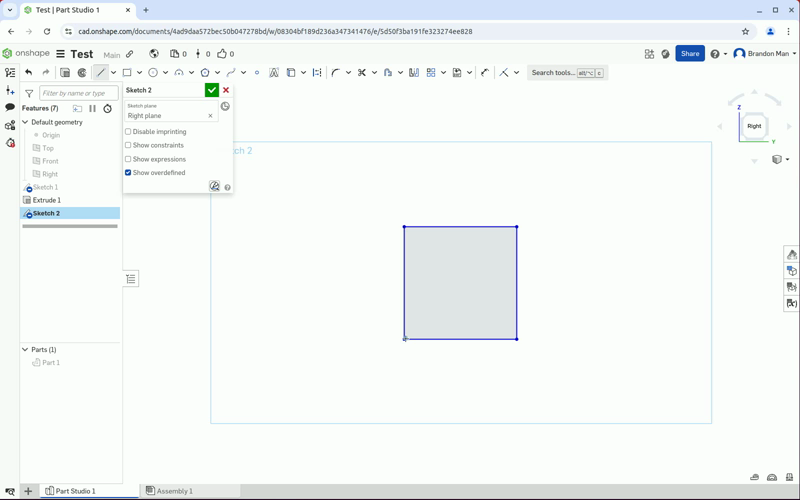
key_up(shift)
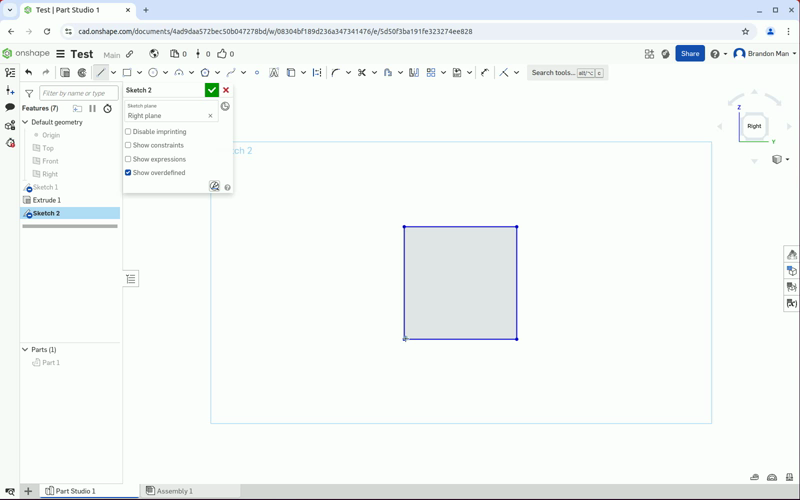
key_down(shift)
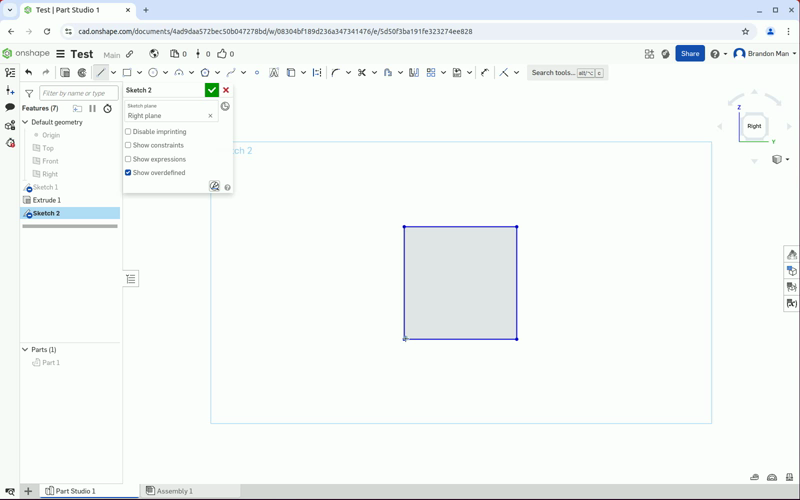
mouse_move(516, 338)
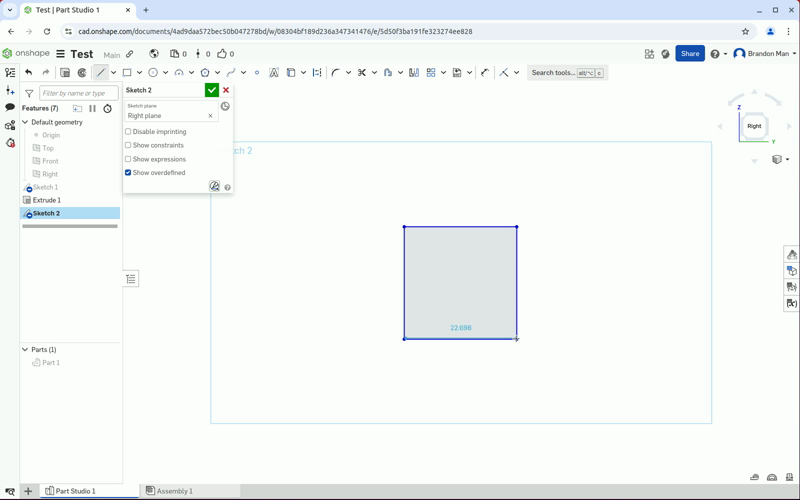
scroll(6)
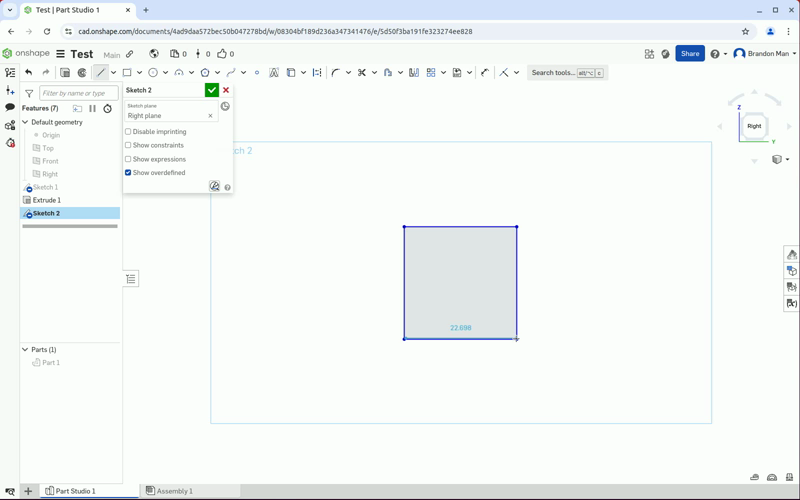
scroll(6)
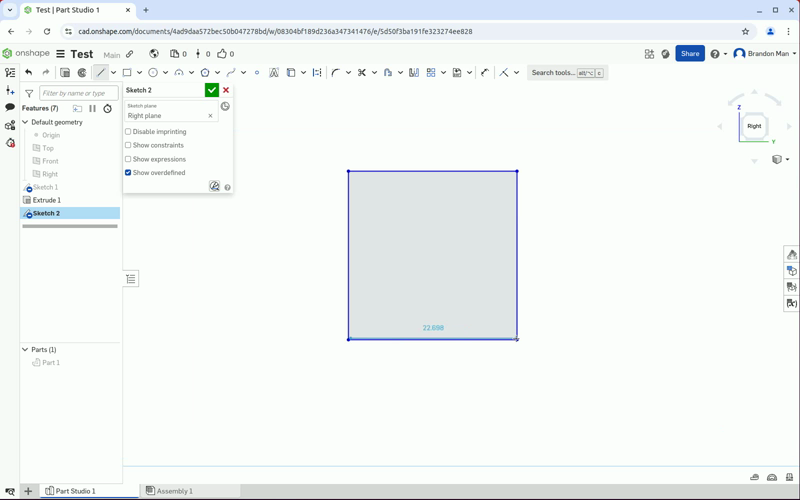
scroll(6)
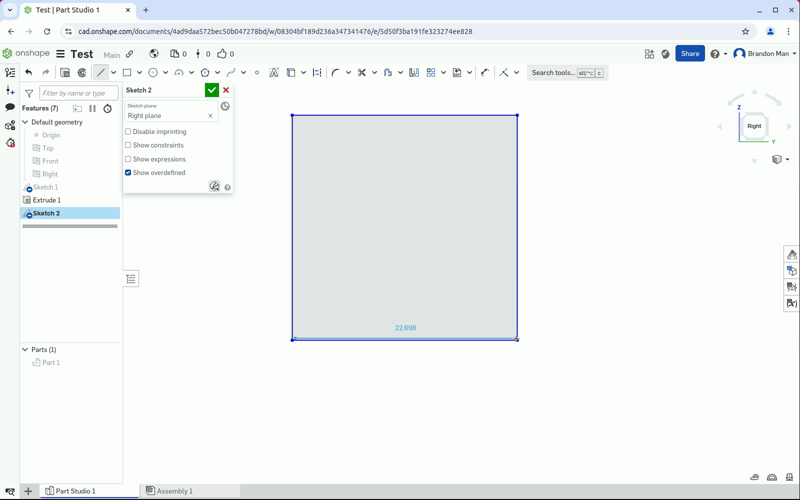
scroll(6)
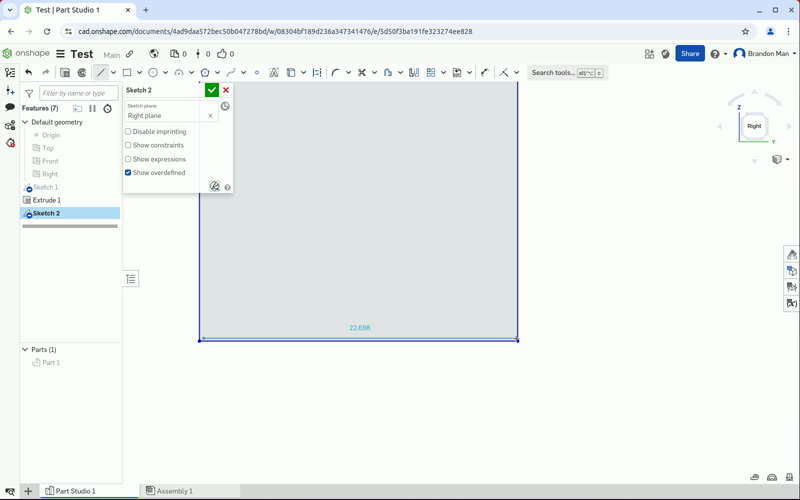
scroll(6)
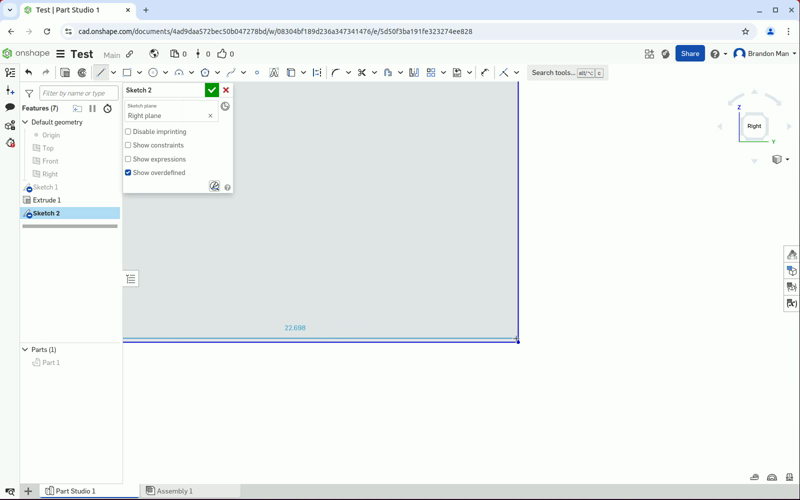
scroll(6)
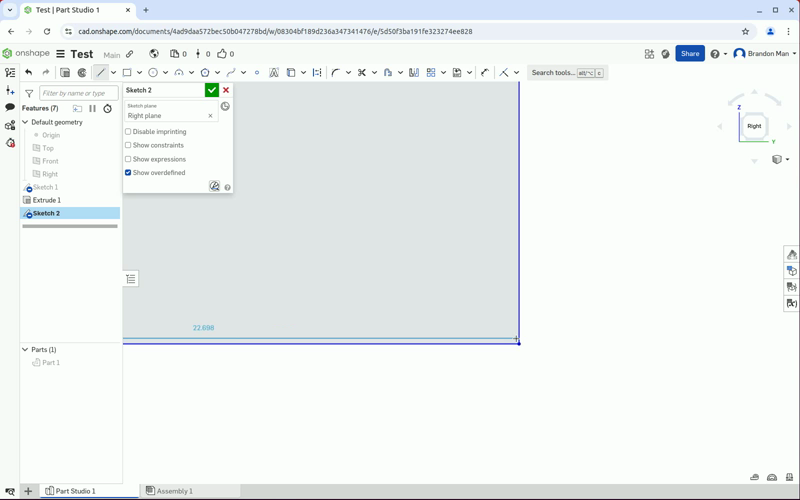
scroll(6)
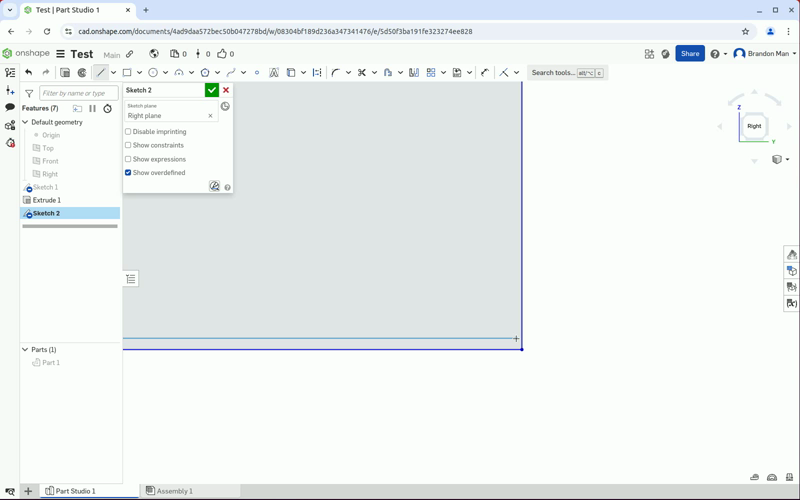
click(516, 338)
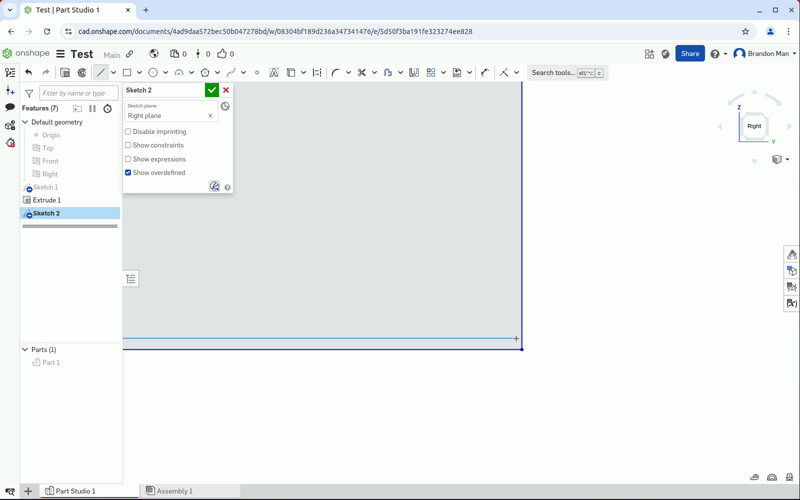
scroll(-6)
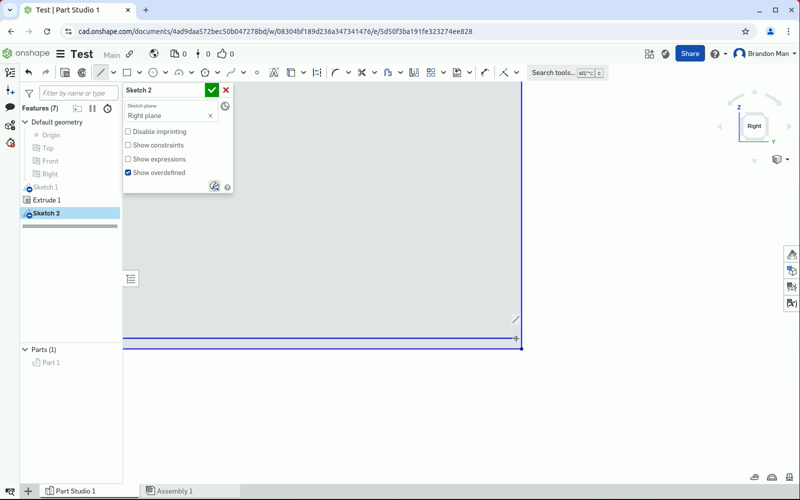
scroll(-6)
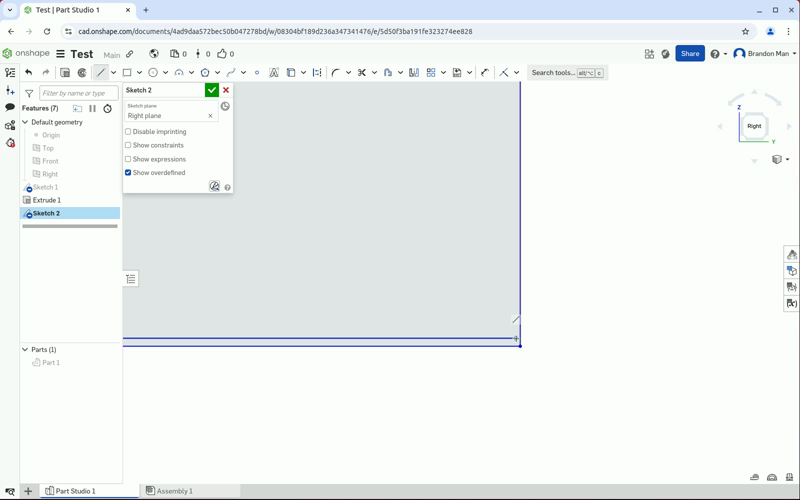
scroll(-6)
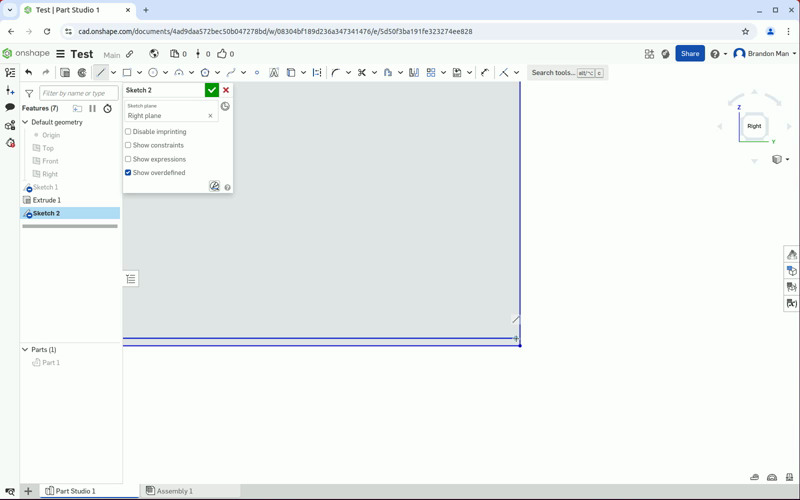
scroll(-6)
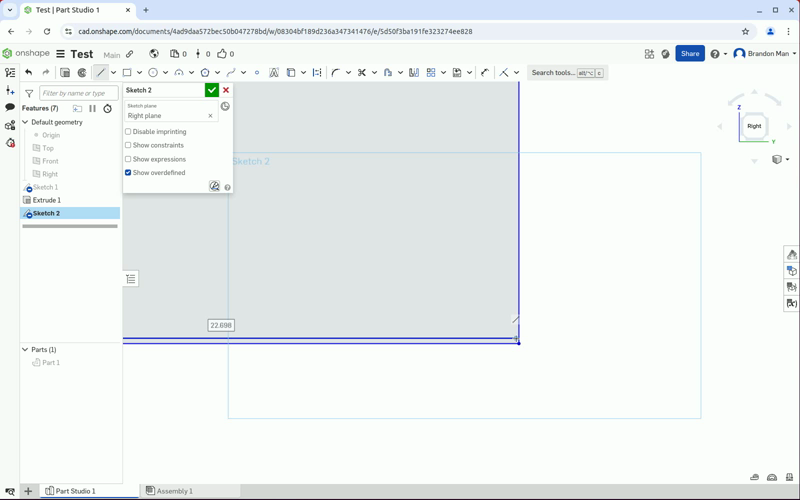
scroll(-6)
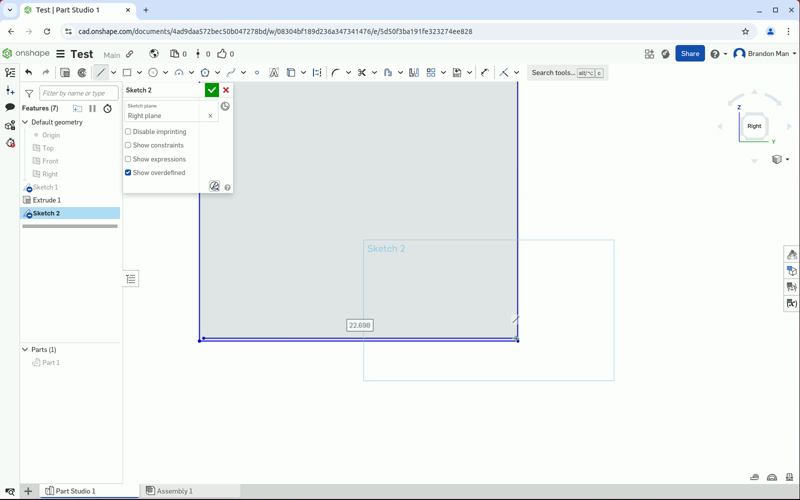
scroll(-6)
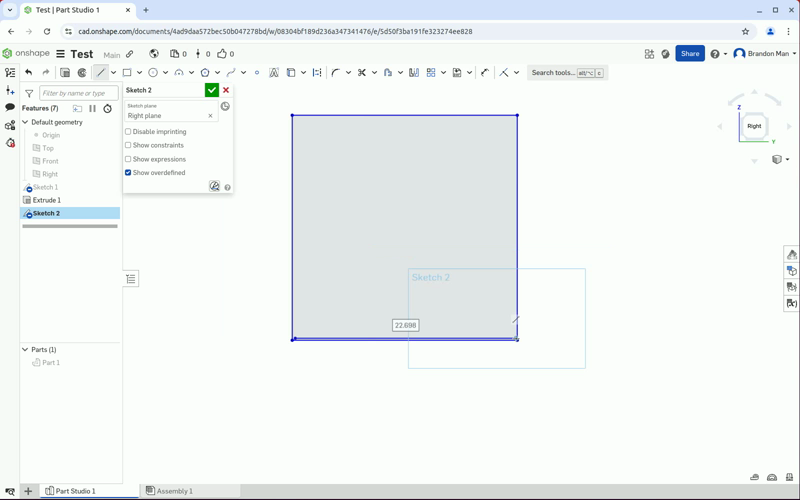
scroll(-6)
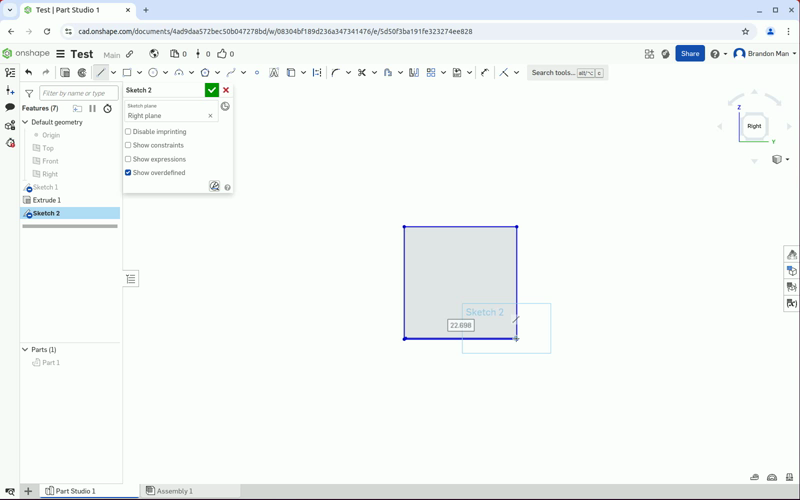
key_up(shift)
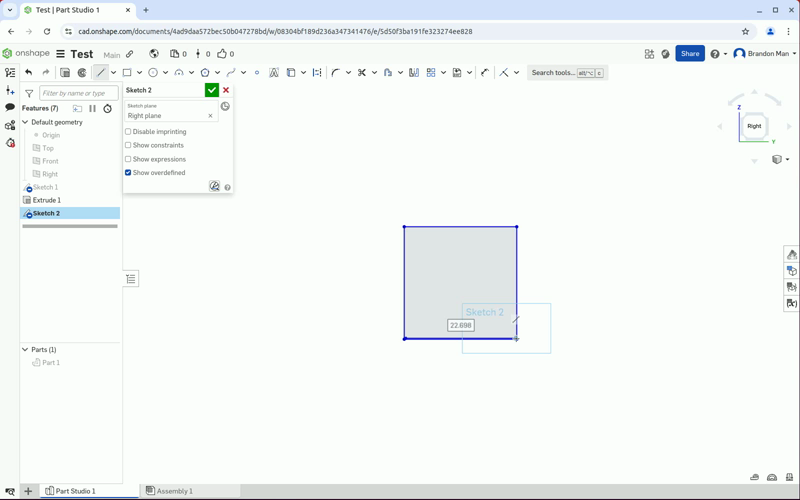
key_down(shift)
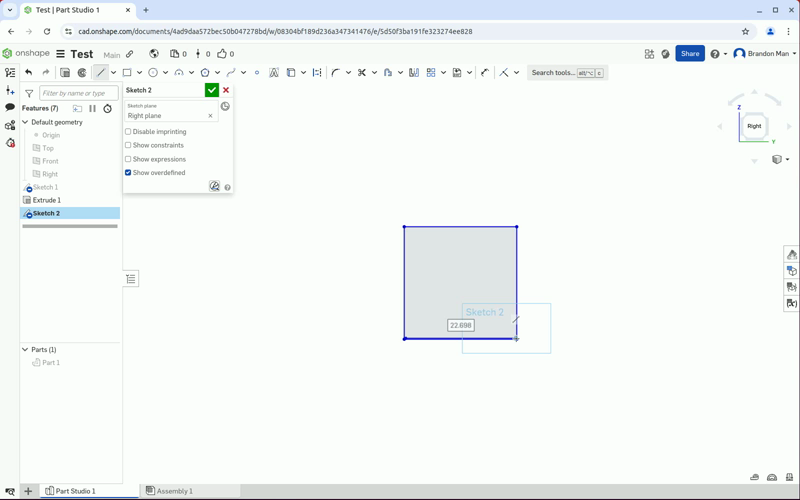
mouse_move(516, 227)
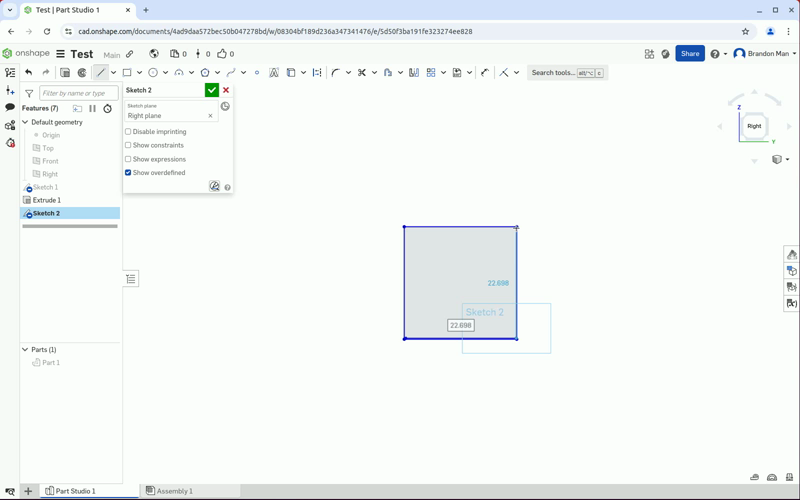
scroll(6)
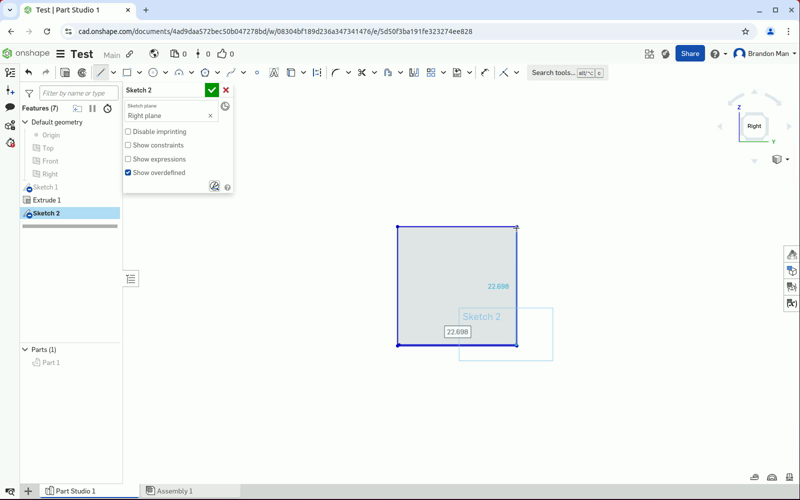
scroll(6)
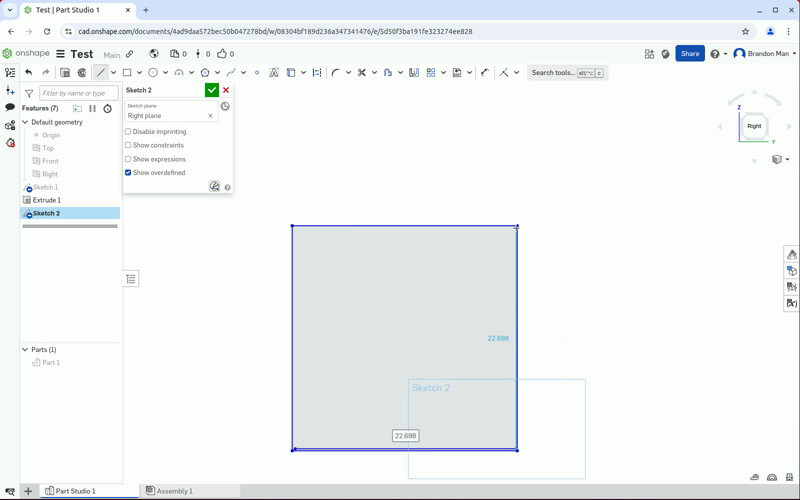
scroll(6)
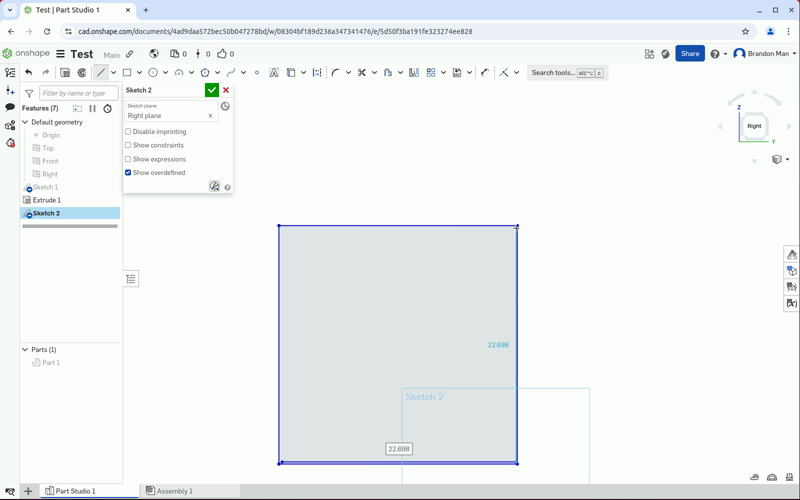
scroll(6)
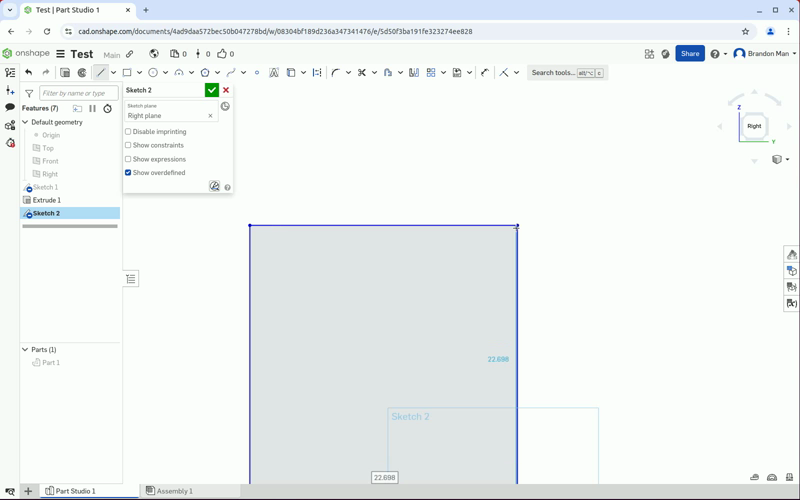
scroll(6)
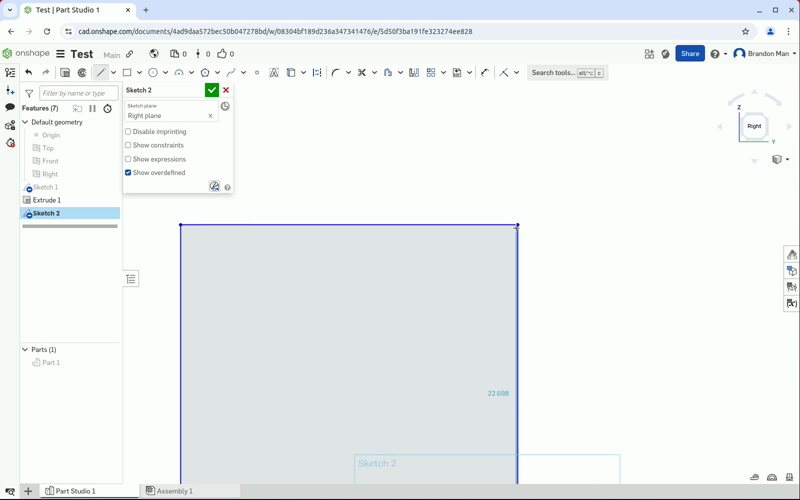
scroll(6)
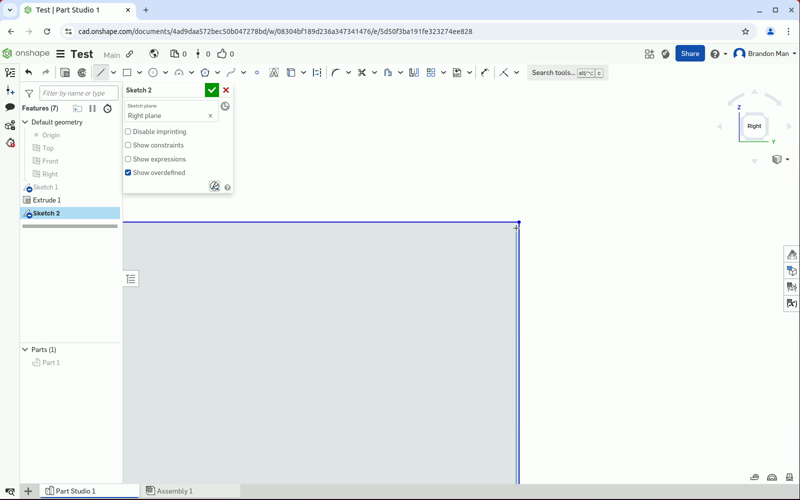
scroll(6)
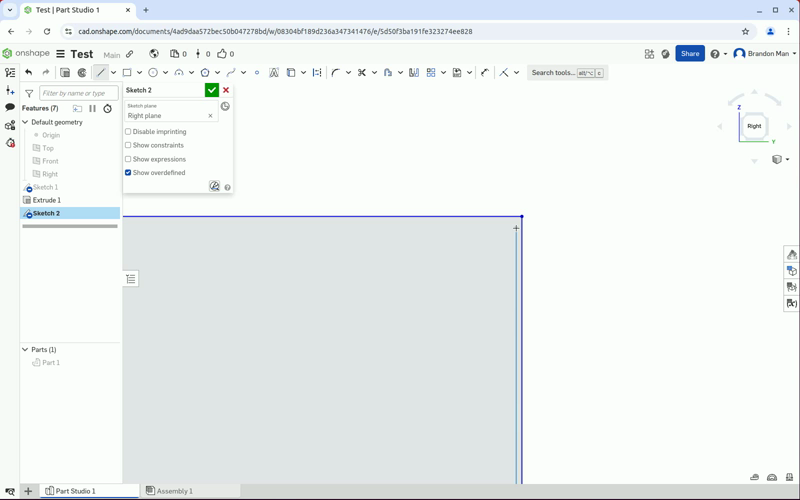
click(516, 227)
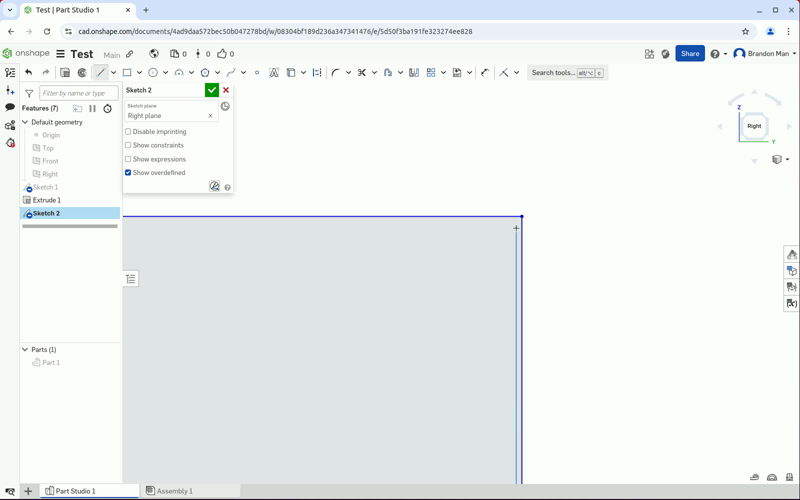
scroll(-6)
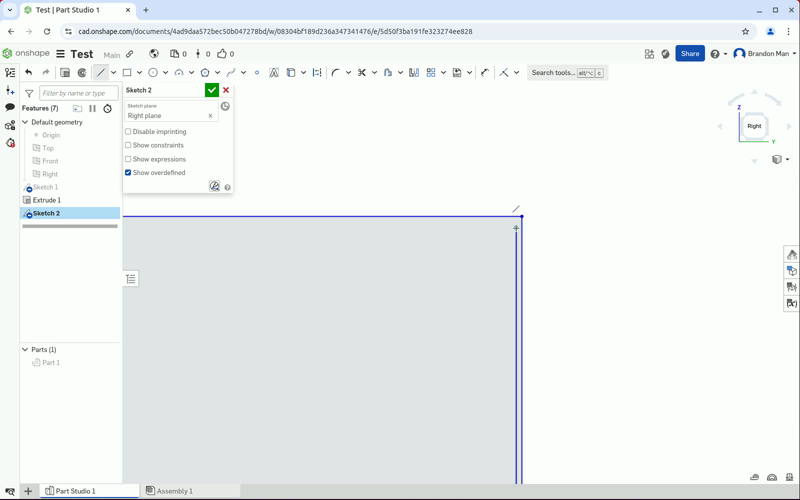
scroll(-6)
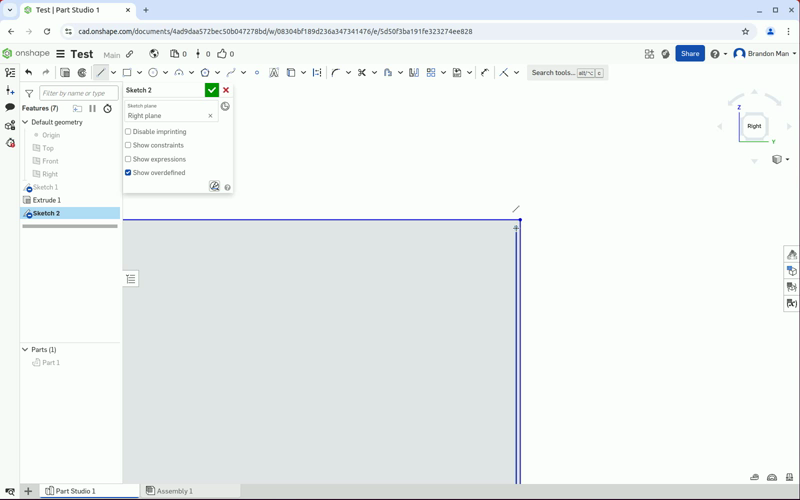
scroll(-6)
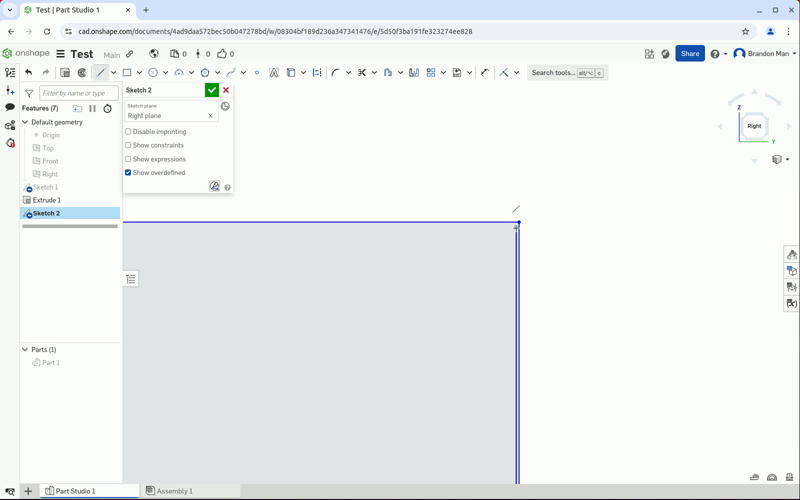
scroll(-6)
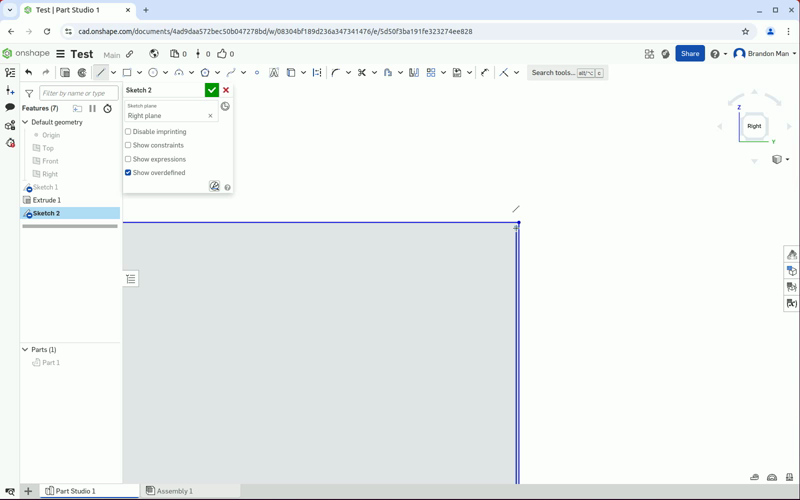
scroll(-6)
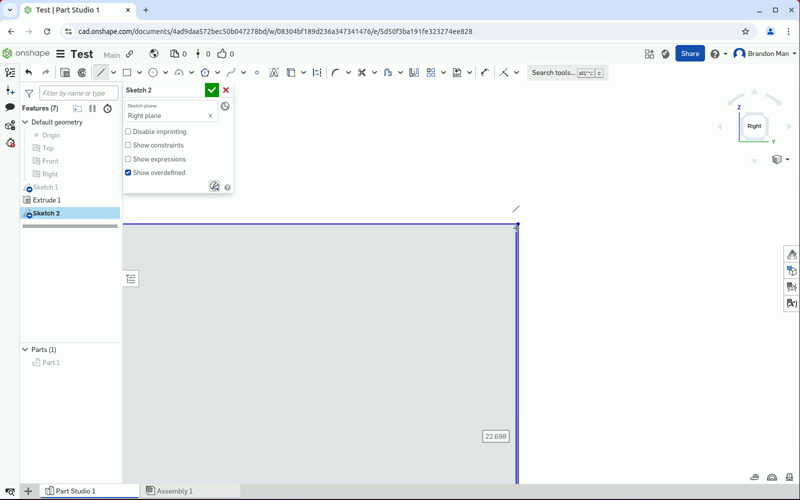
scroll(-6)
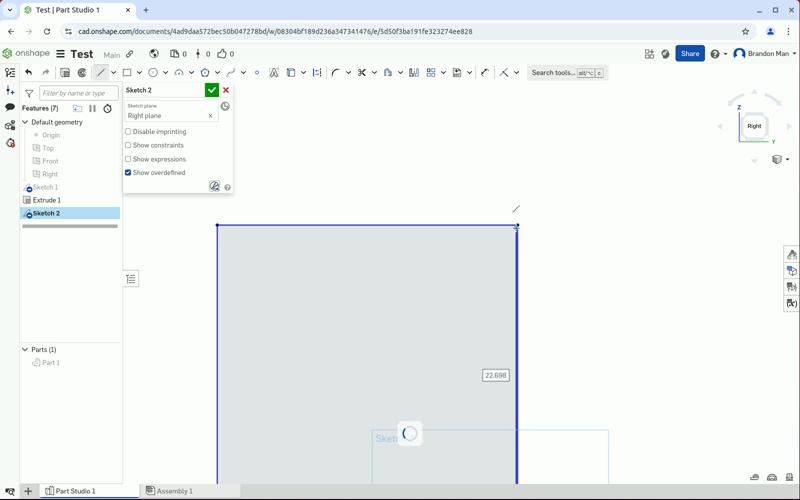
scroll(-6)
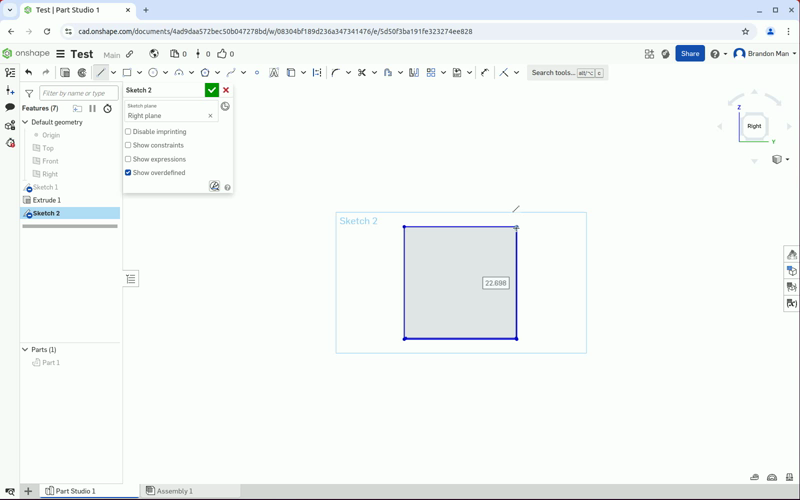
key_up(shift)
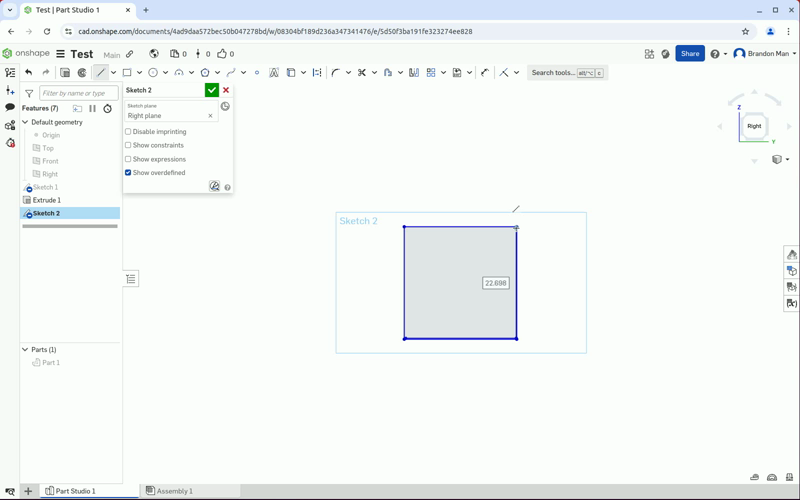
key_down(shift)
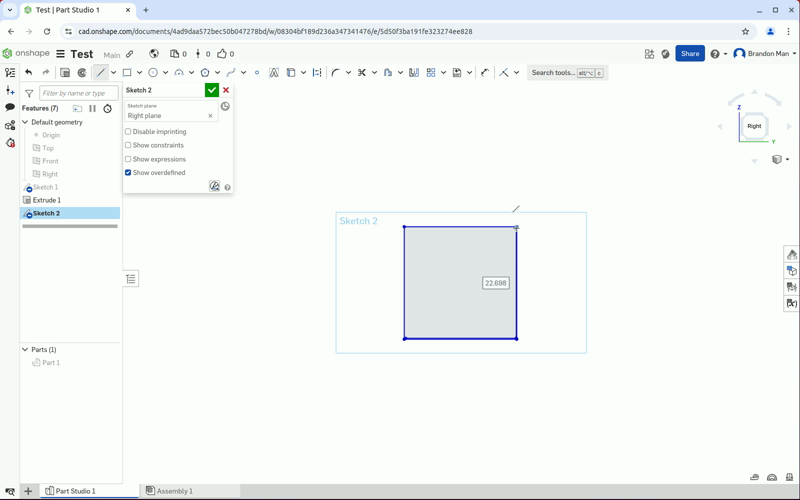
mouse_move(405, 227)
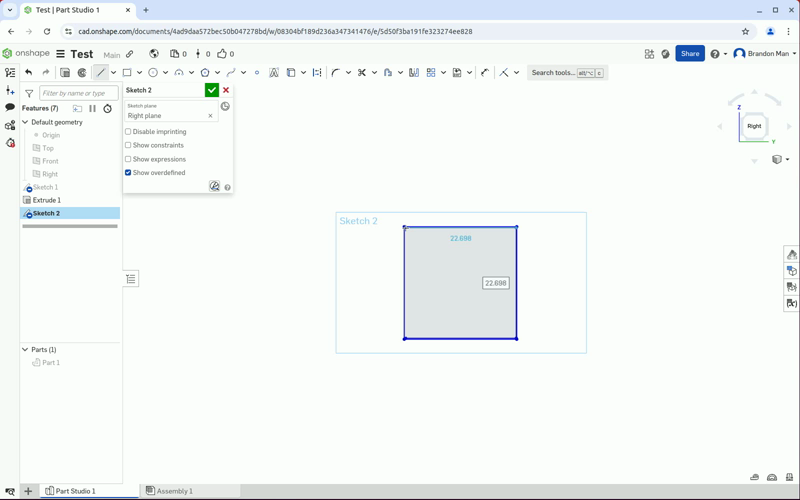
scroll(6)
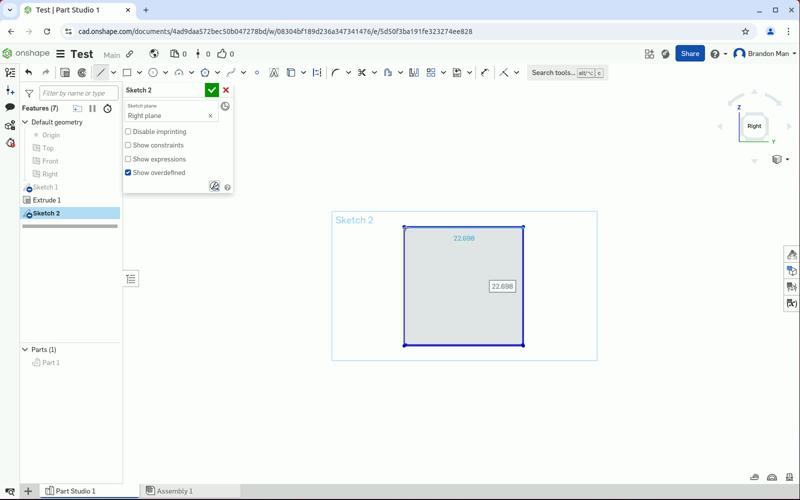
scroll(6)
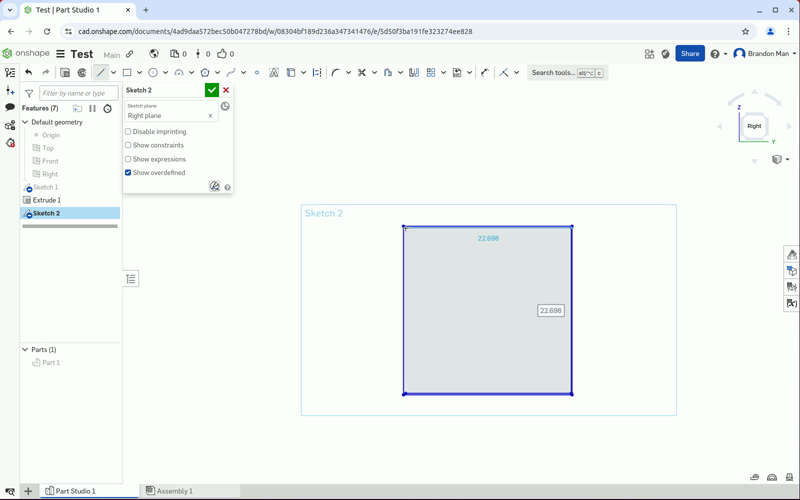
scroll(6)
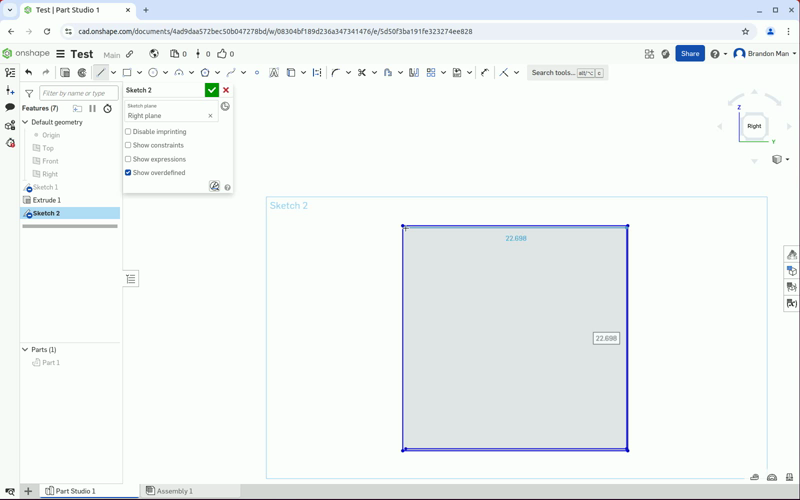
scroll(6)
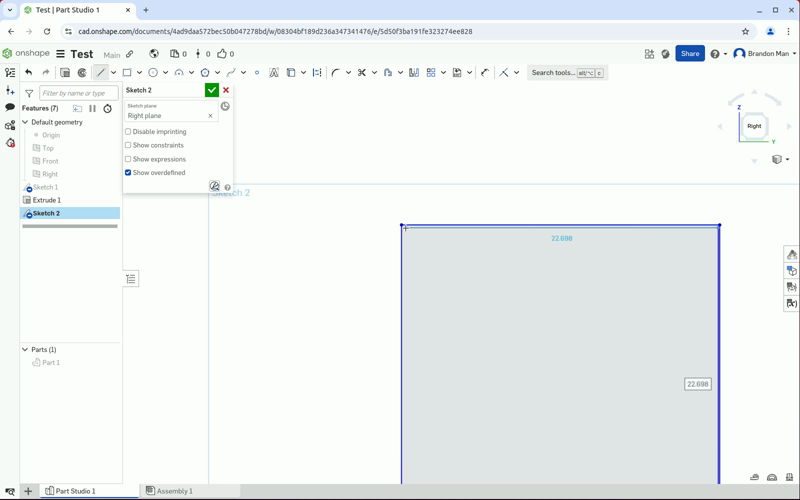
scroll(6)
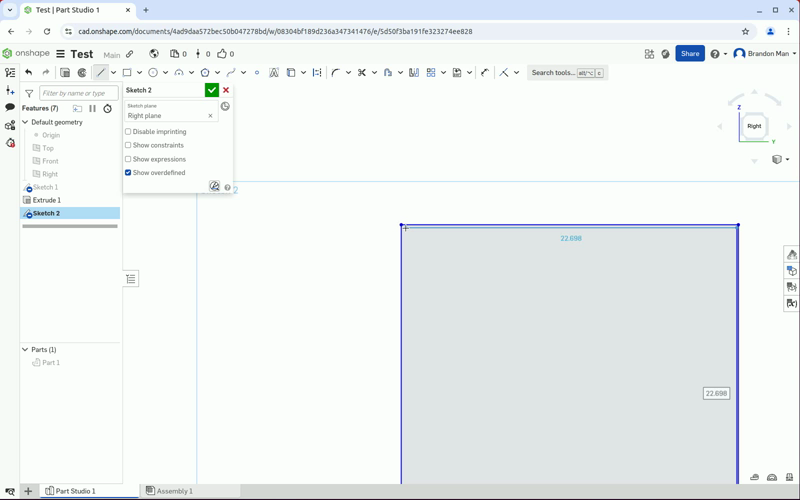
scroll(6)
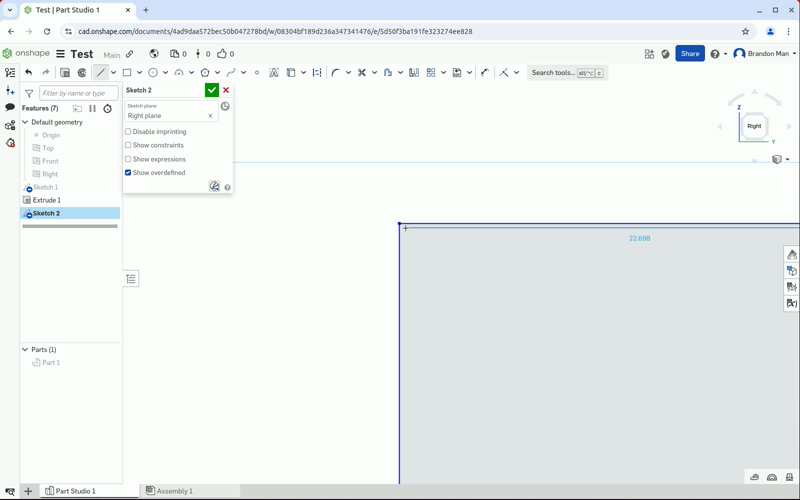
scroll(6)
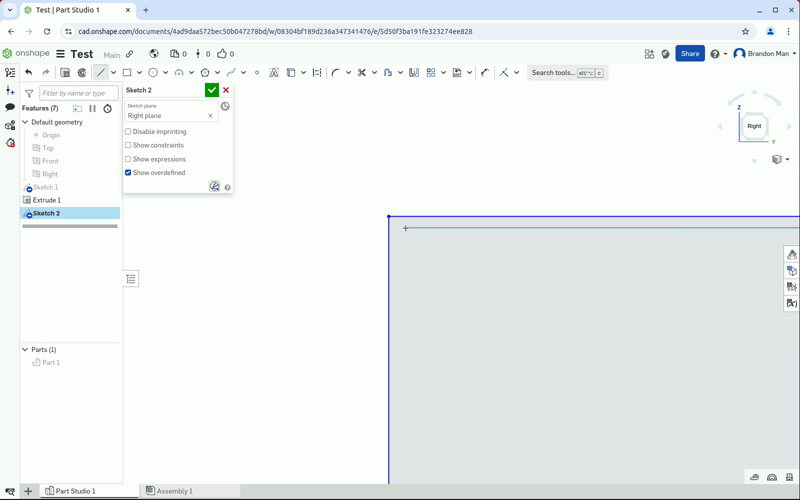
click(405, 227)
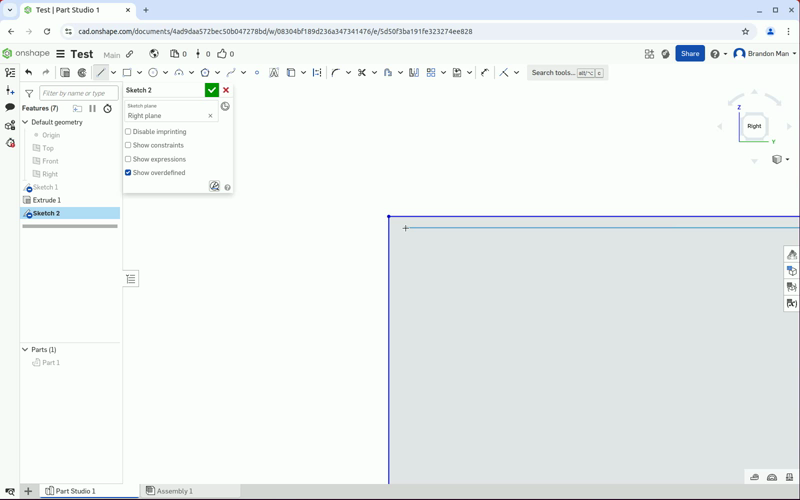
scroll(-6)
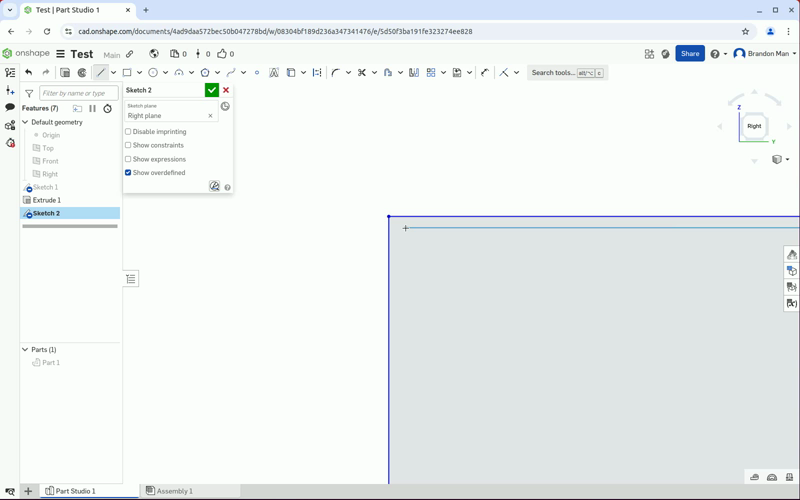
scroll(-6)
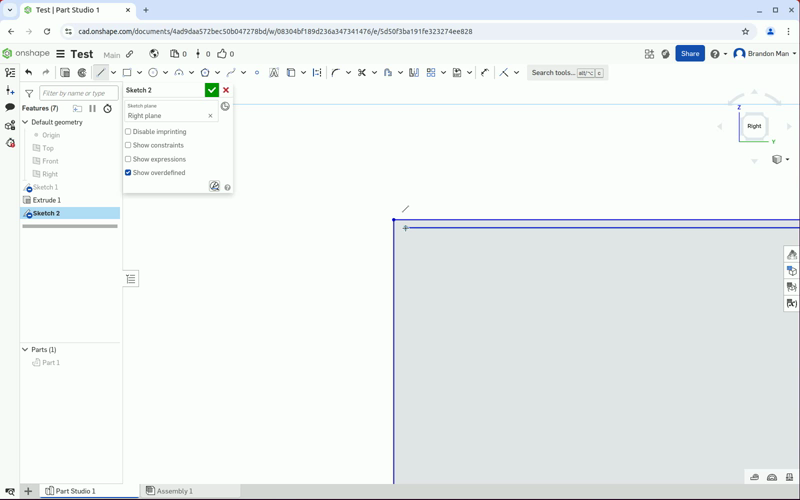
scroll(-6)
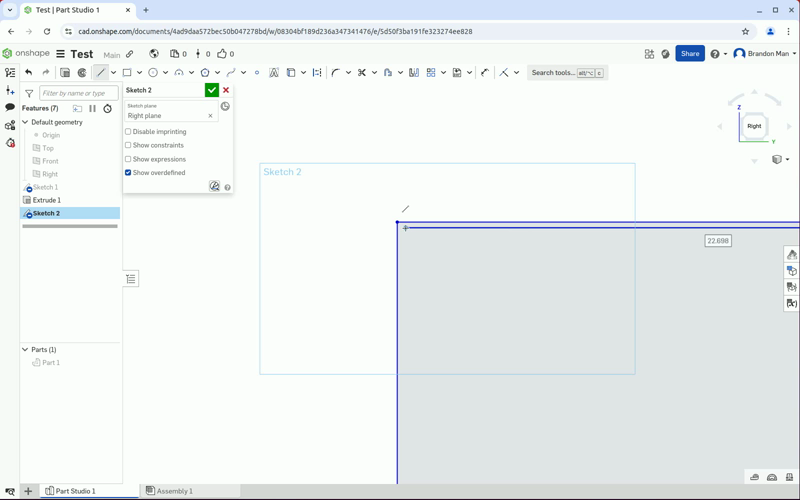
scroll(-6)
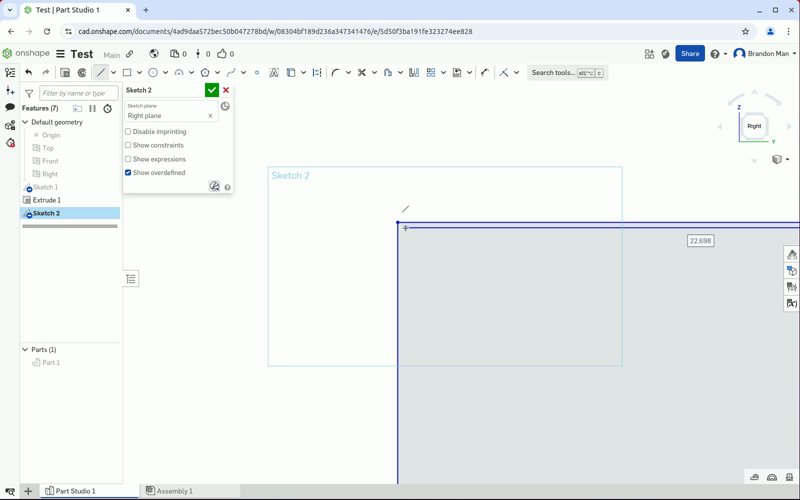
scroll(-6)
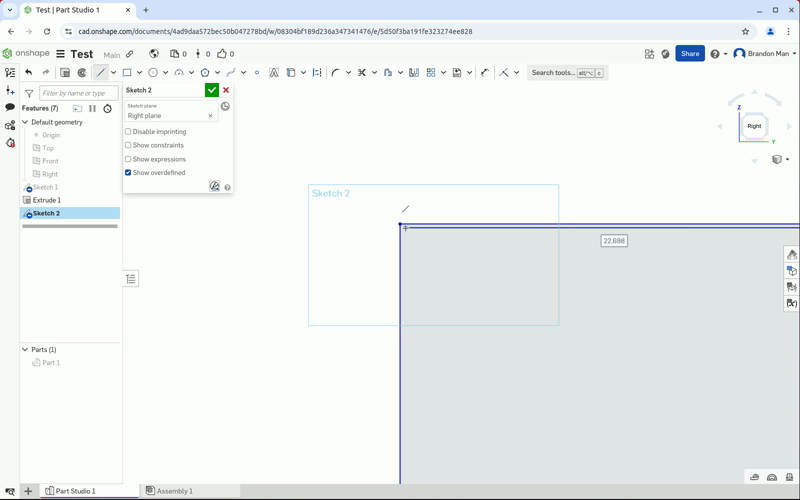
scroll(-6)
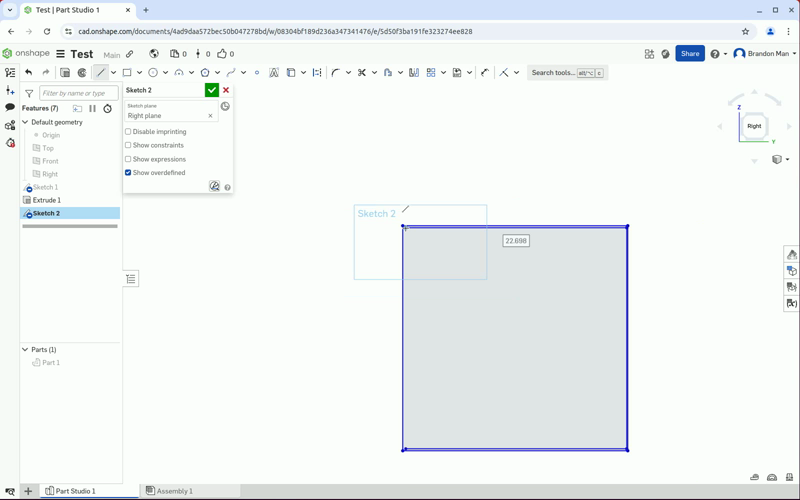
scroll(-6)
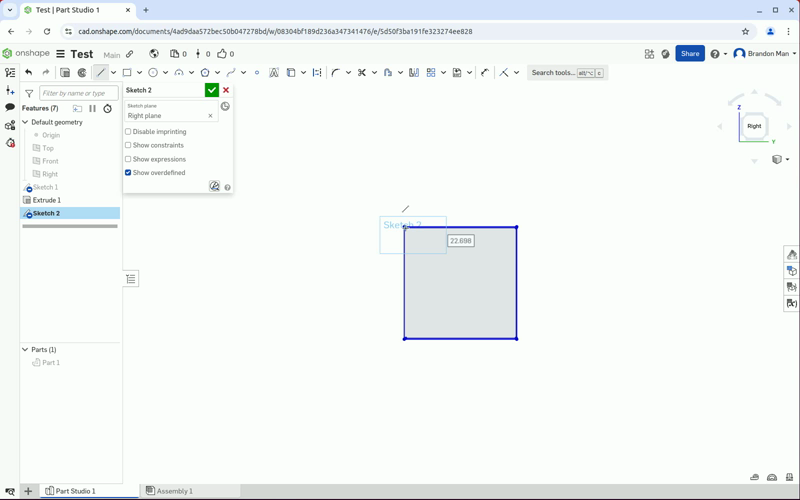
key_up(shift)
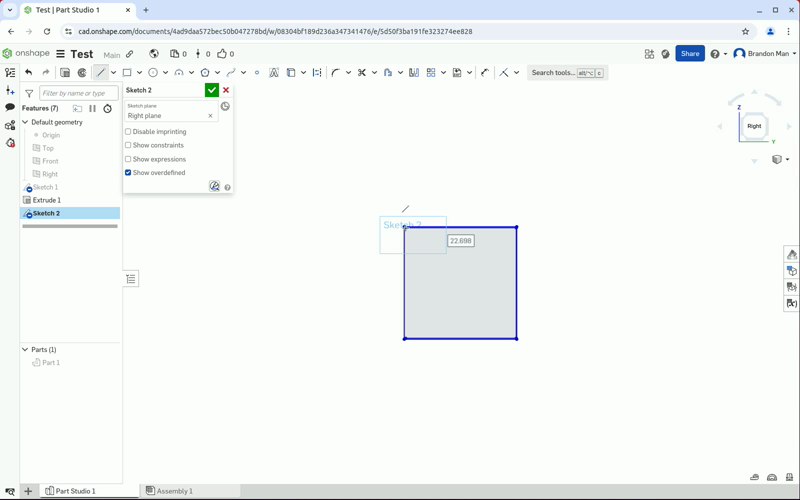
key_down(shift)
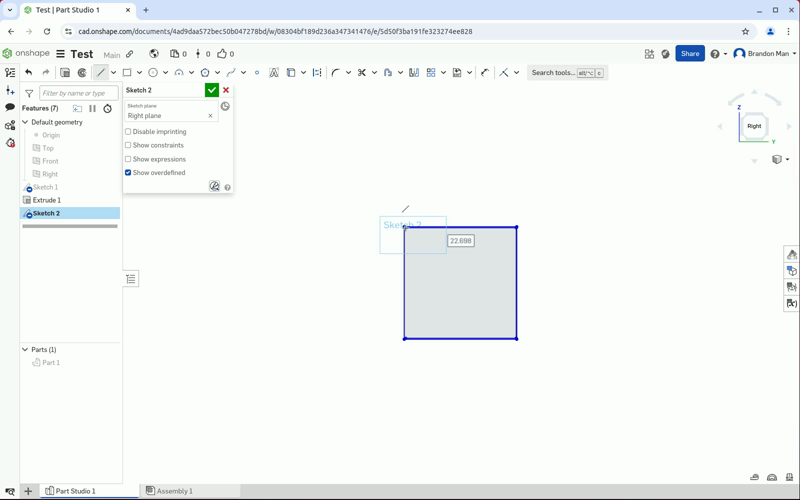
mouse_move(405, 338)
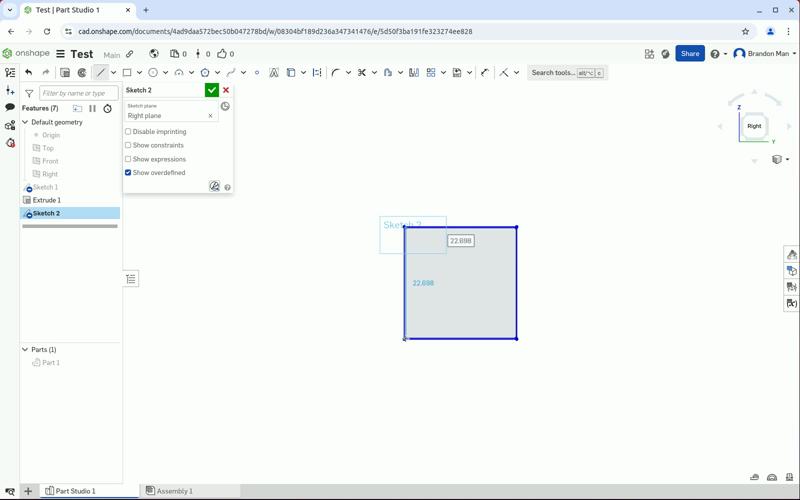
scroll(6)
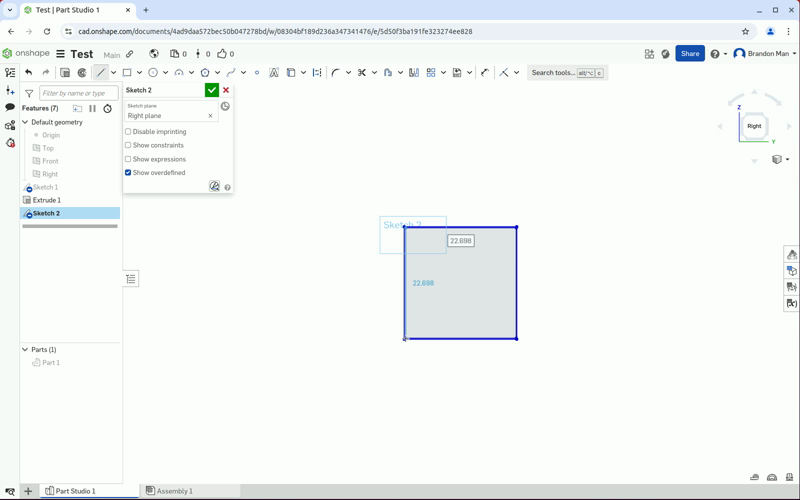
scroll(6)
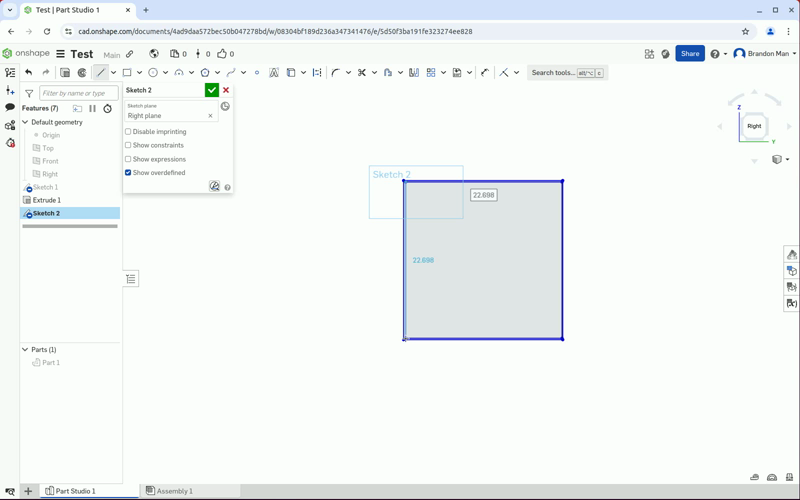
scroll(6)
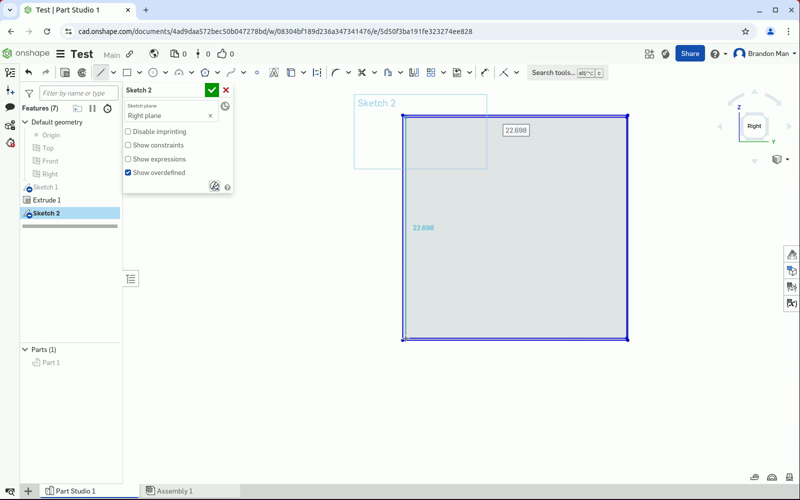
scroll(6)
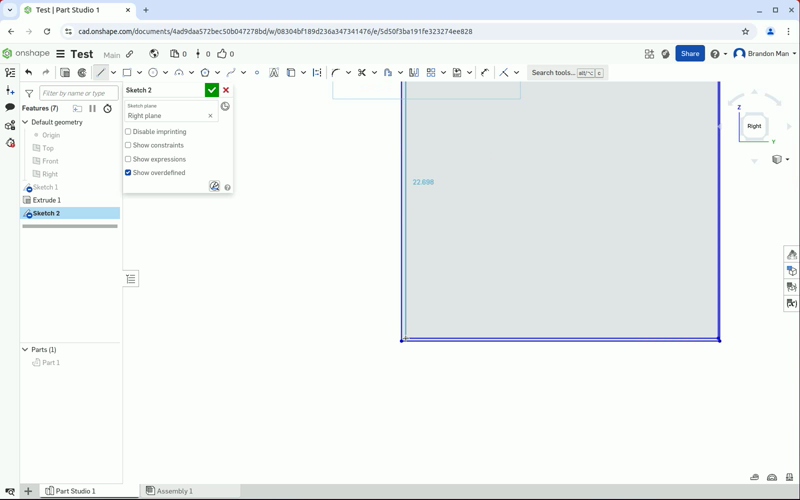
scroll(6)
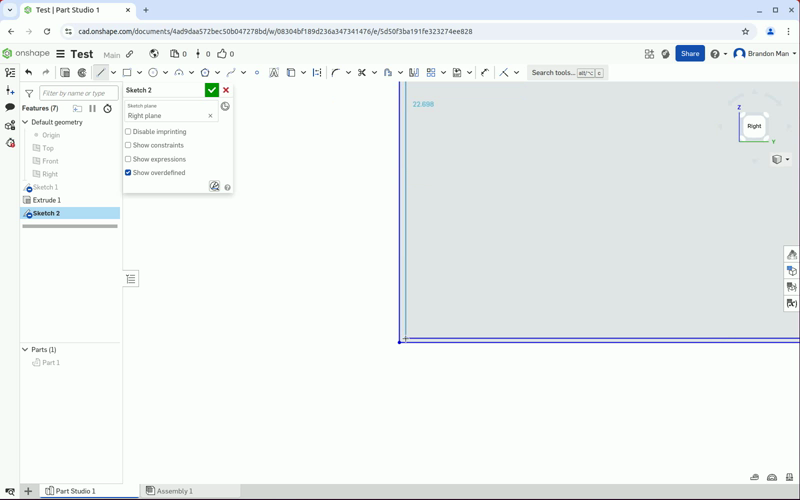
scroll(6)
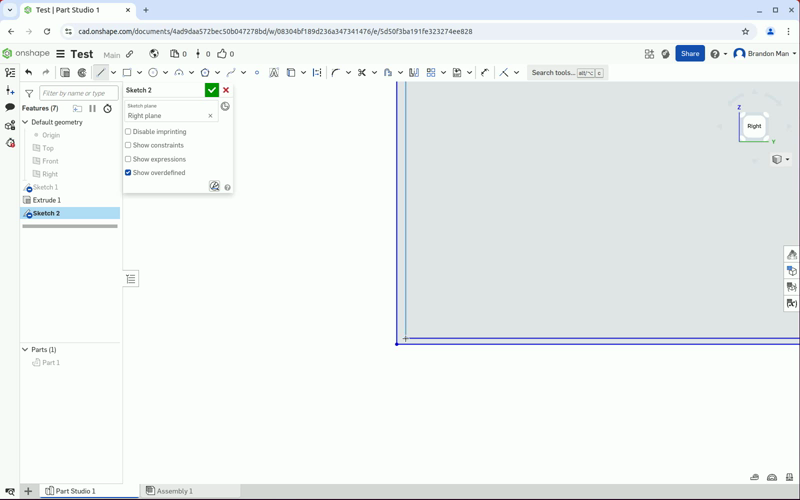
scroll(6)
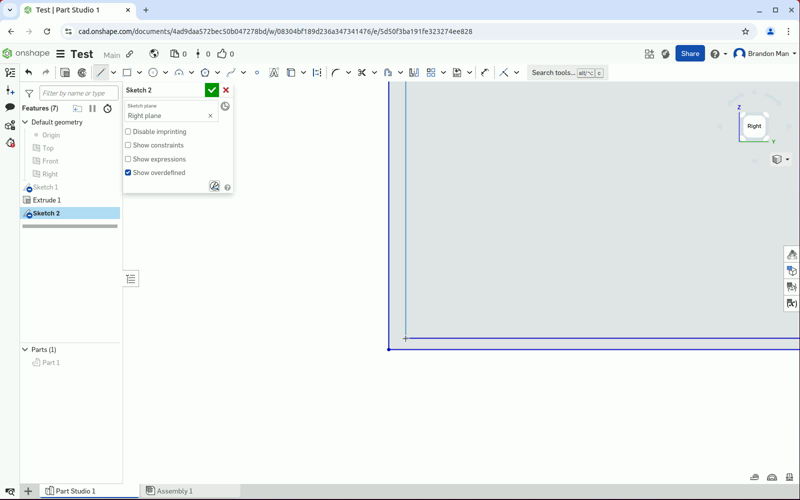
key_up(shift)
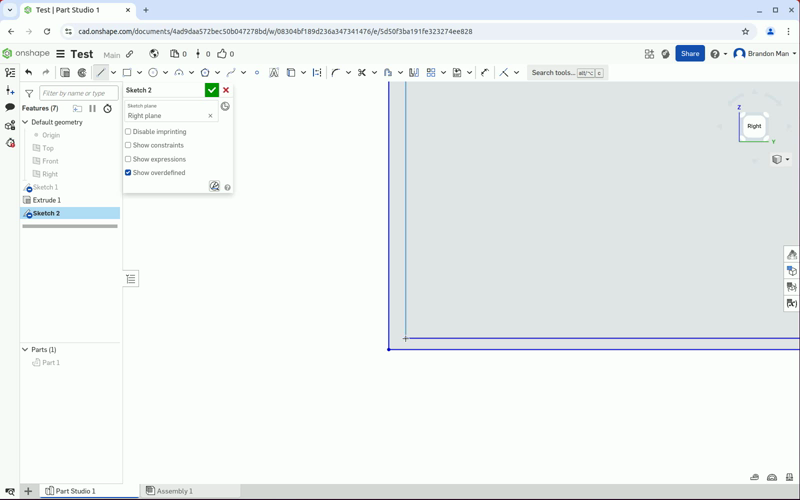
click(405, 338)
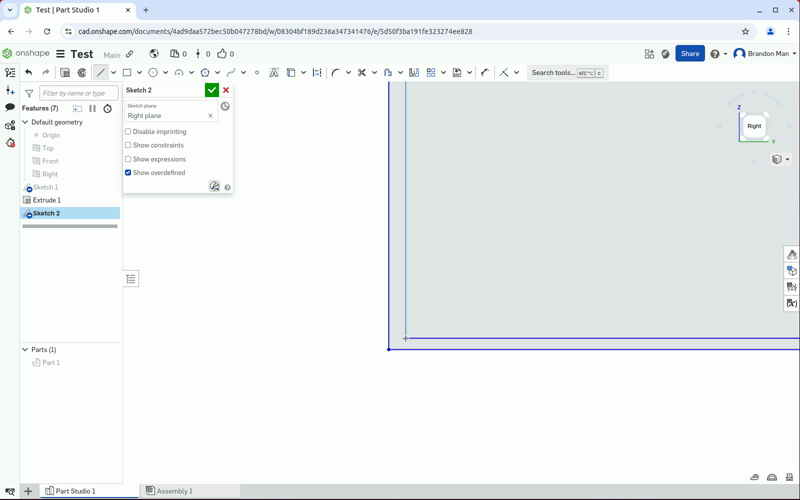
scroll(-6)
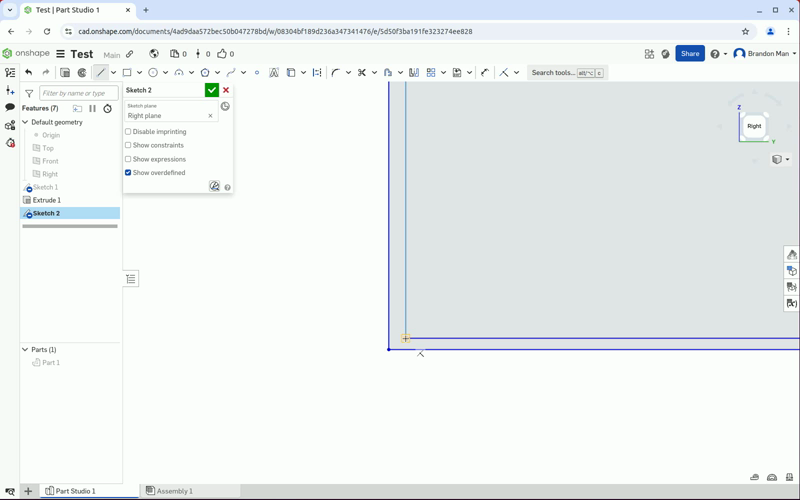
scroll(-6)
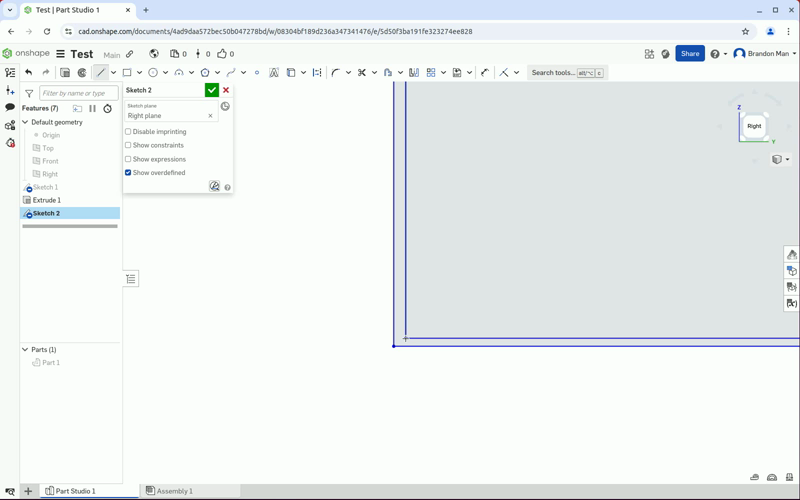
scroll(-6)
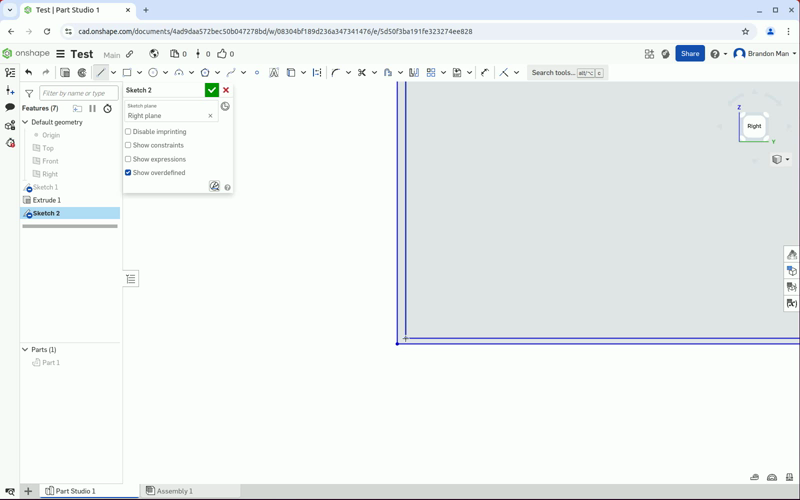
scroll(-6)
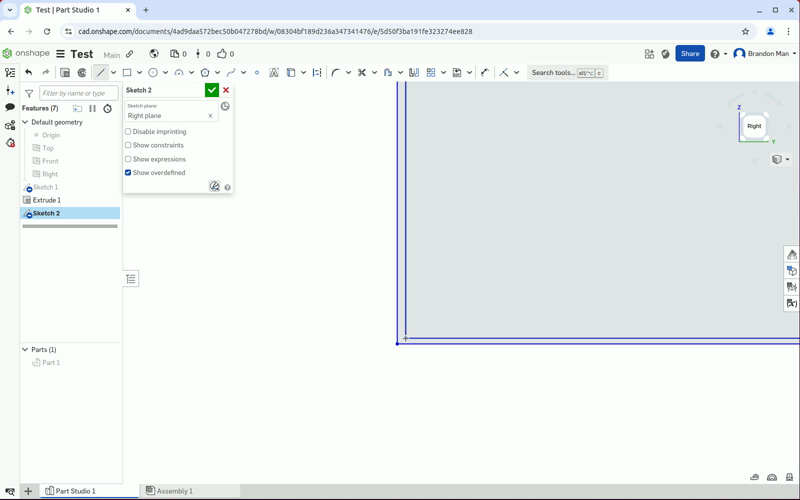
scroll(-6)
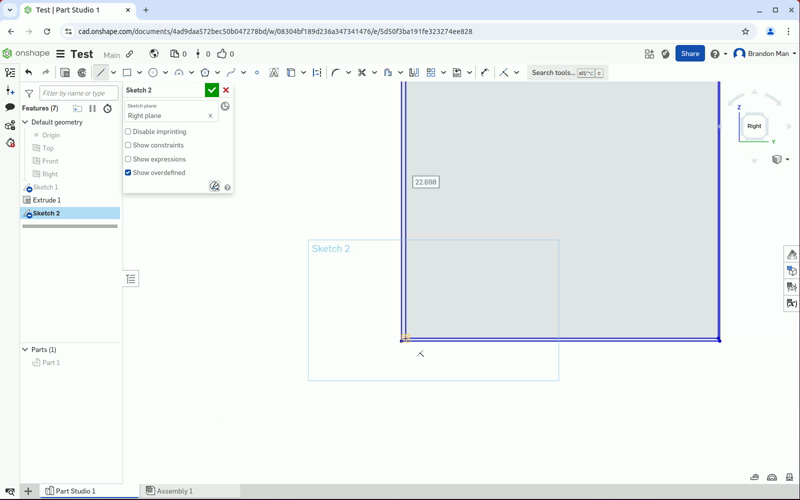
scroll(-6)
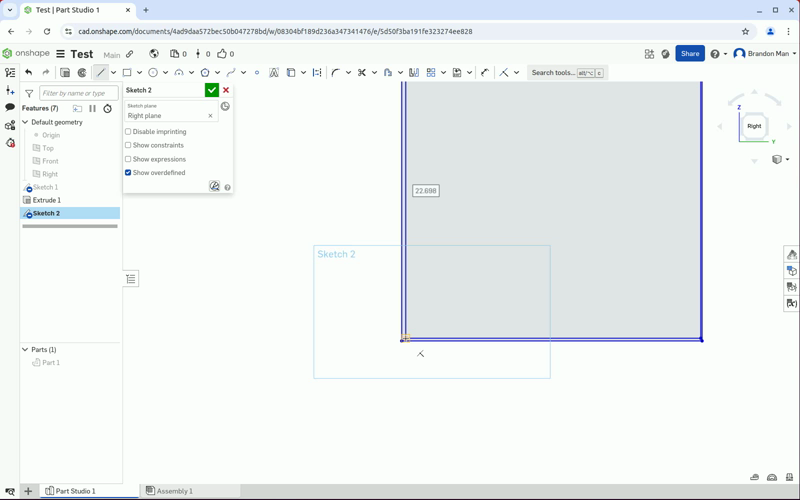
scroll(-6)
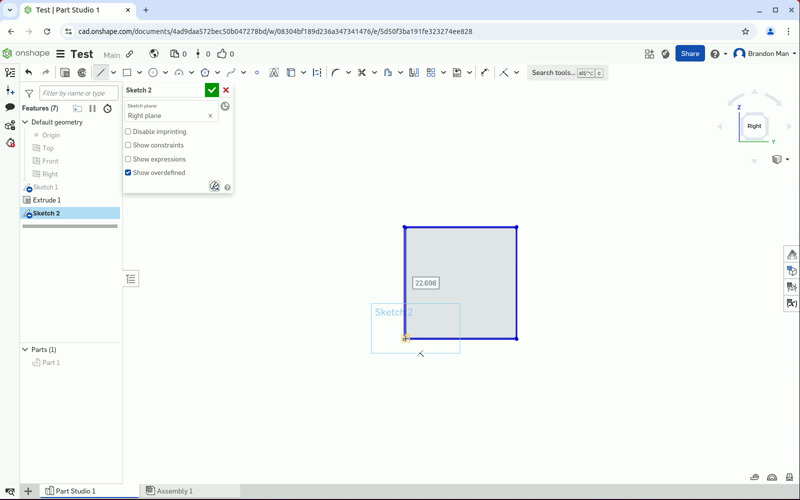
key(esc)
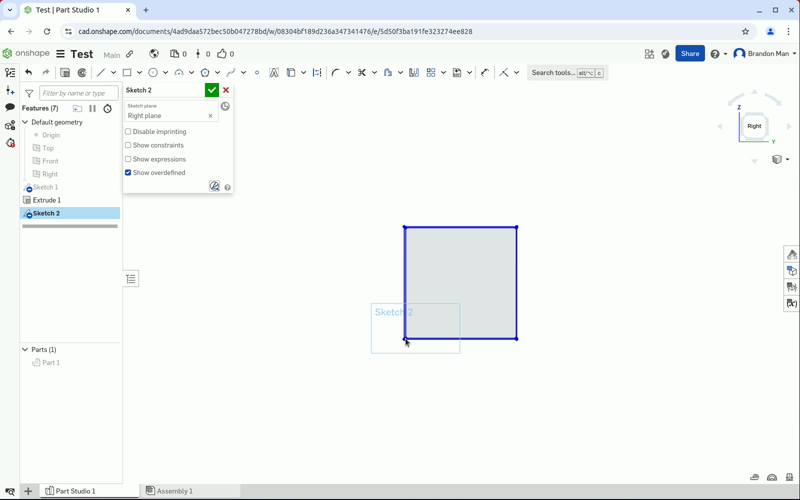
mouse_move(407, 227)
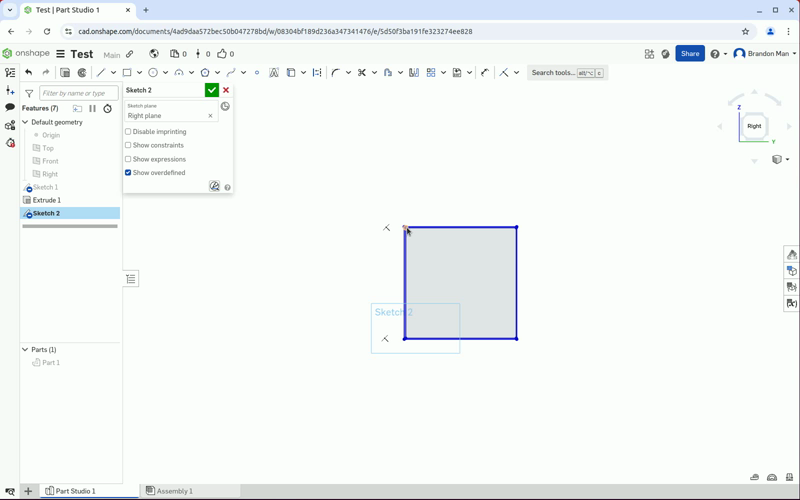
scroll(6)
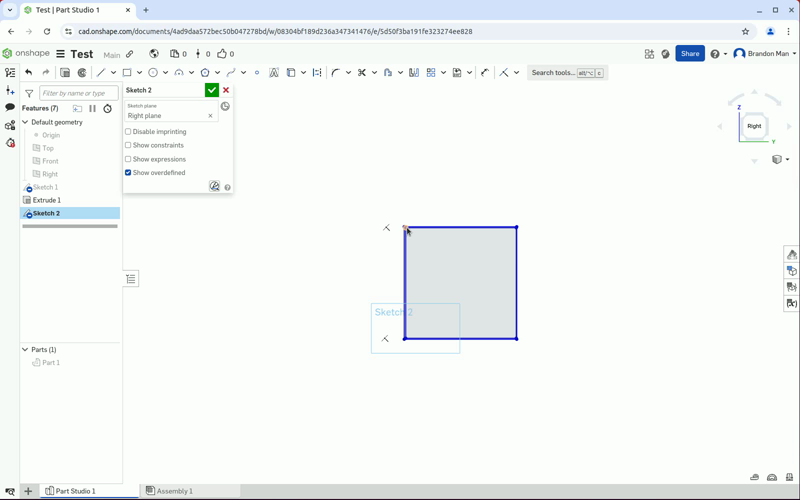
scroll(6)
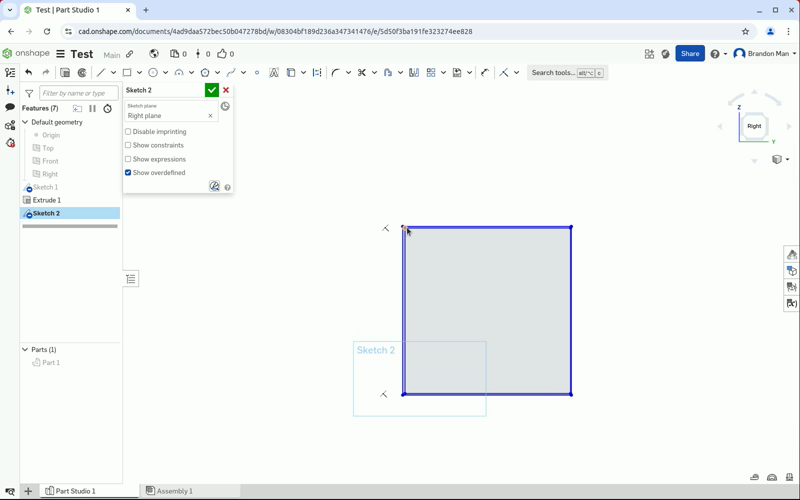
scroll(6)
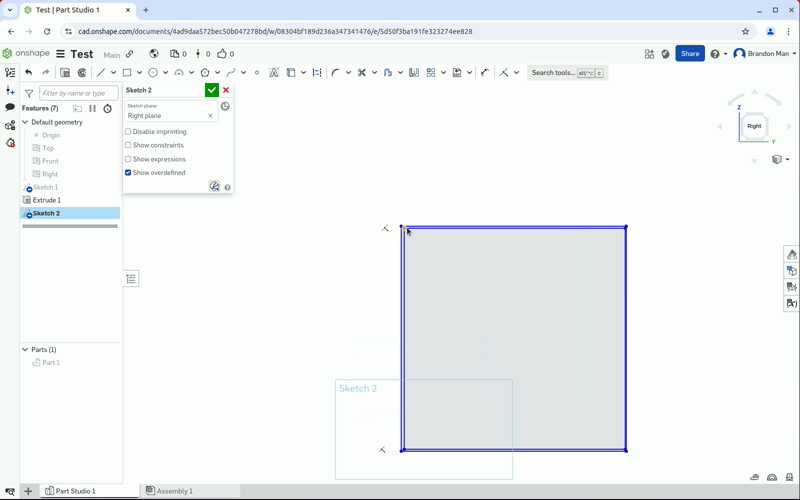
scroll(6)
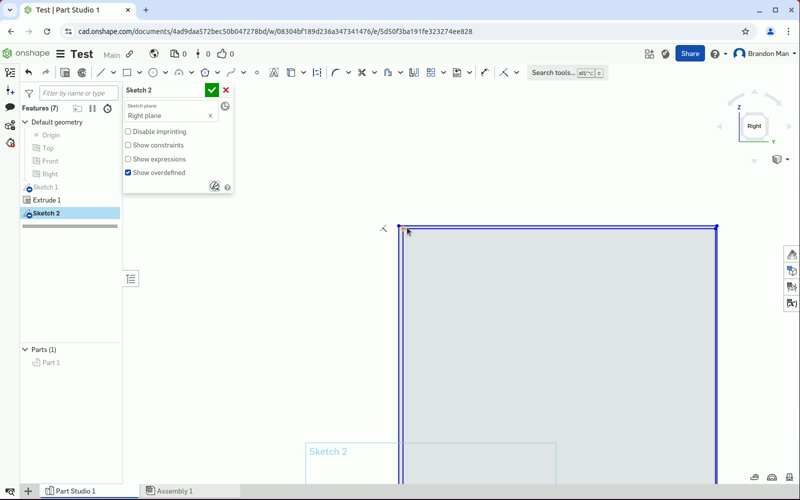
scroll(6)
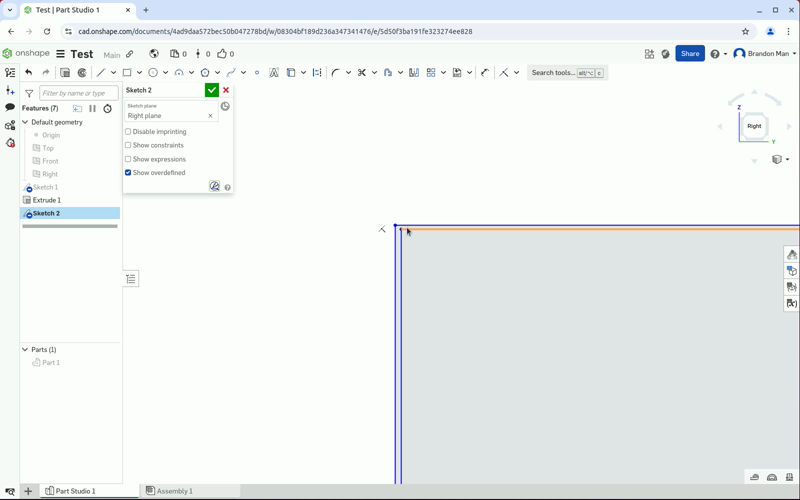
scroll(6)
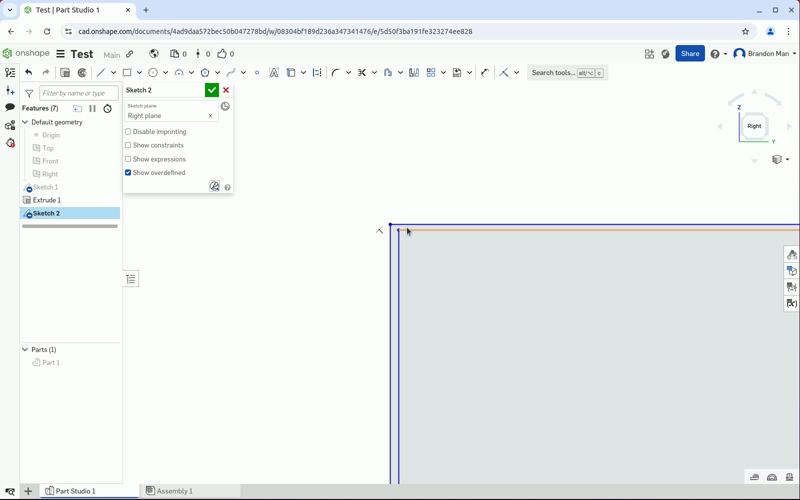
scroll(6)
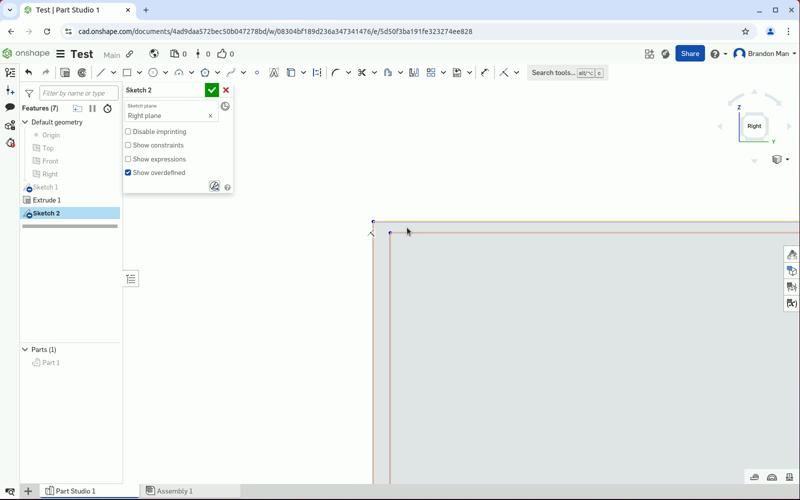
click(407, 227)
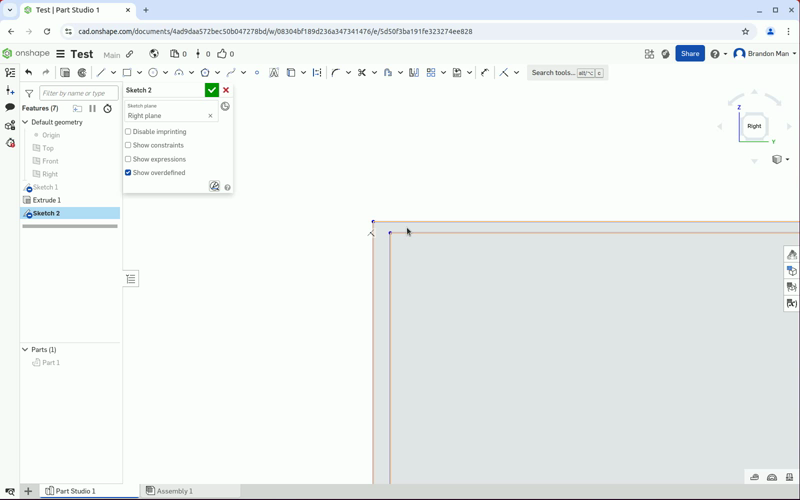
scroll(-6)
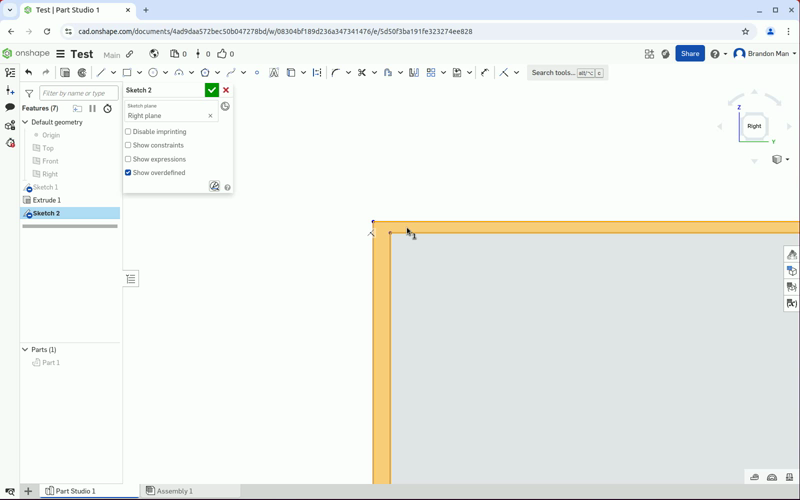
scroll(-6)
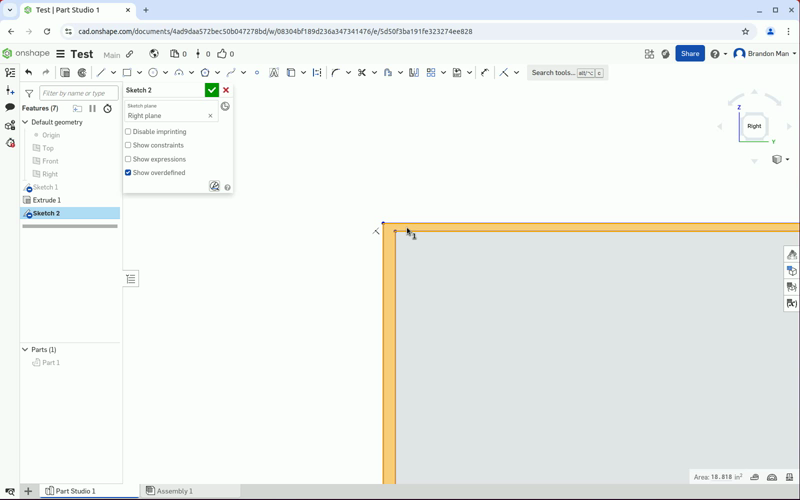
scroll(-6)
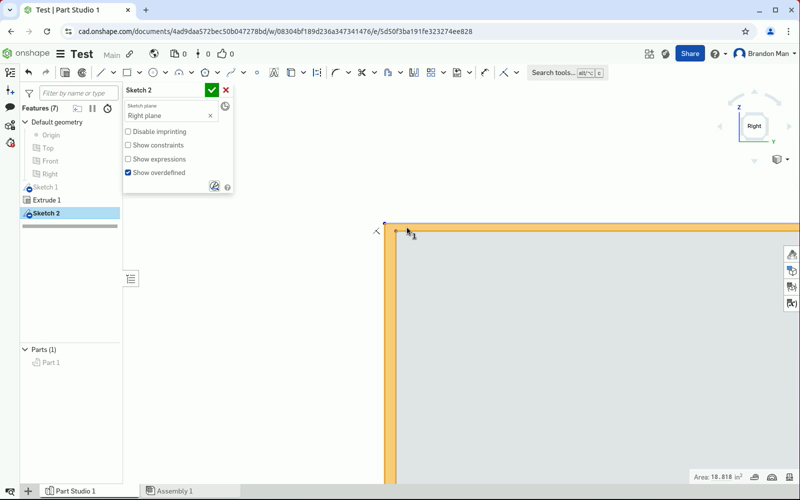
scroll(-6)
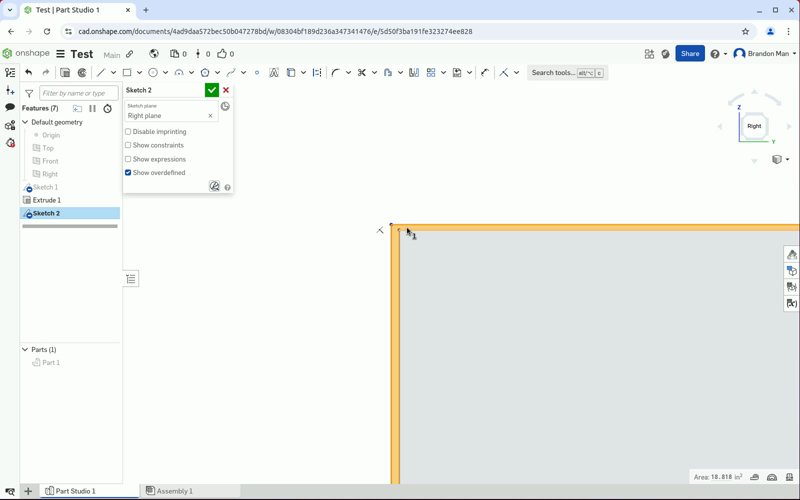
scroll(-6)
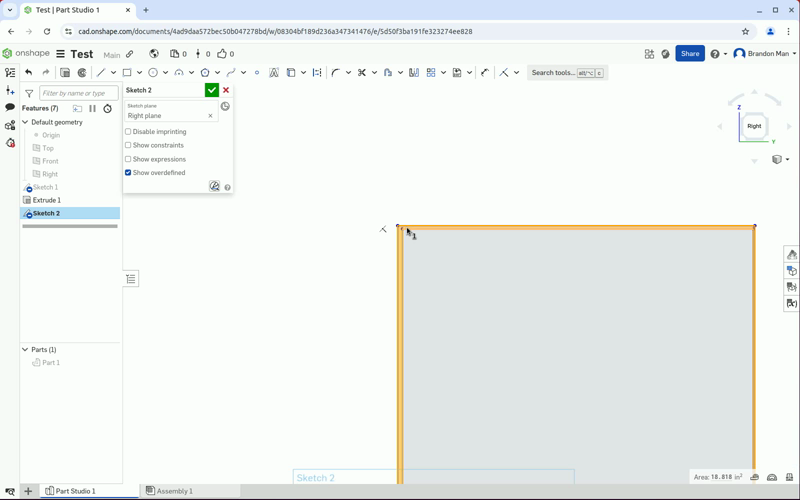
scroll(-6)
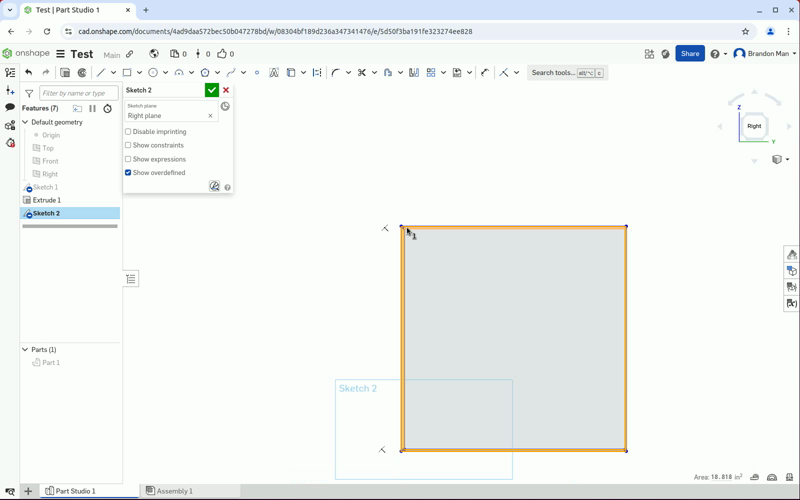
scroll(-6)
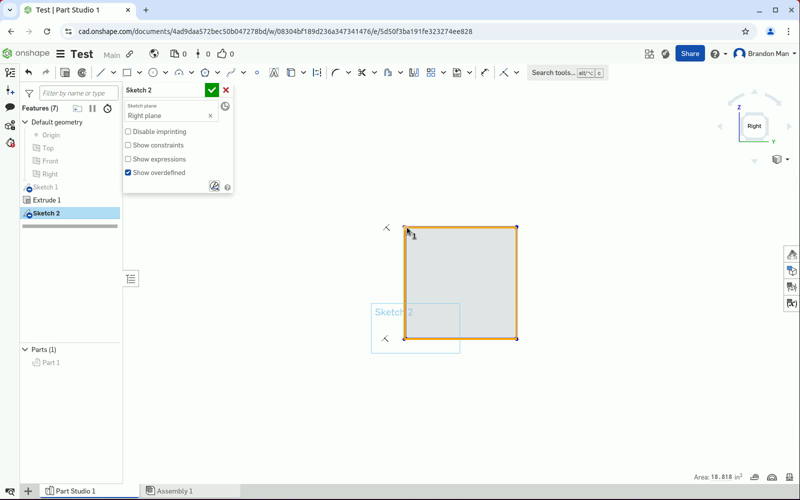
mouse_move(73, 352)
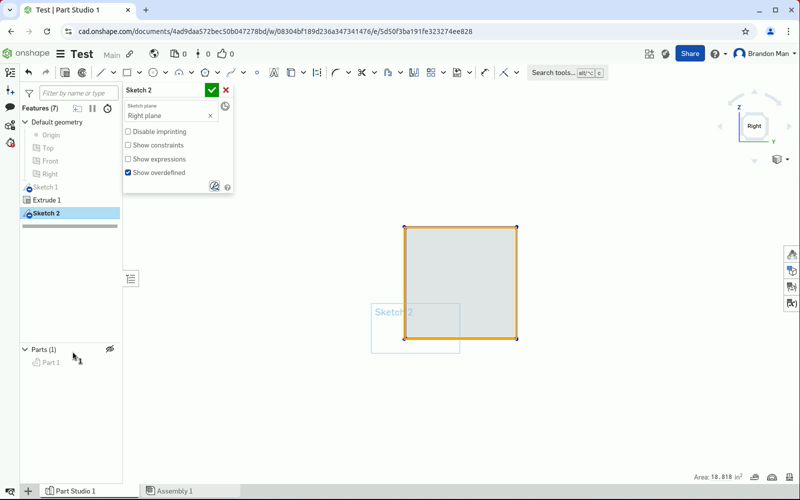
key(shift+y)
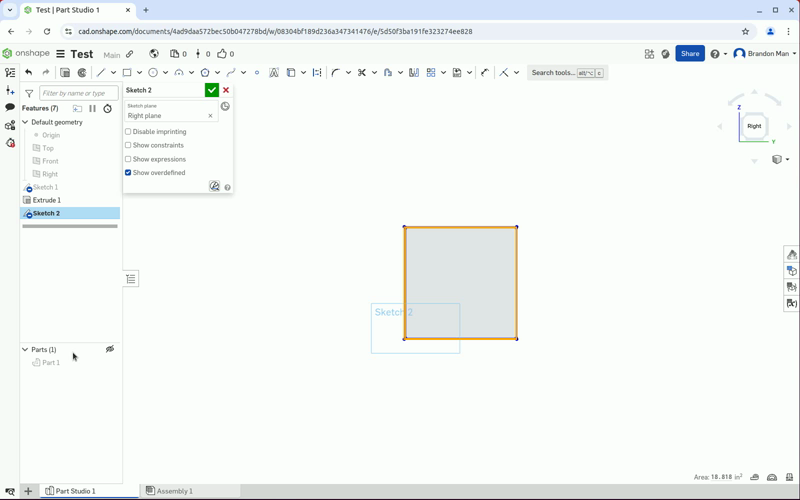
key(shift+e)
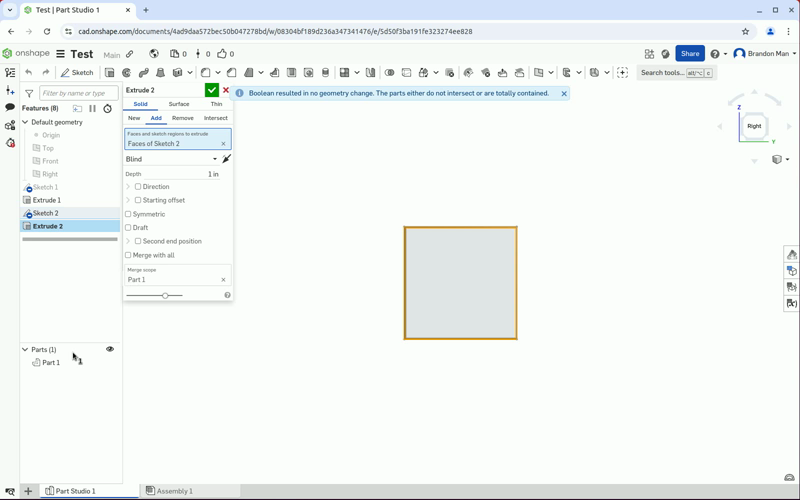
mouse_move(143, 106)
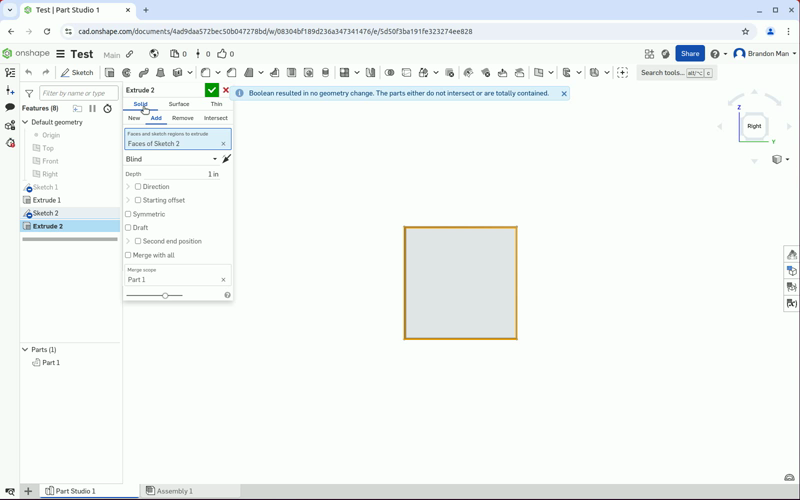
click(143, 106)
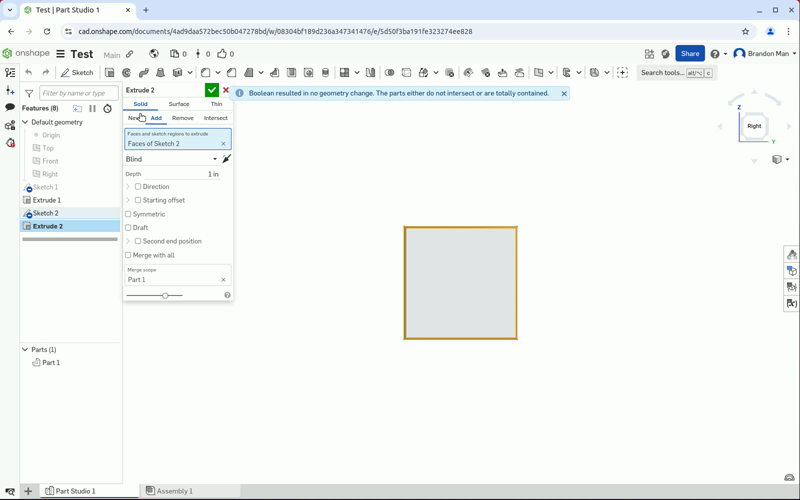
mouse_move(137, 120)
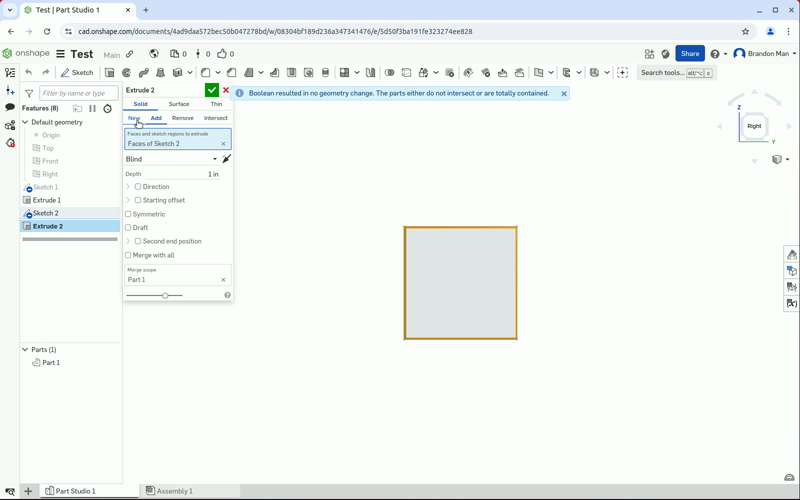
click(137, 120)
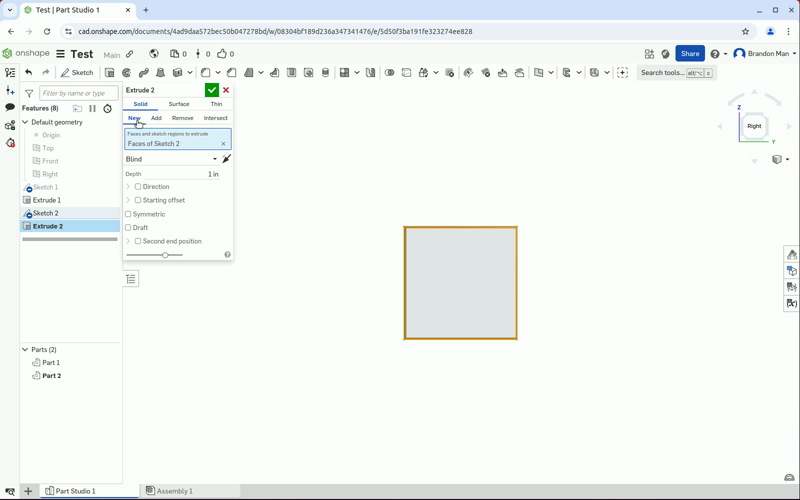
key(tab, 4)
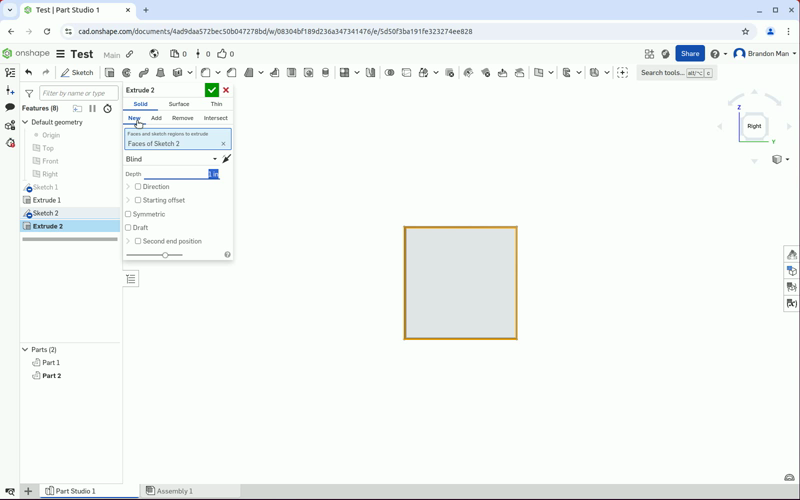
text(23.108)
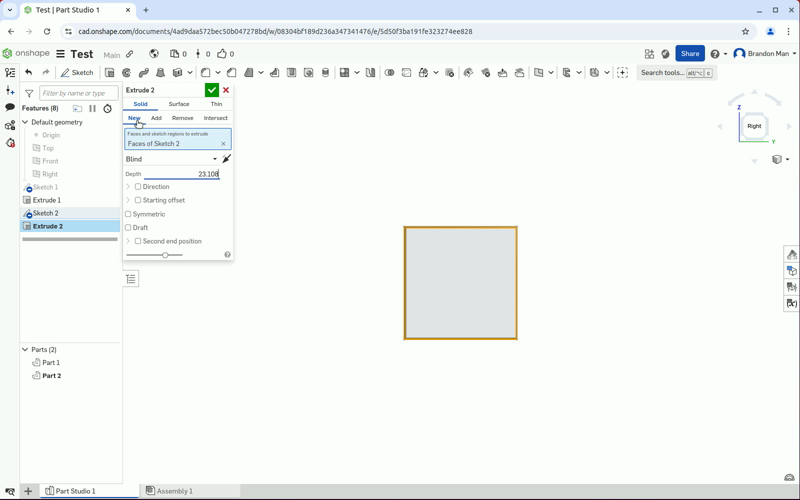
key(enter)
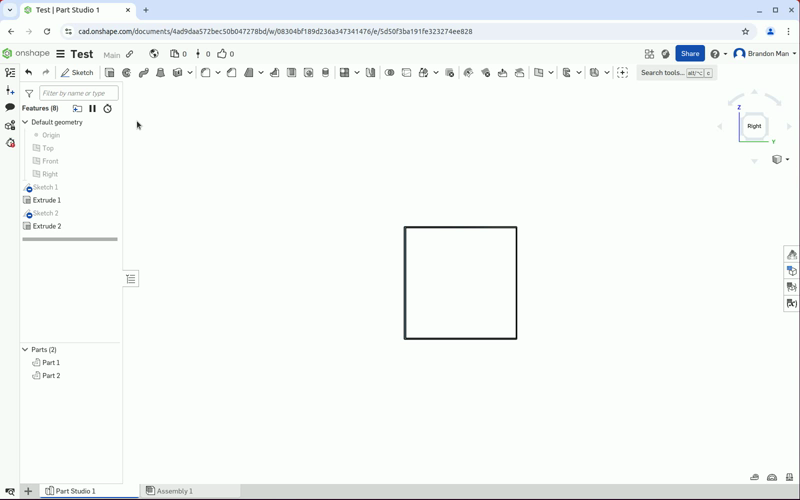
key(shift+h)
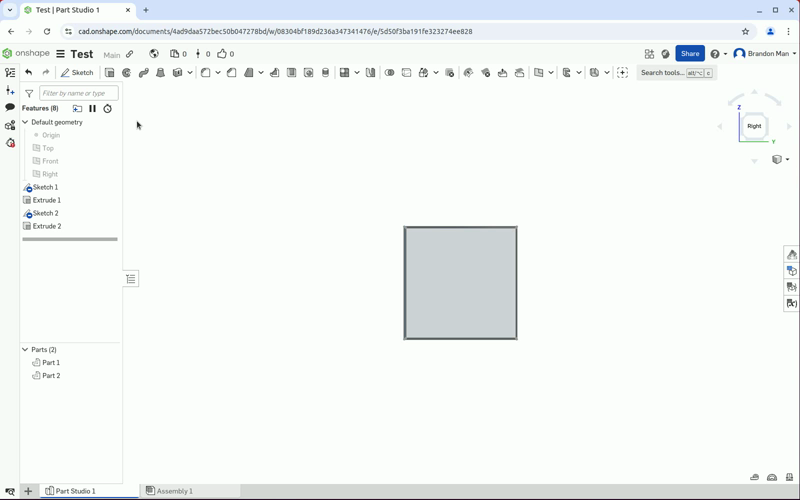
key(shift+h)
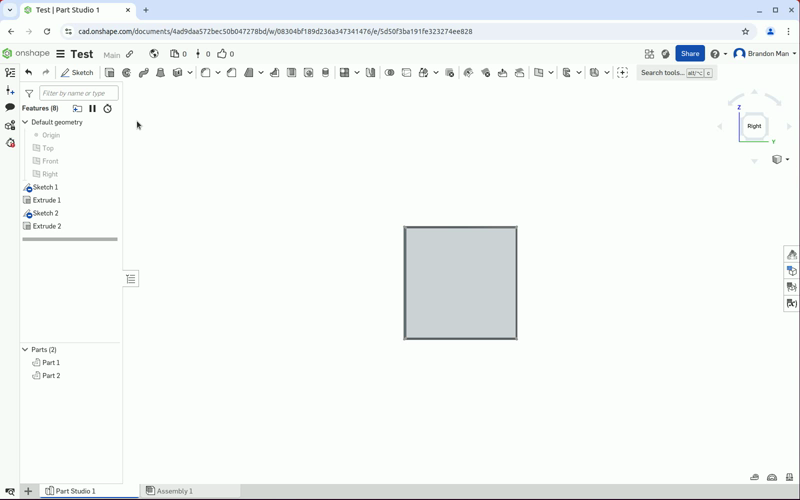
key(shift+7)
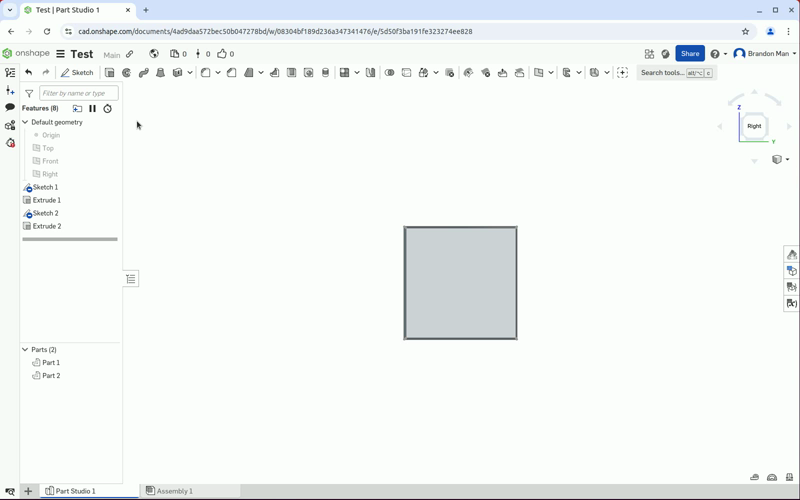
key(right, 2)
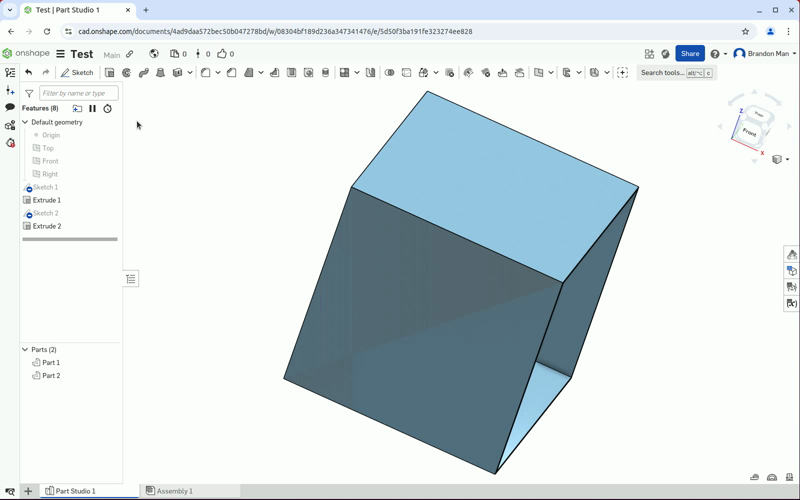
key(down, 2)
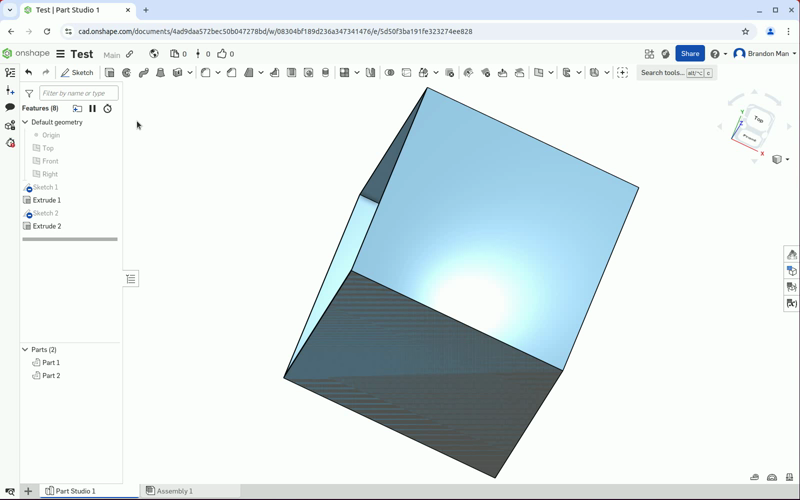
key(up, 2)
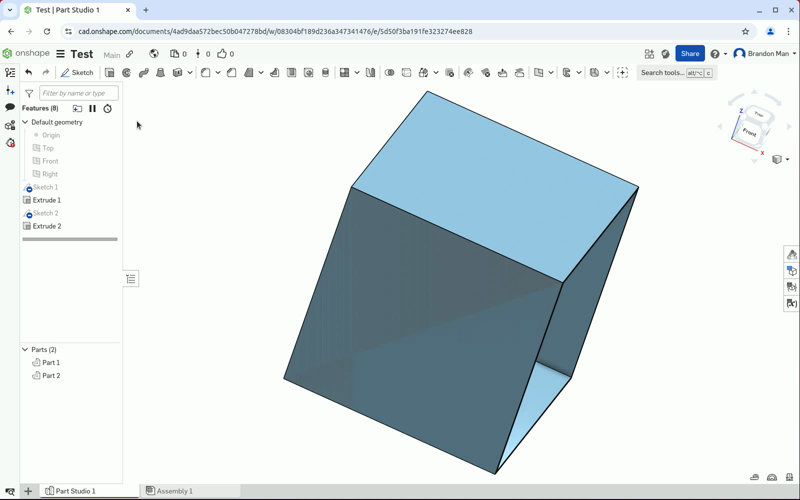
key(left, 2)
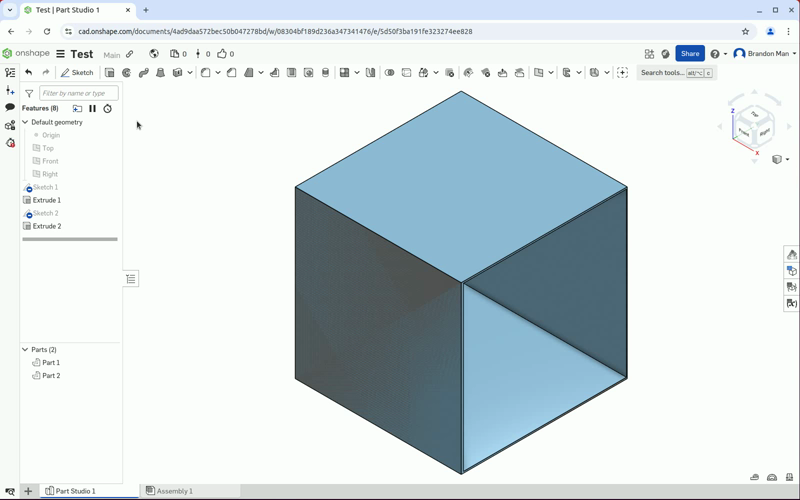
mouse_move(73, 189)
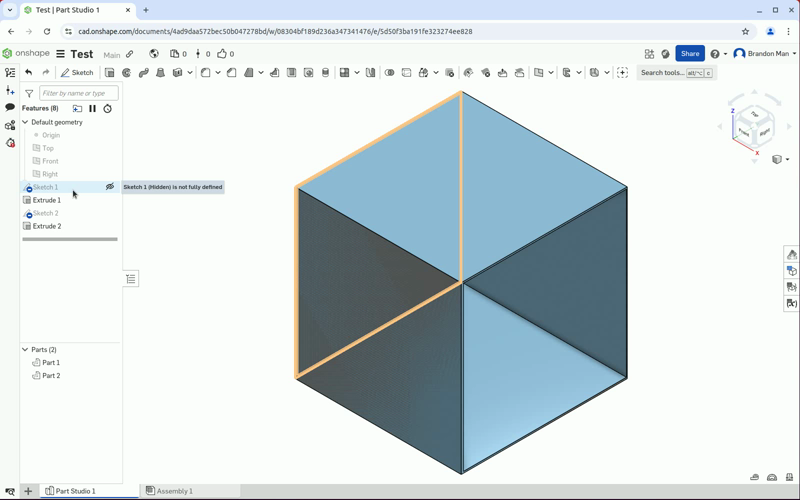
click(73, 189)